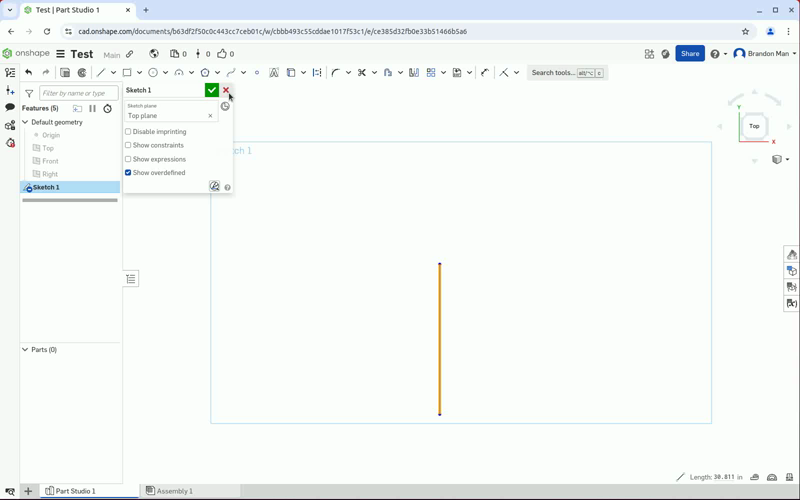
key(shift+h)
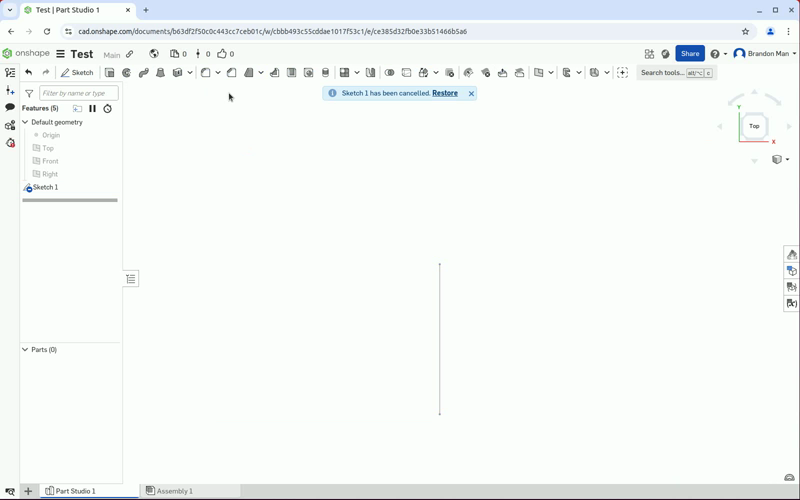
key(shift+s)
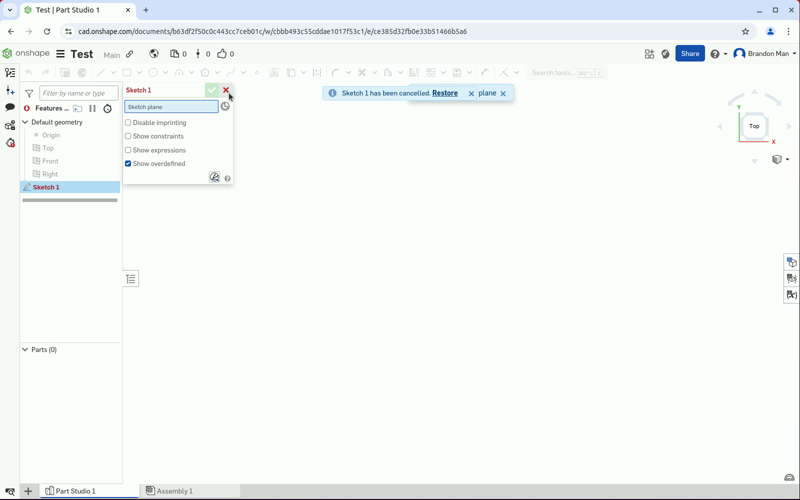
mouse_move(73, 150)
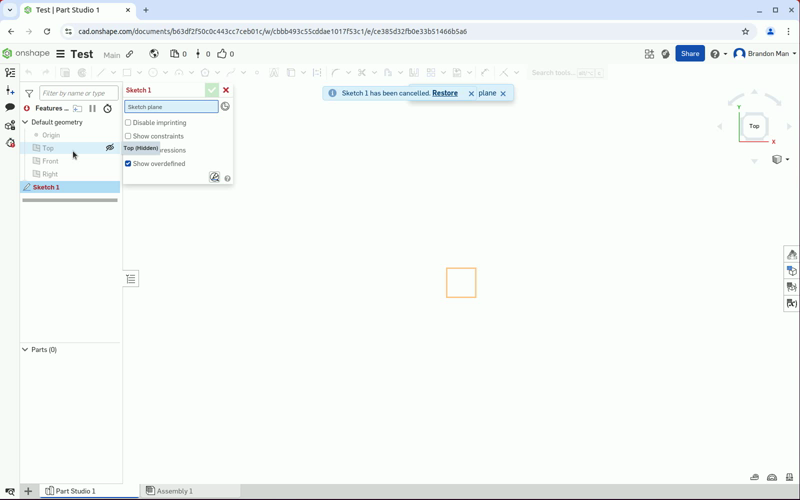
click(73, 150)
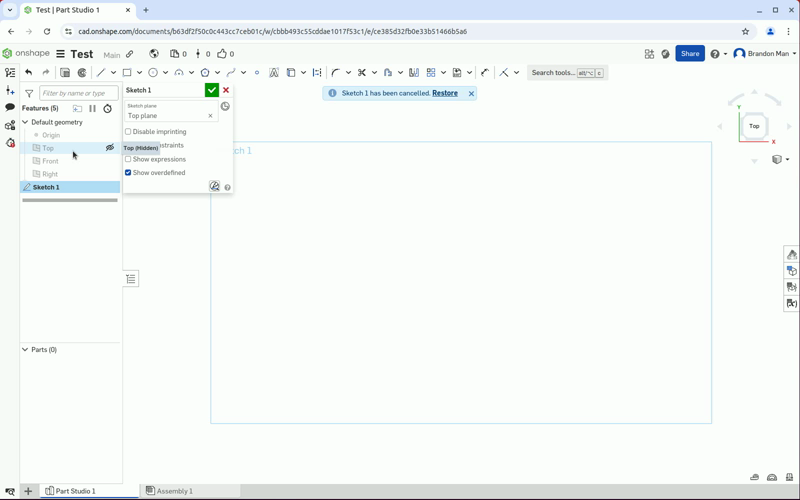
mouse_move(73, 352)
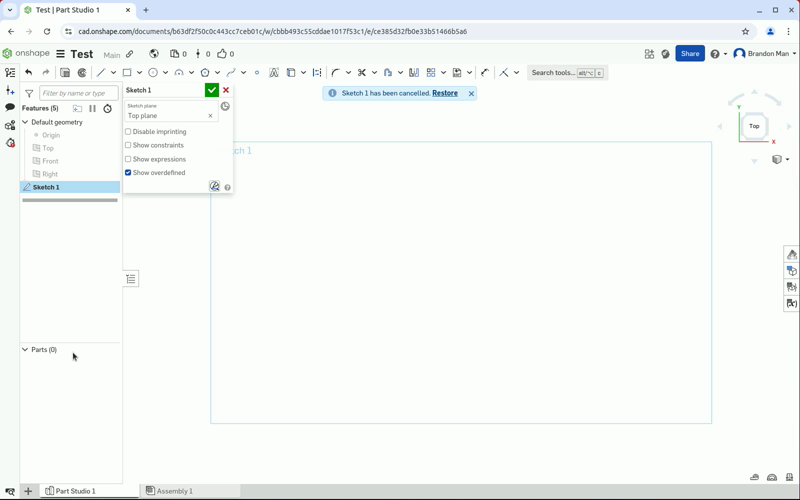
key(y)
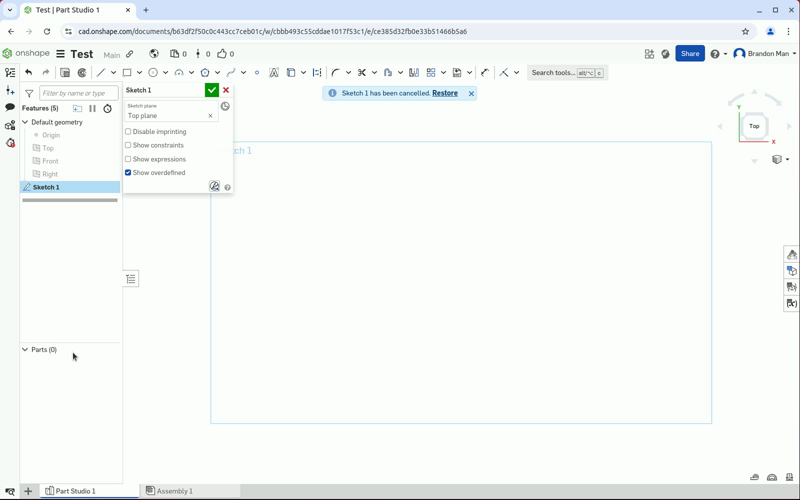
key(a)
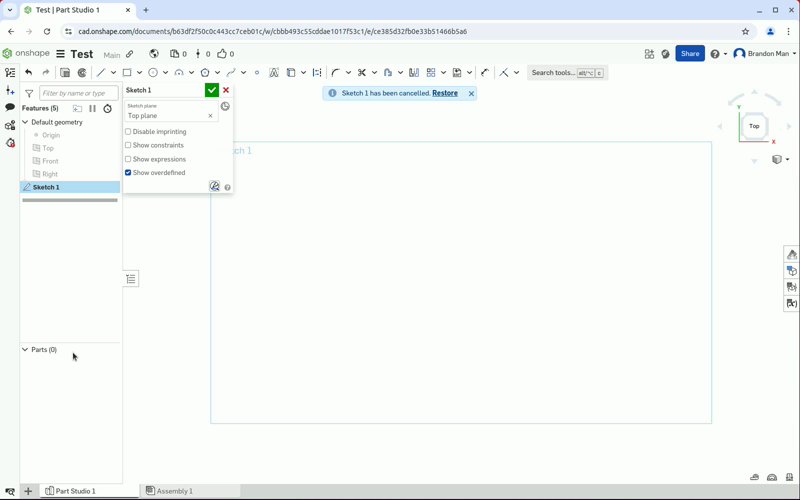
key_down(shift)
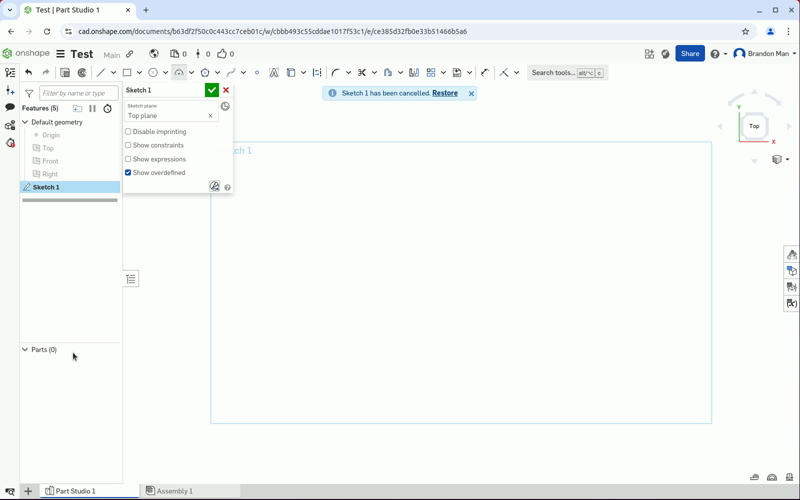
mouse_move(348, 297)
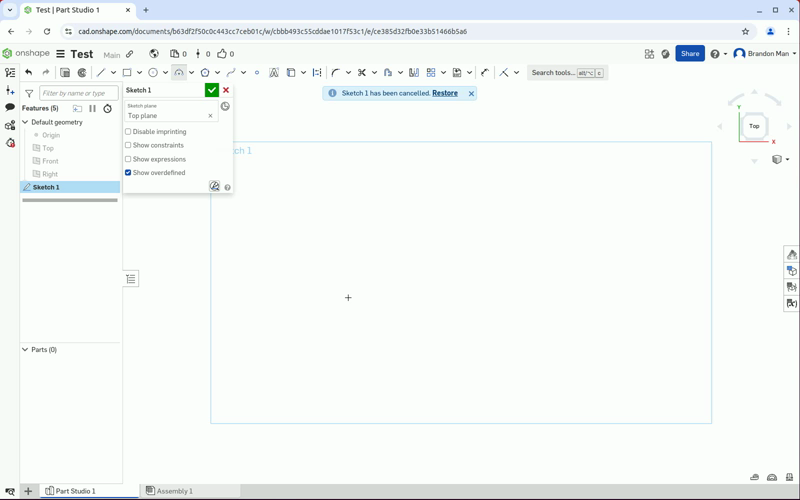
click(348, 297)
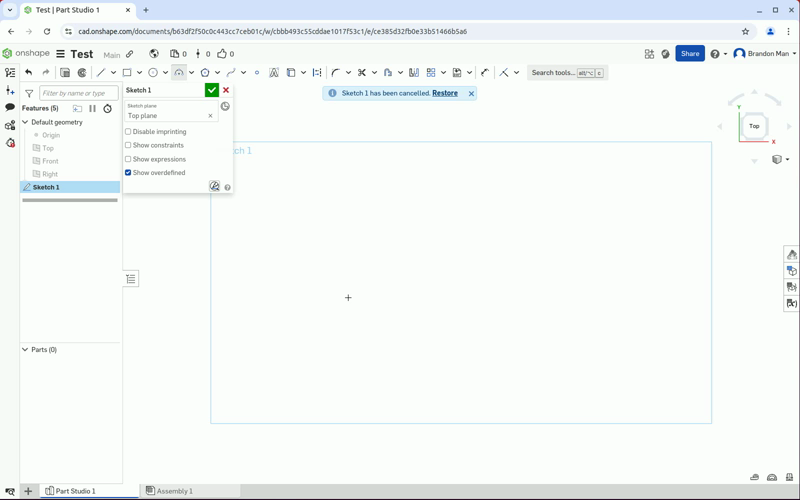
key_up(shift)
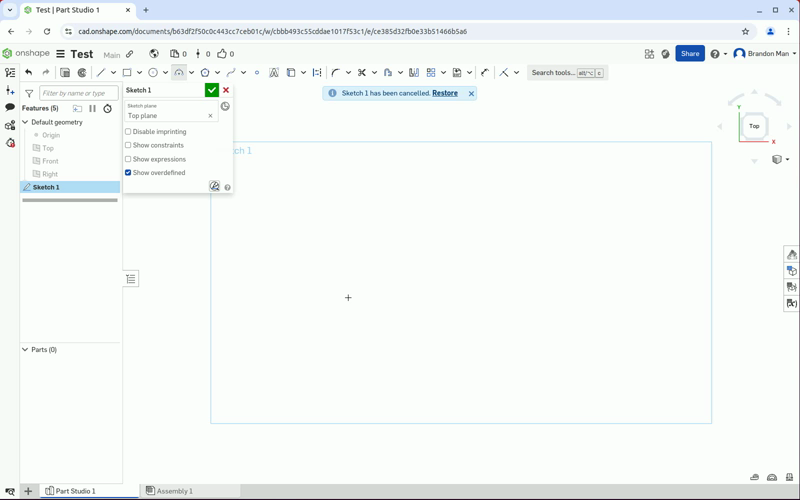
key_down(shift)
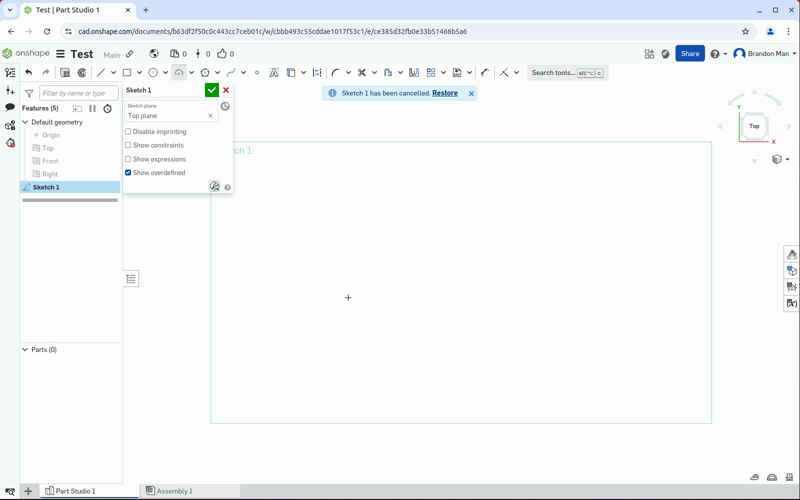
mouse_move(357, 306)
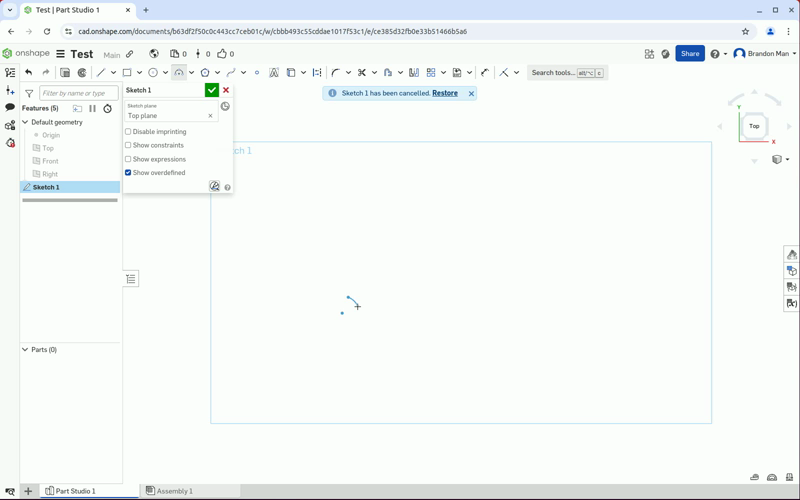
click(357, 306)
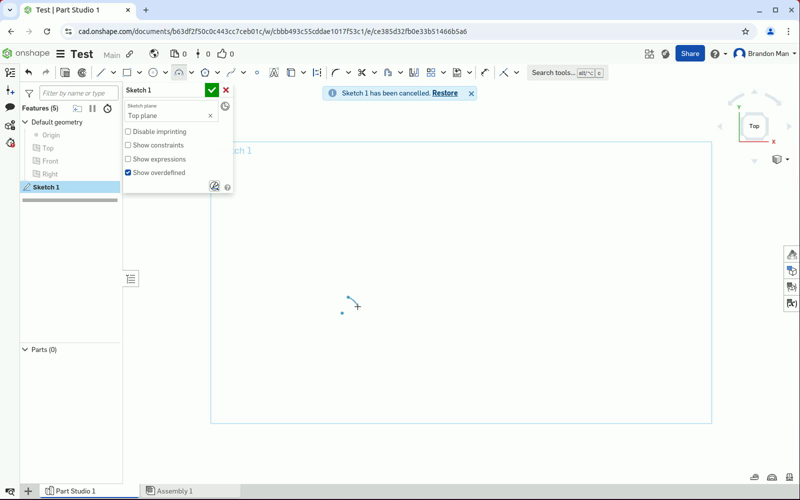
mouse_move(350, 303)
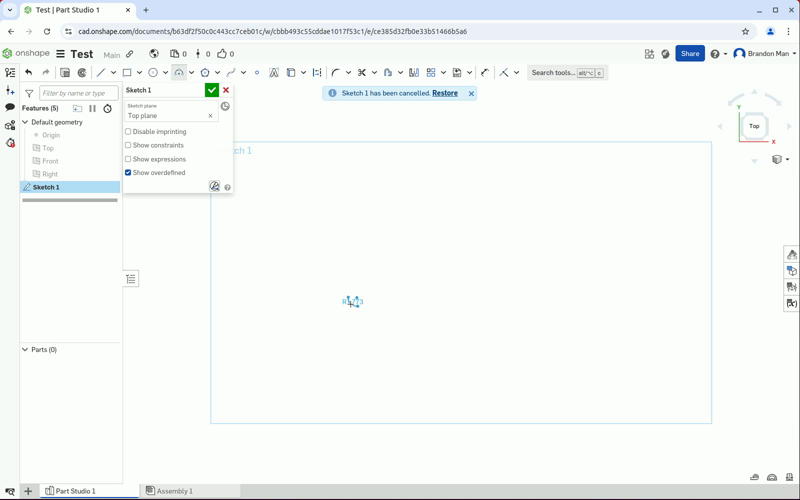
click(350, 303)
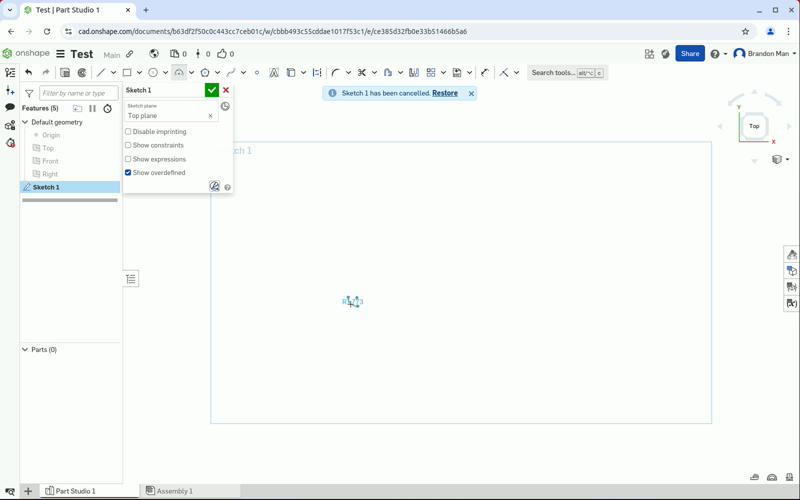
key_up(shift)
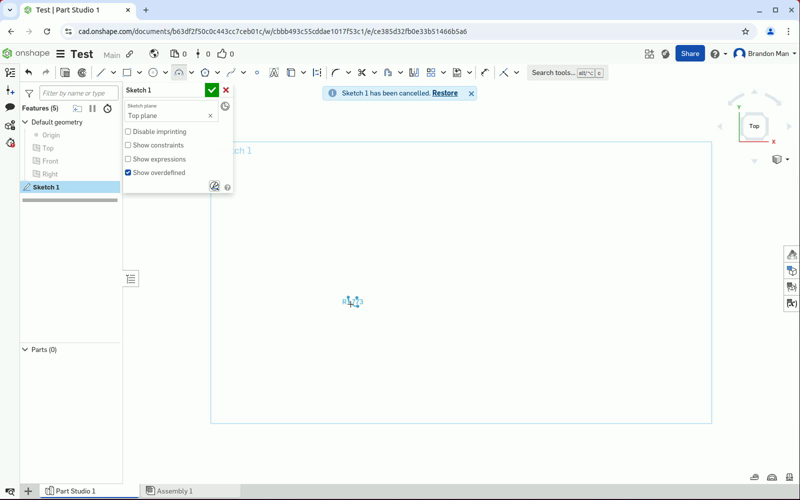
key(esc)
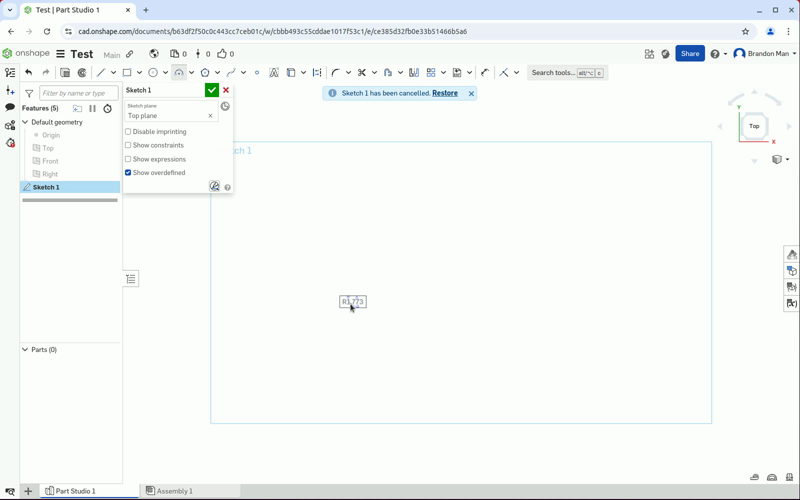
key(l)
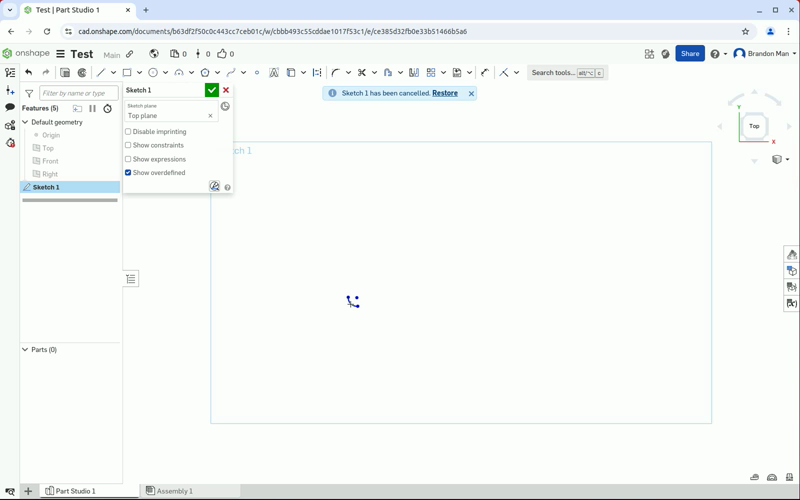
mouse_move(357, 306)
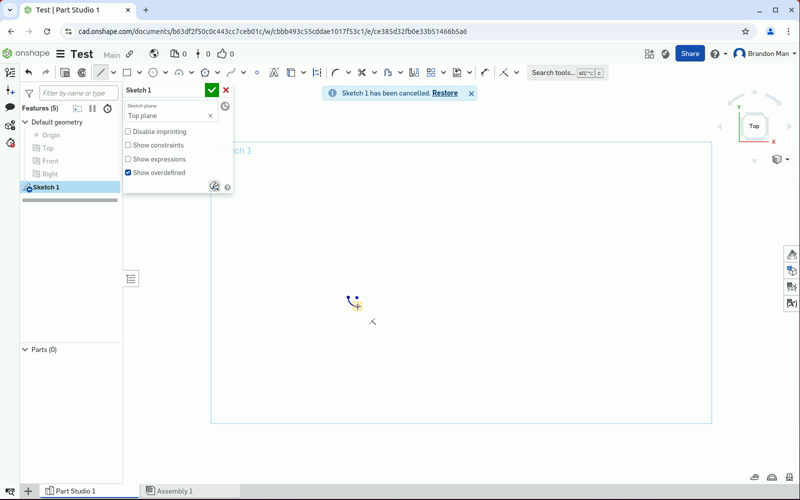
click(357, 306)
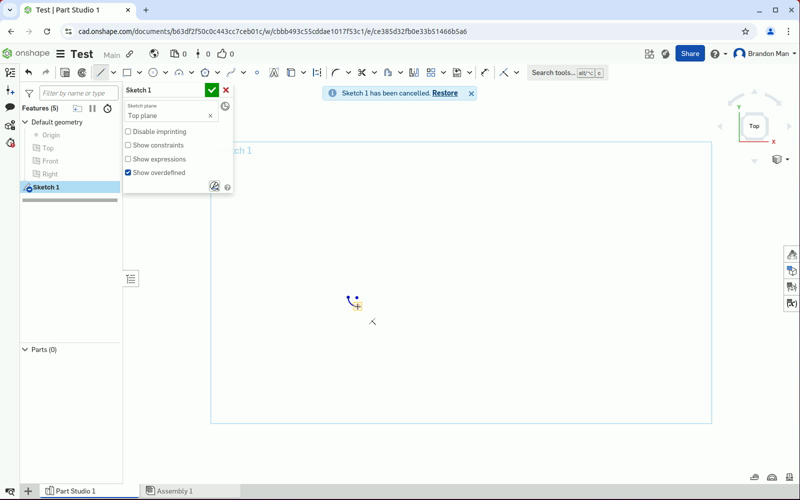
key_down(shift)
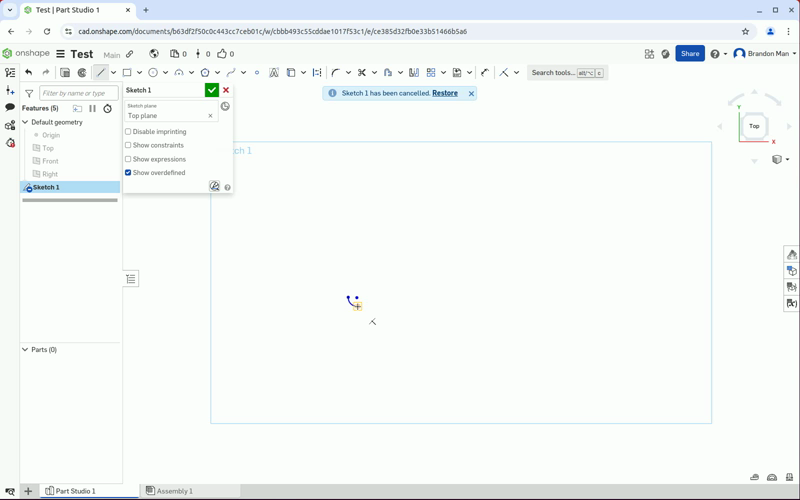
mouse_move(562, 306)
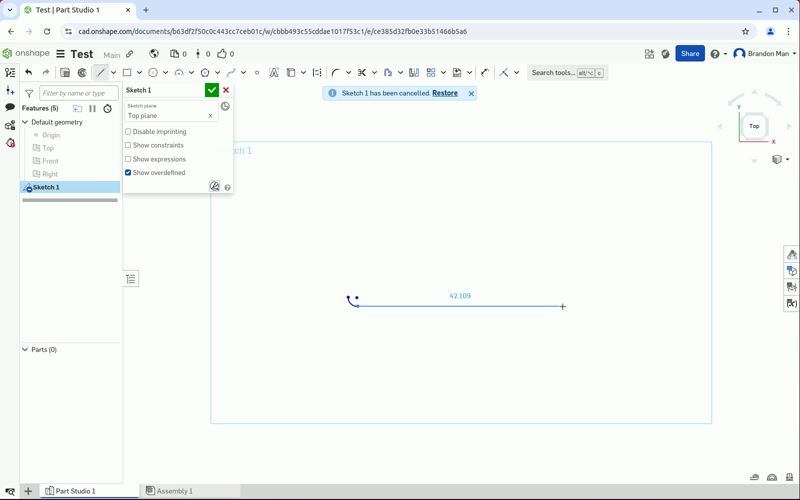
click(562, 306)
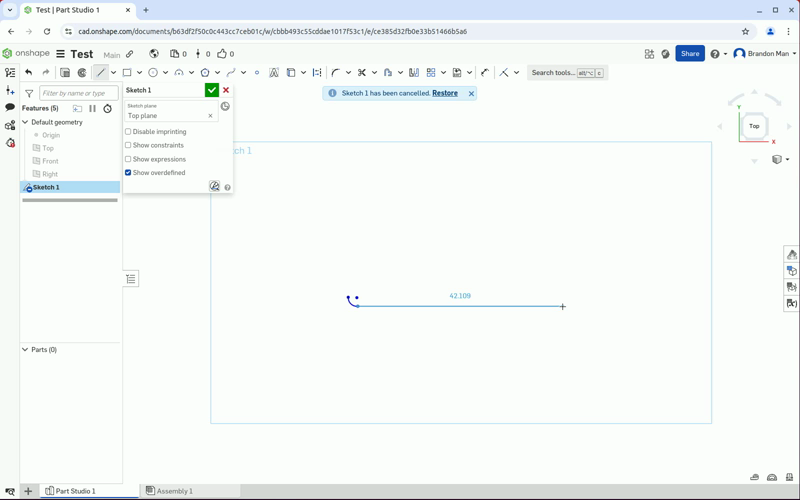
key_up(shift)
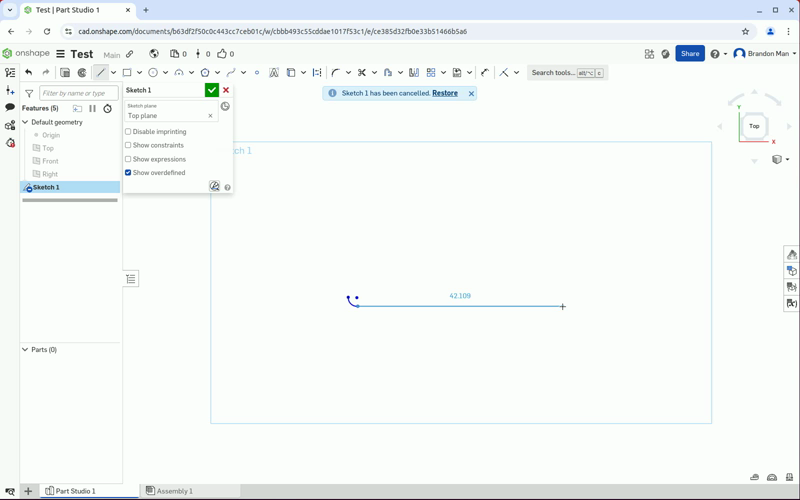
key(esc)
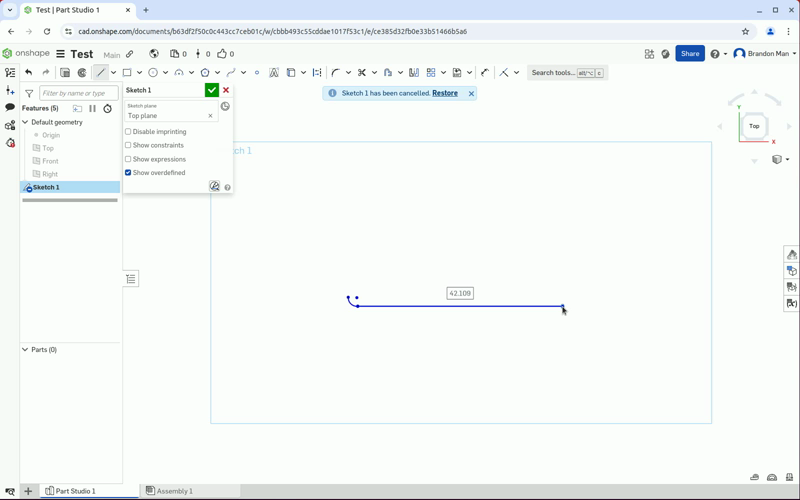
key(a)
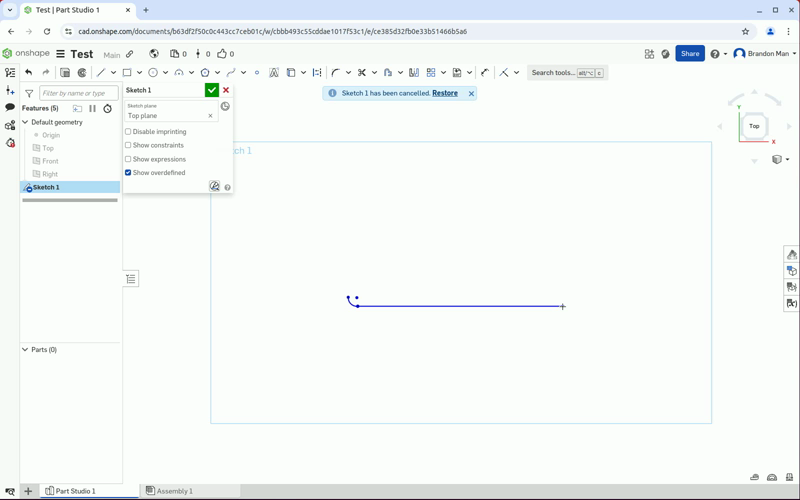
mouse_move(562, 306)
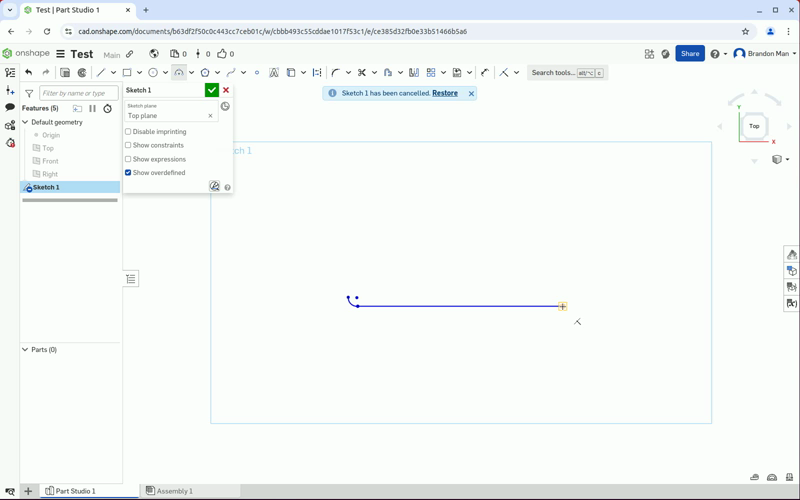
click(562, 306)
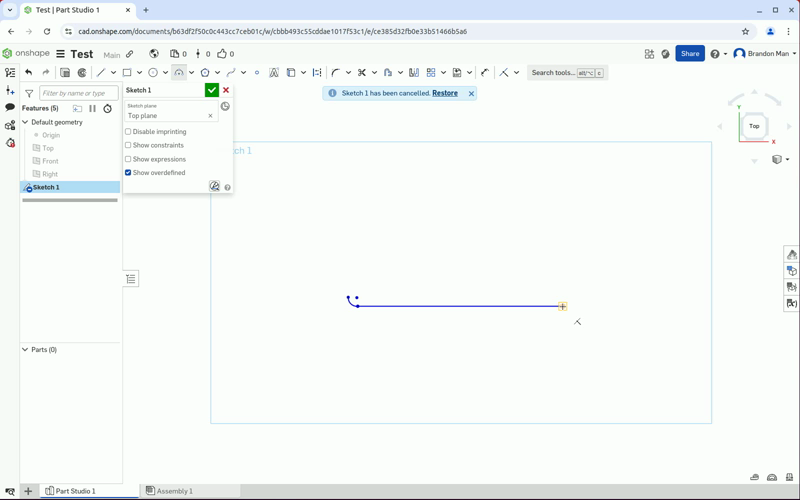
key_down(shift)
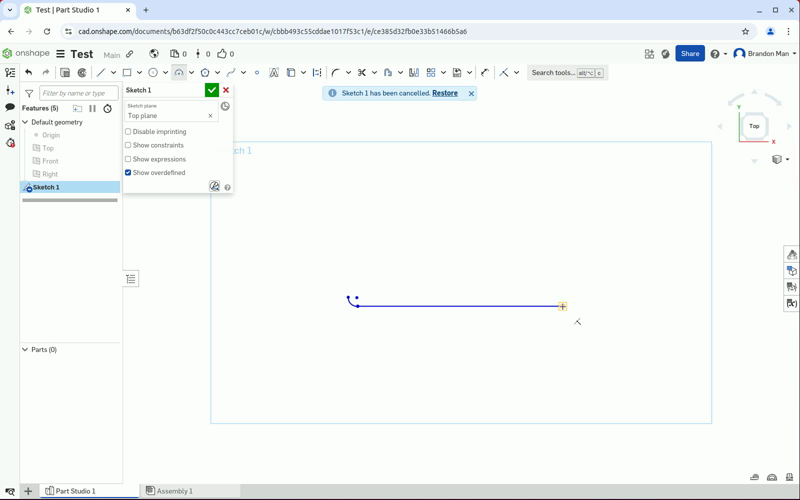
mouse_move(572, 297)
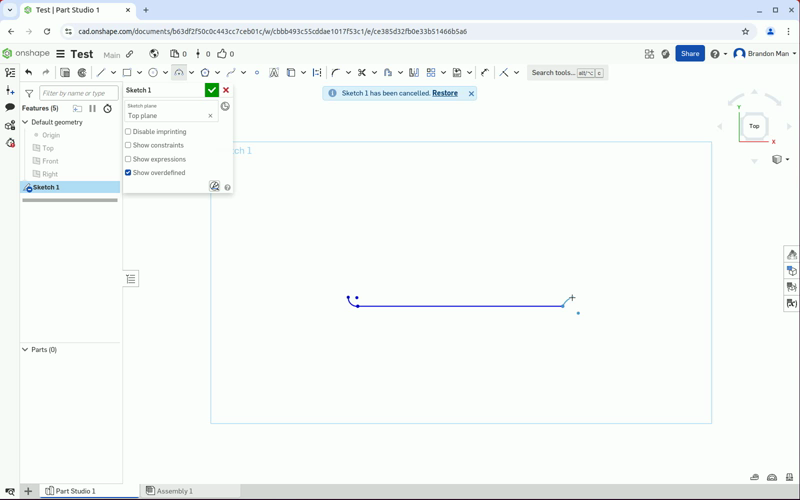
click(572, 297)
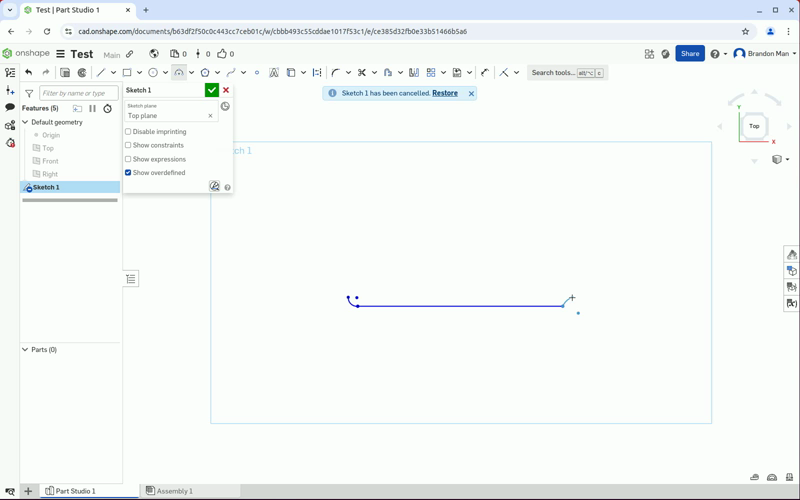
mouse_move(569, 303)
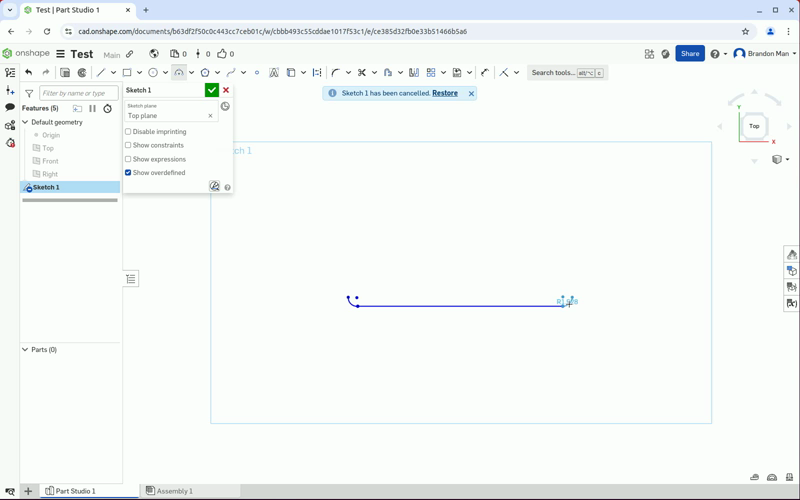
click(569, 303)
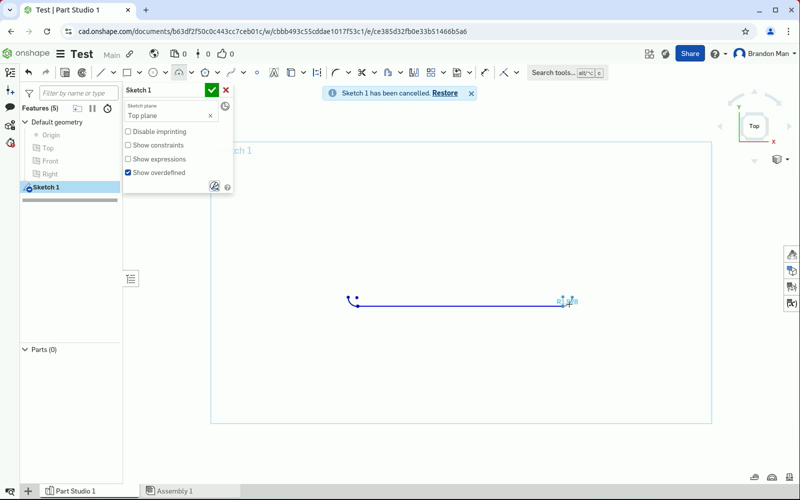
key_up(shift)
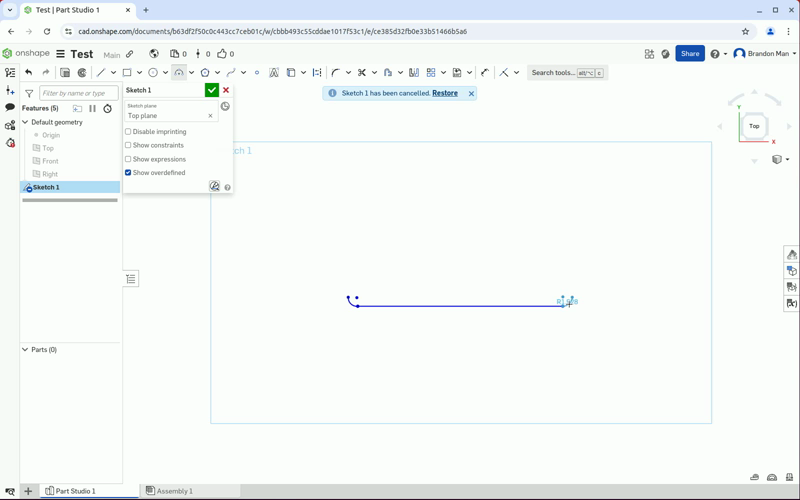
key(esc)
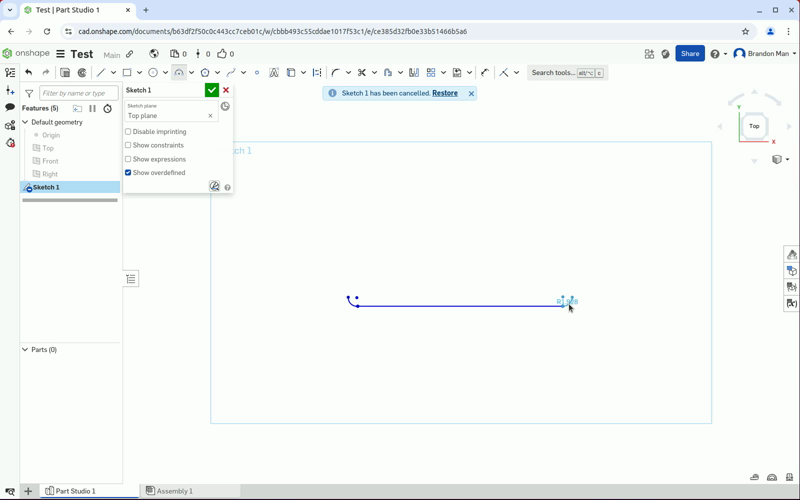
key(l)
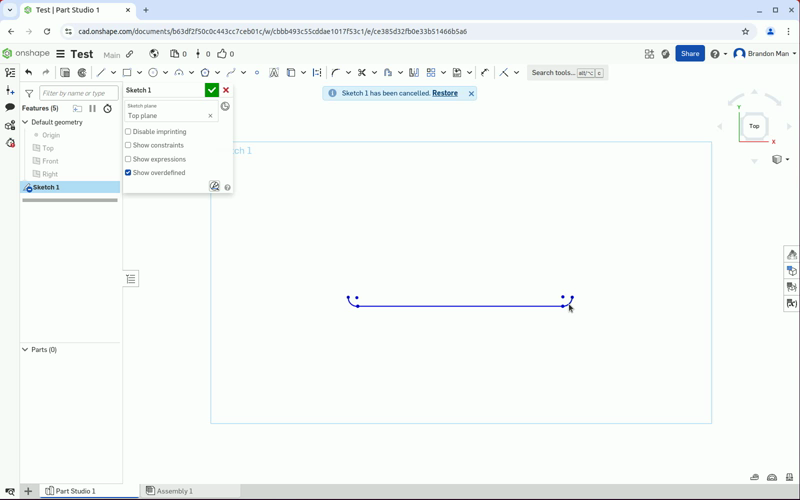
mouse_move(572, 297)
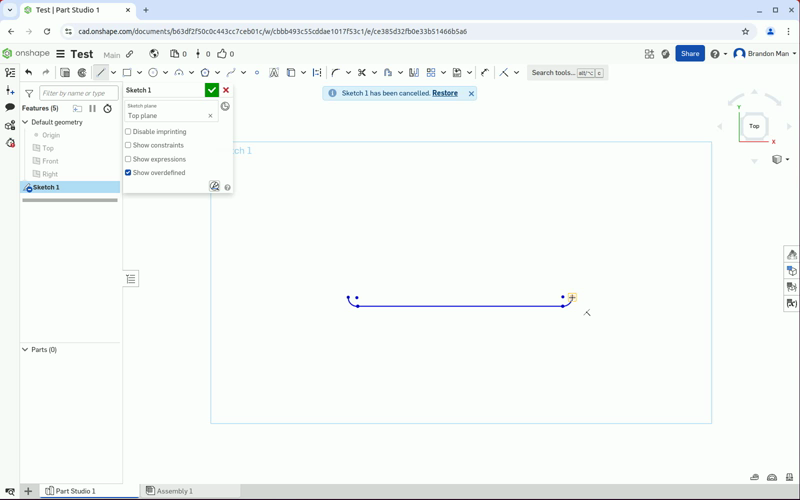
click(572, 297)
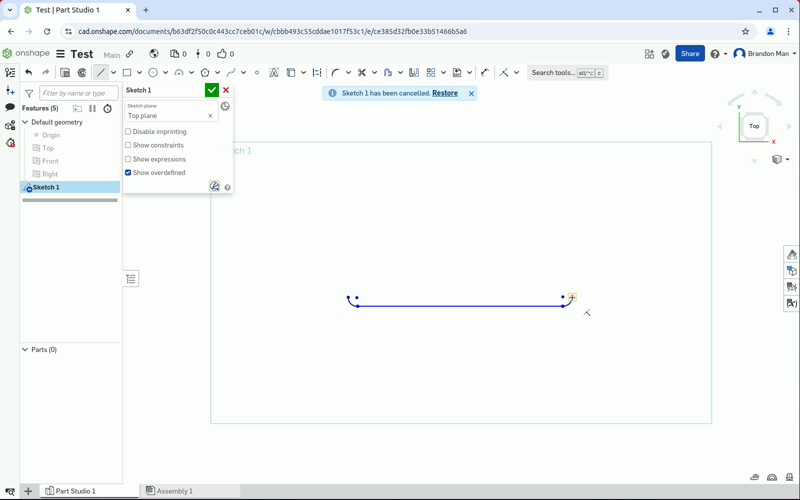
key_down(shift)
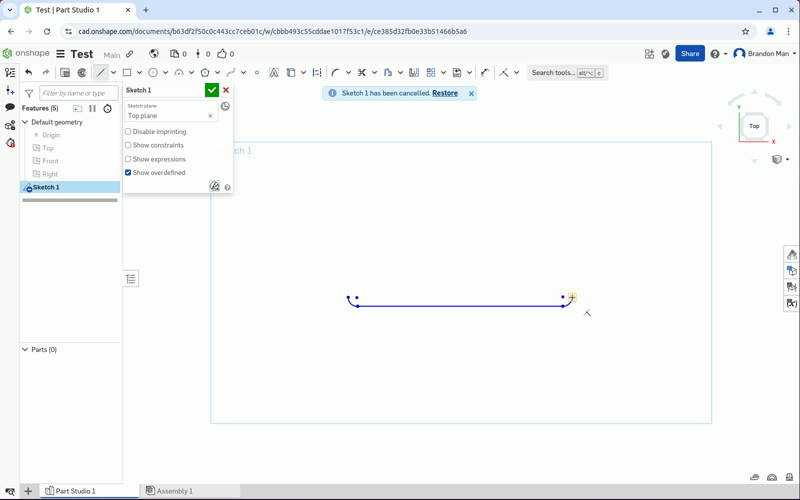
mouse_move(589, 297)
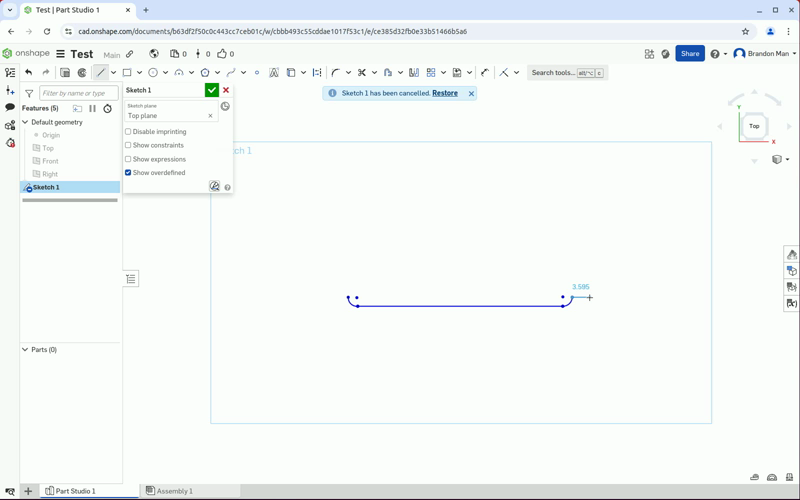
mouse_move(572, 268)
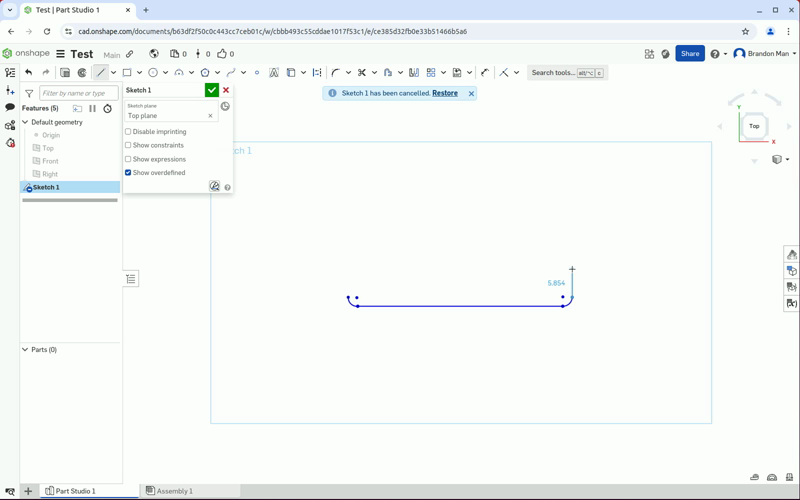
click(572, 268)
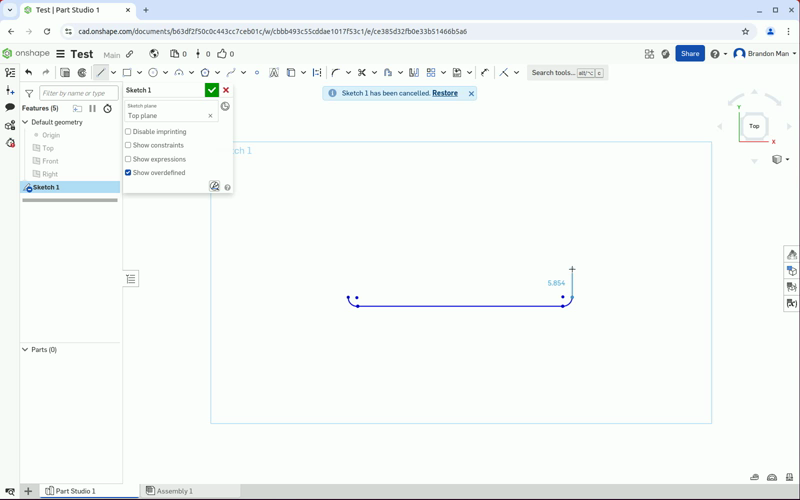
key_up(shift)
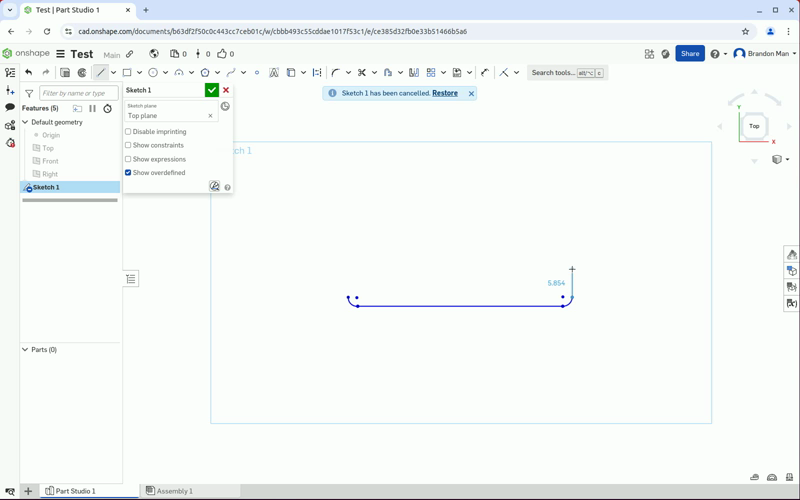
key(esc)
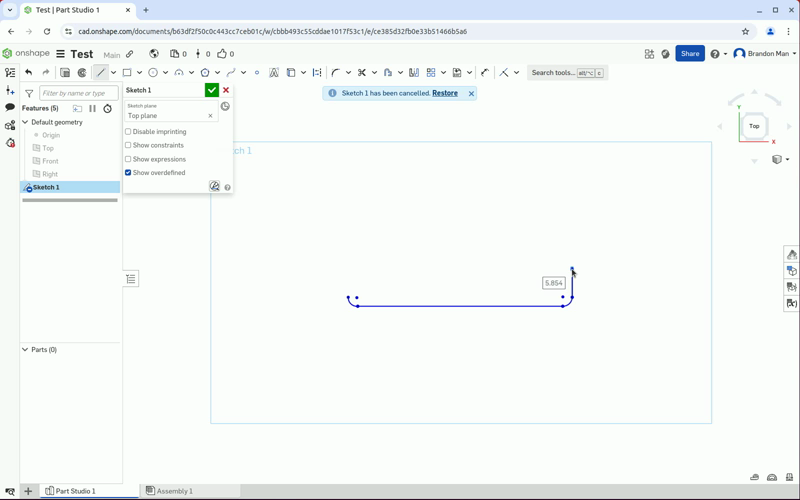
key(a)
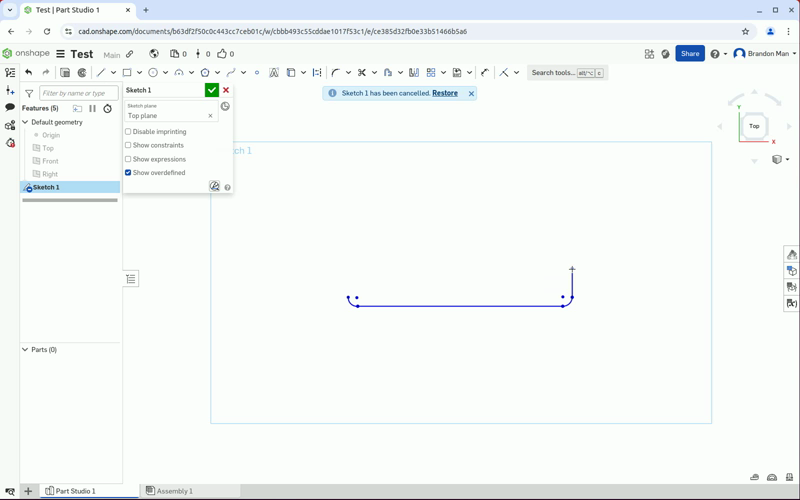
mouse_move(572, 268)
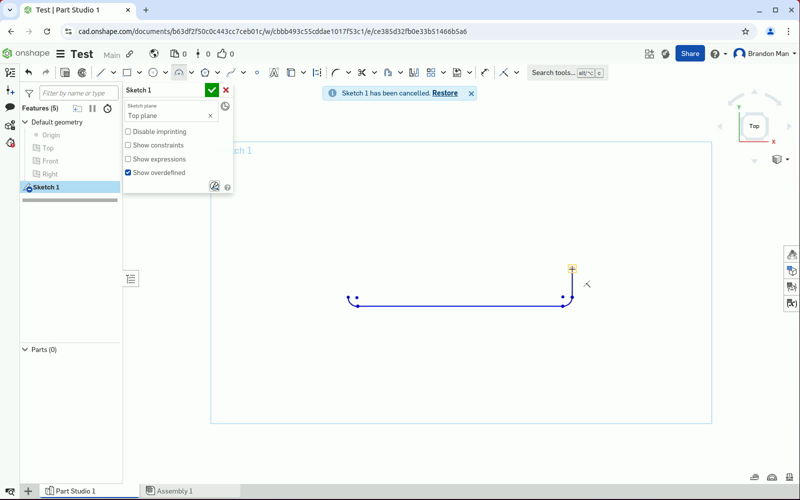
click(572, 268)
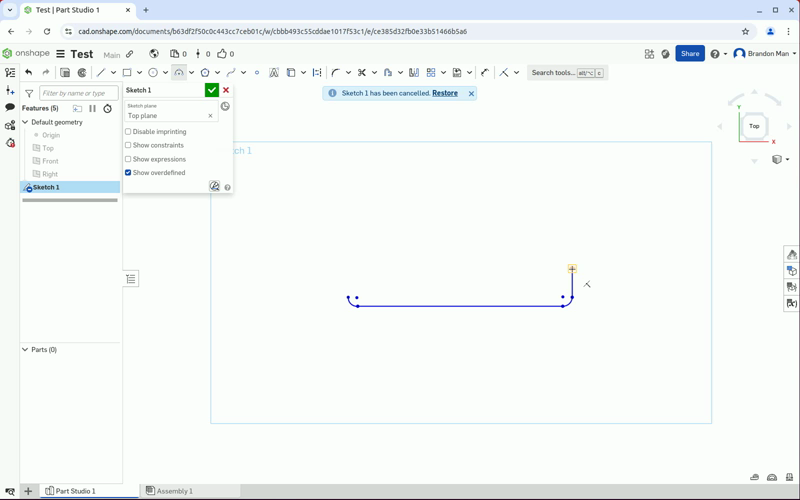
key_down(shift)
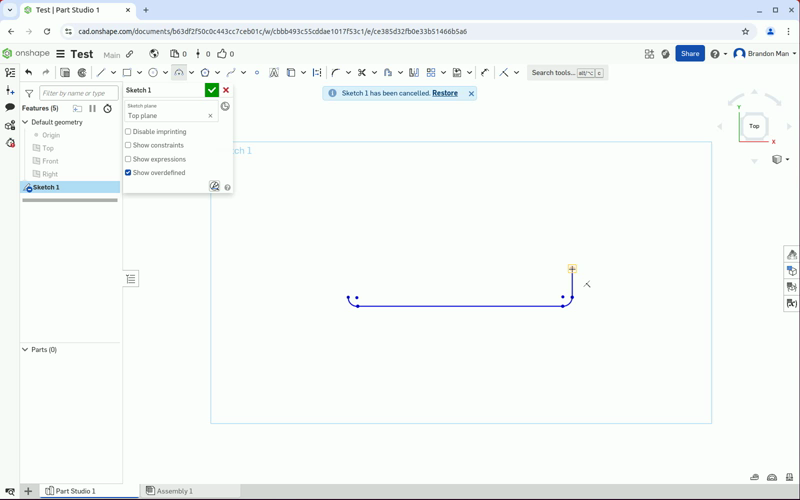
mouse_move(562, 259)
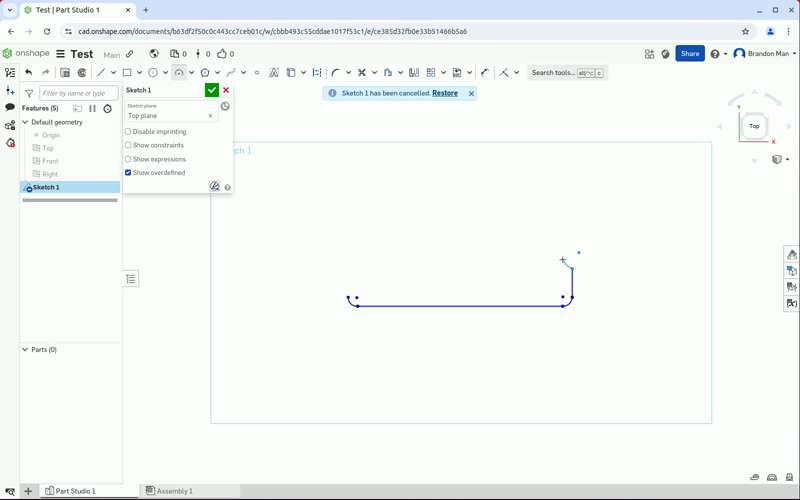
click(562, 259)
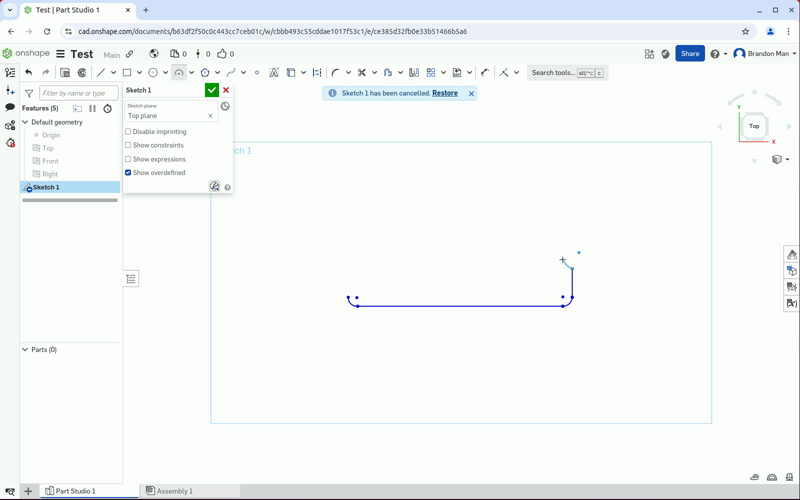
mouse_move(569, 262)
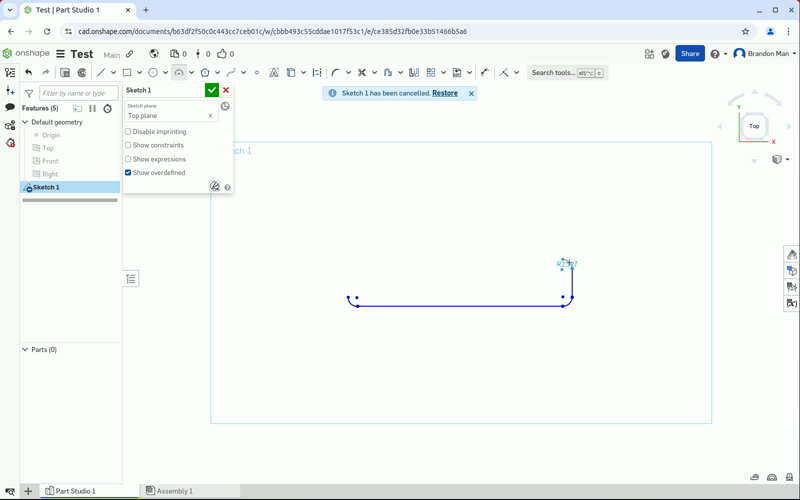
click(569, 262)
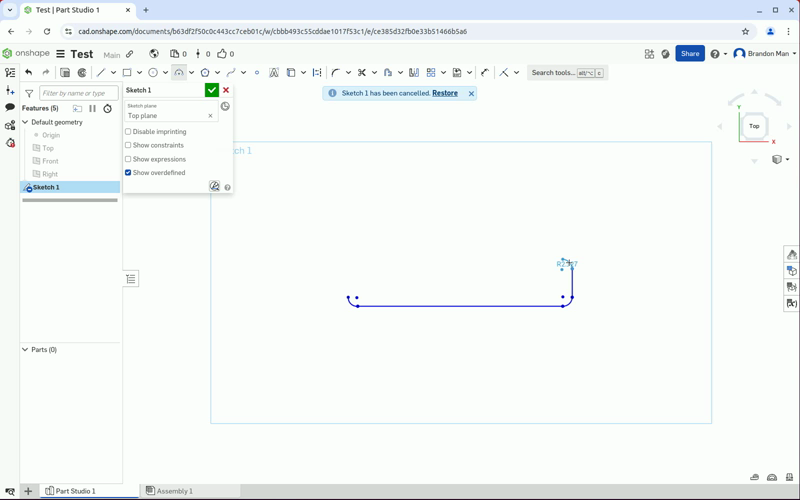
key_up(shift)
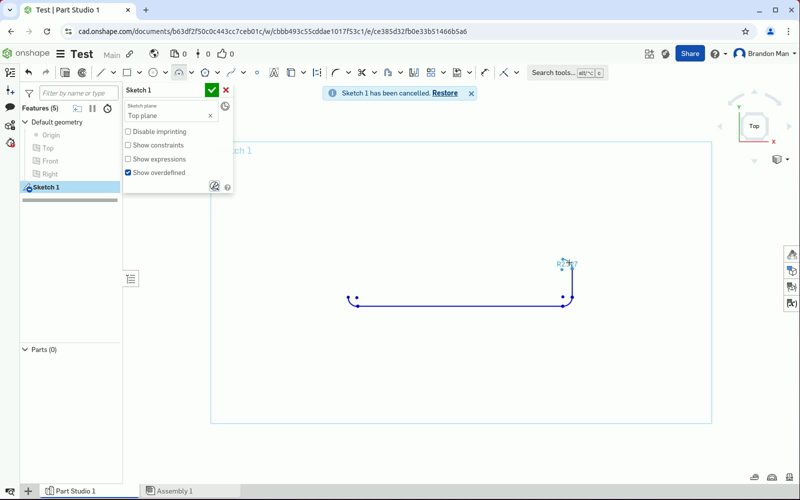
key(esc)
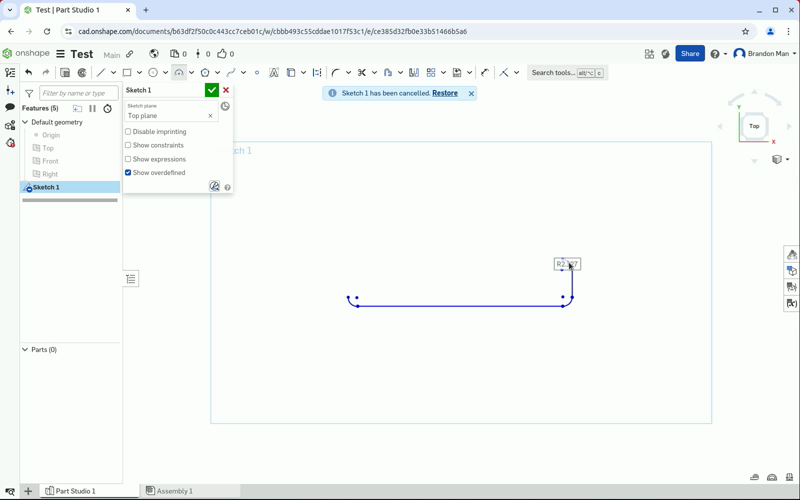
key(l)
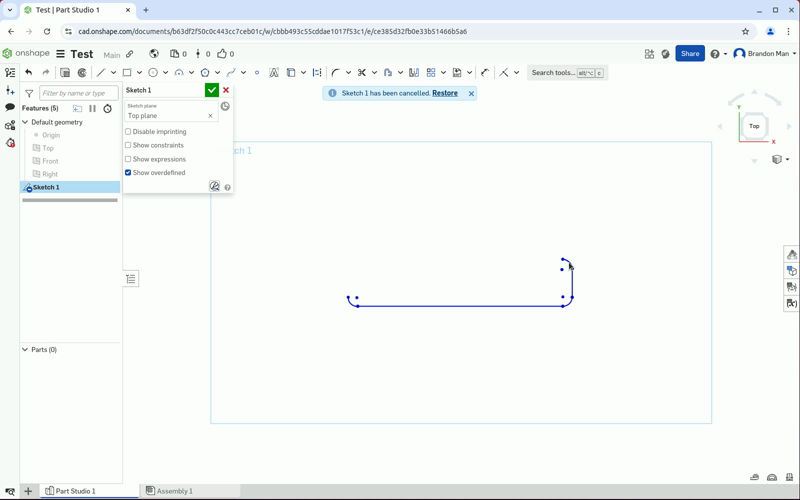
mouse_move(562, 259)
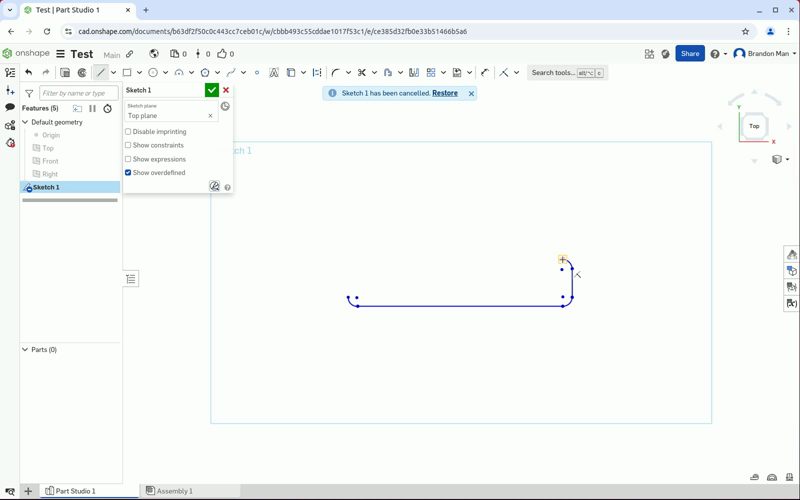
click(562, 259)
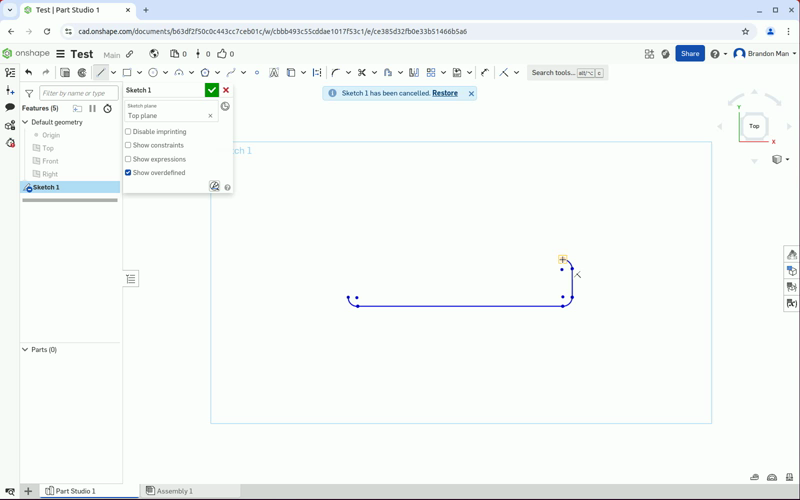
key_down(shift)
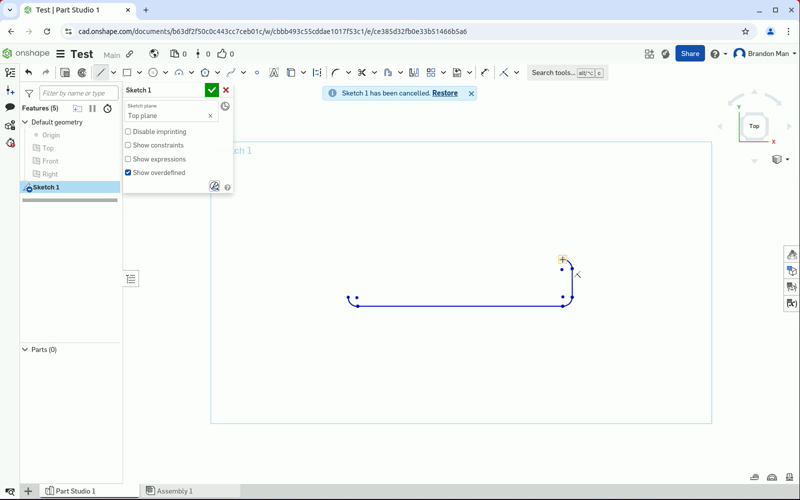
mouse_move(357, 259)
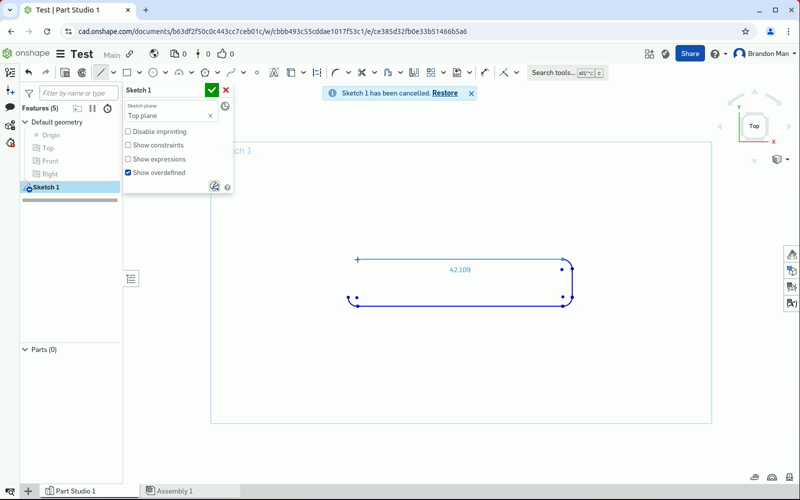
click(357, 259)
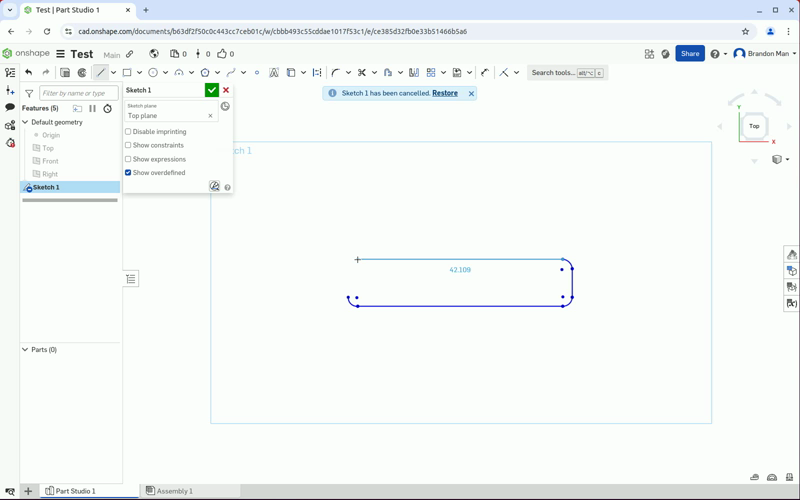
key_up(shift)
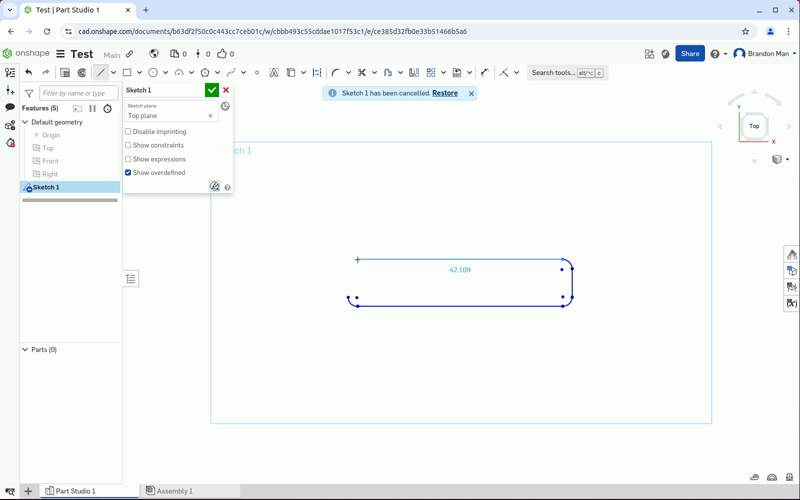
key(esc)
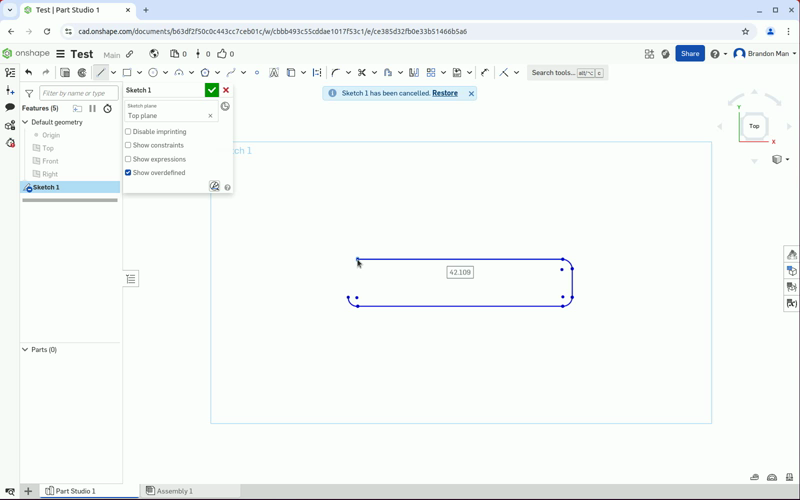
key(a)
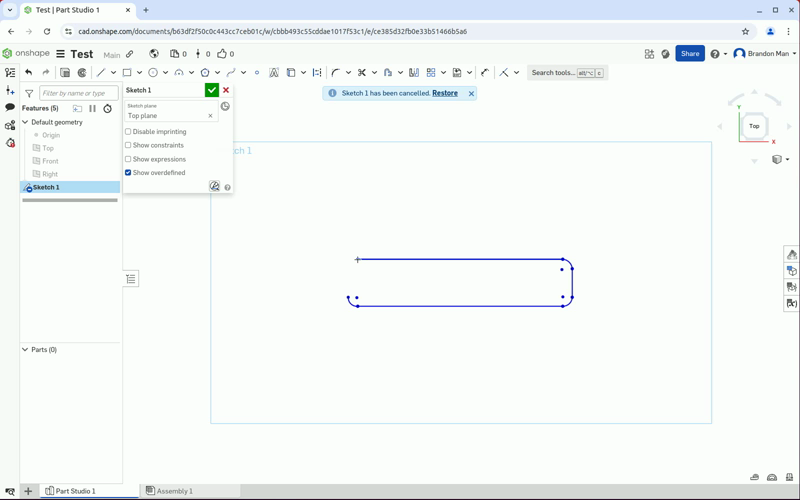
mouse_move(357, 259)
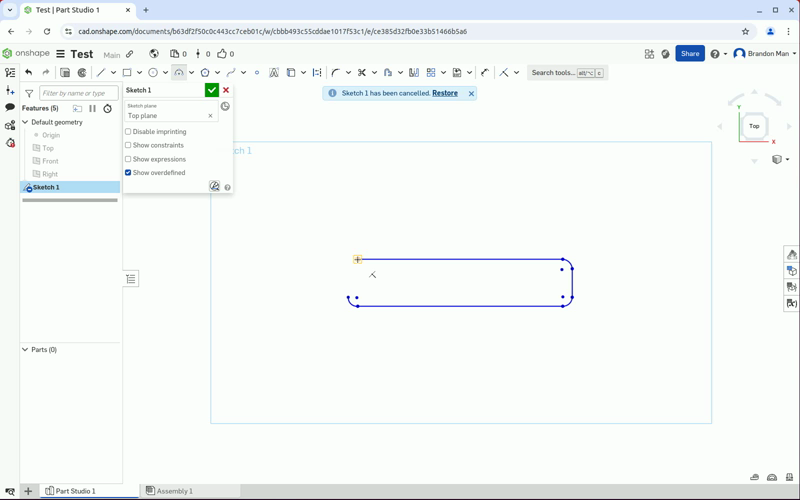
click(357, 259)
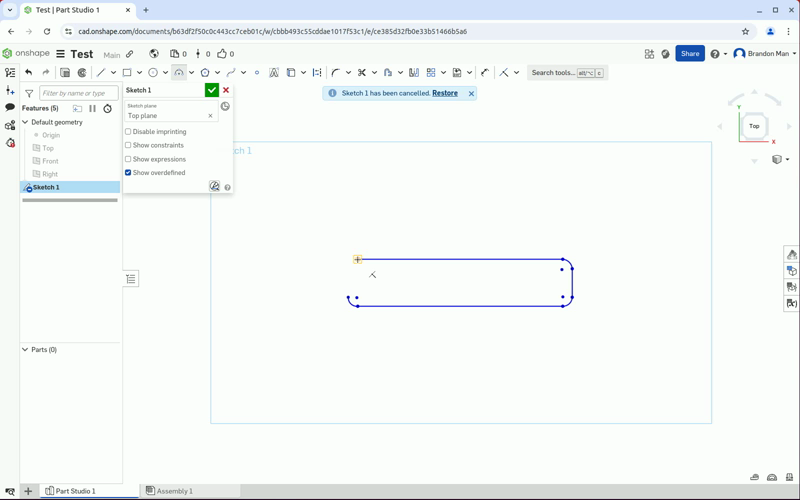
key_down(shift)
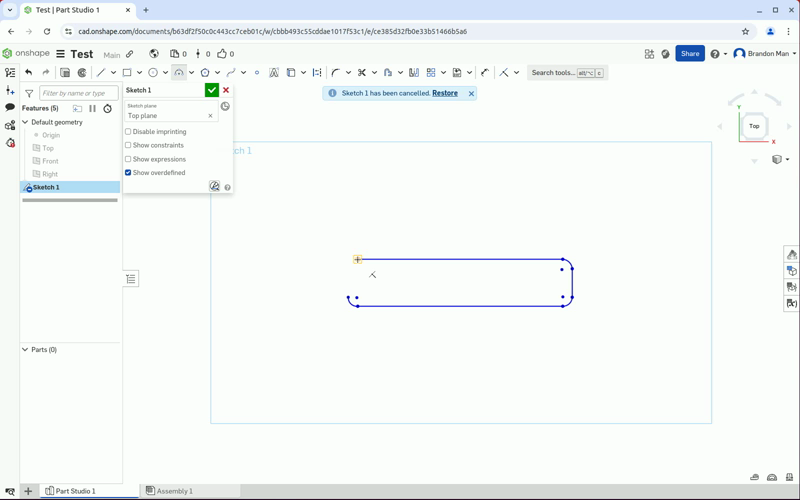
mouse_move(348, 268)
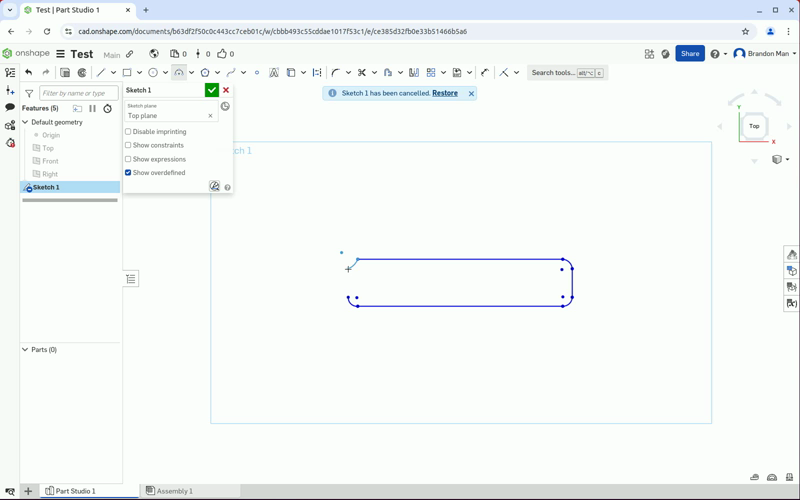
click(348, 268)
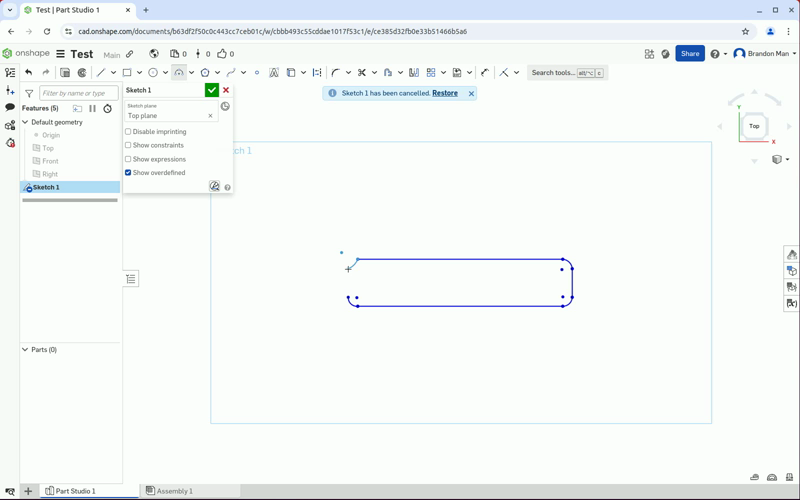
mouse_move(350, 262)
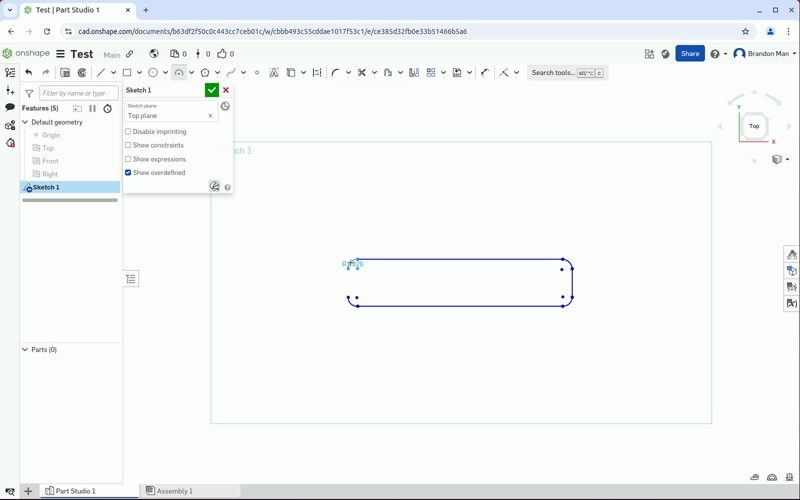
click(350, 262)
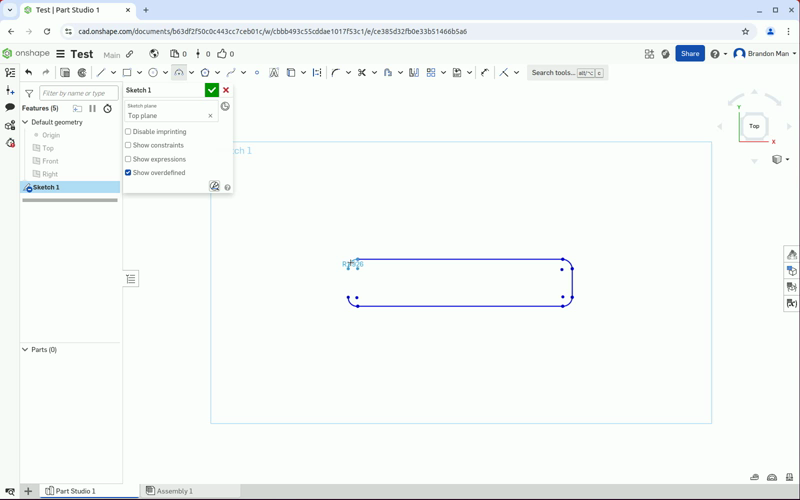
key_up(shift)
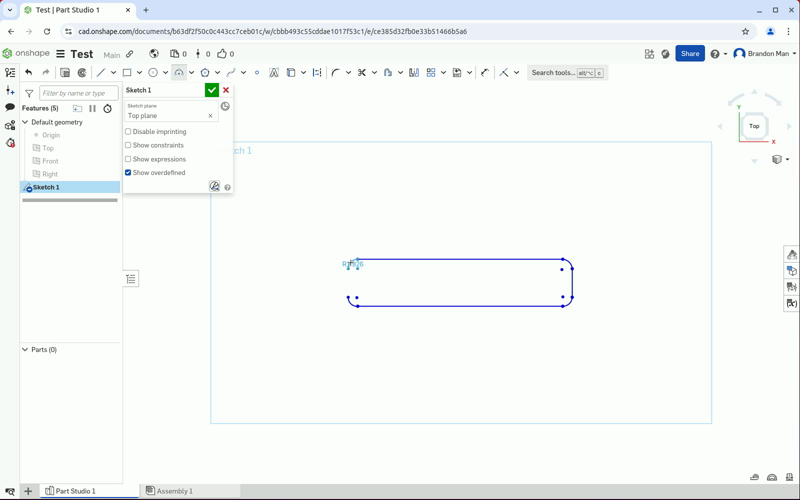
key(esc)
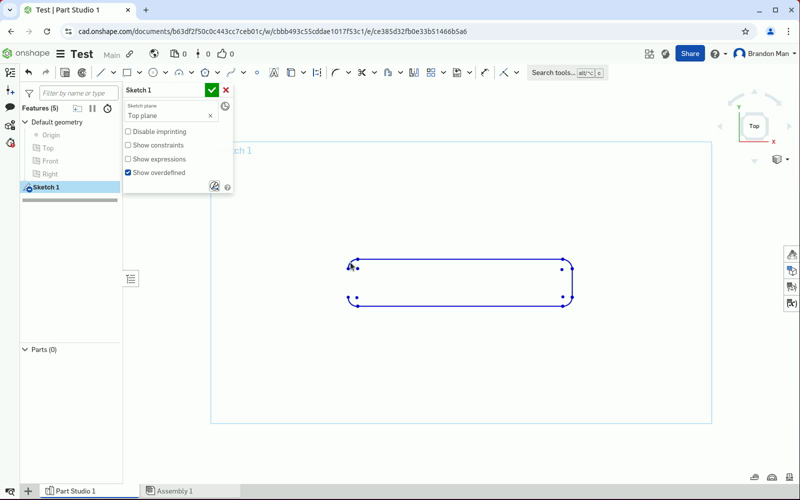
key(l)
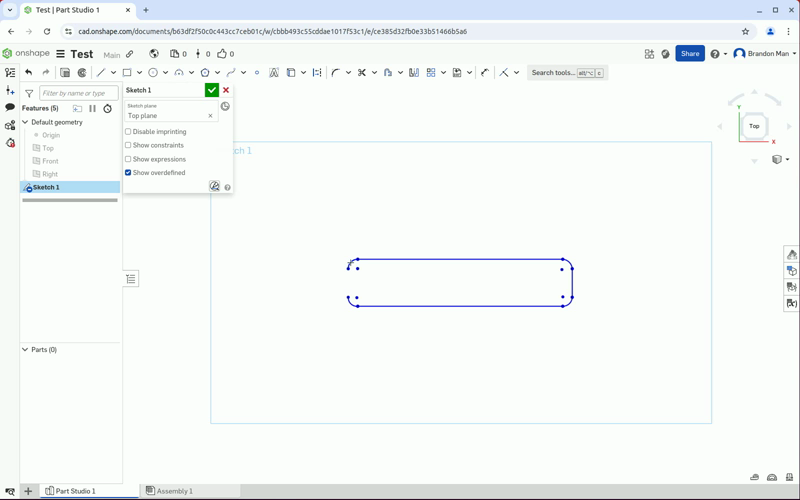
mouse_move(348, 268)
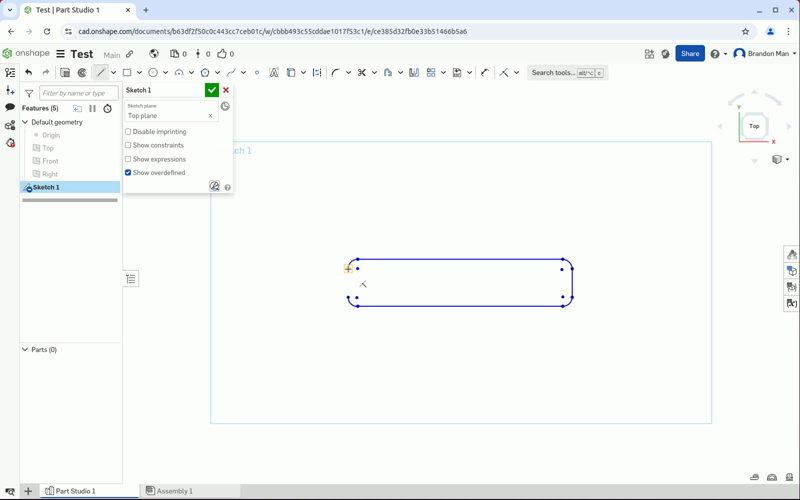
click(348, 268)
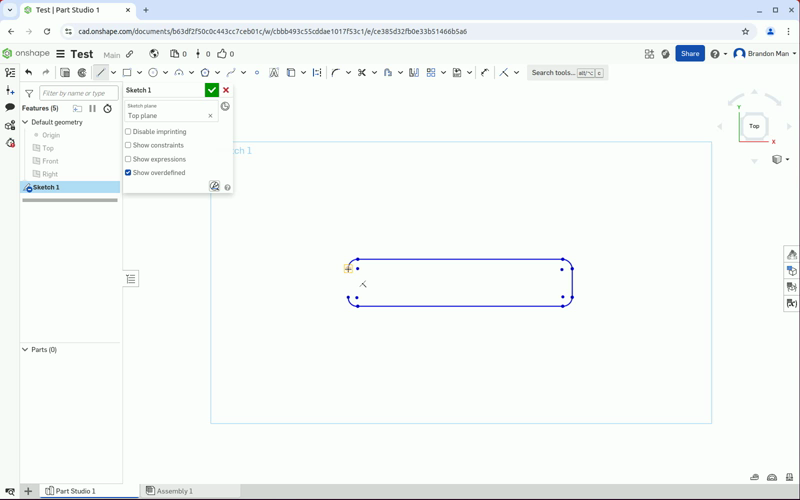
mouse_move(378, 268)
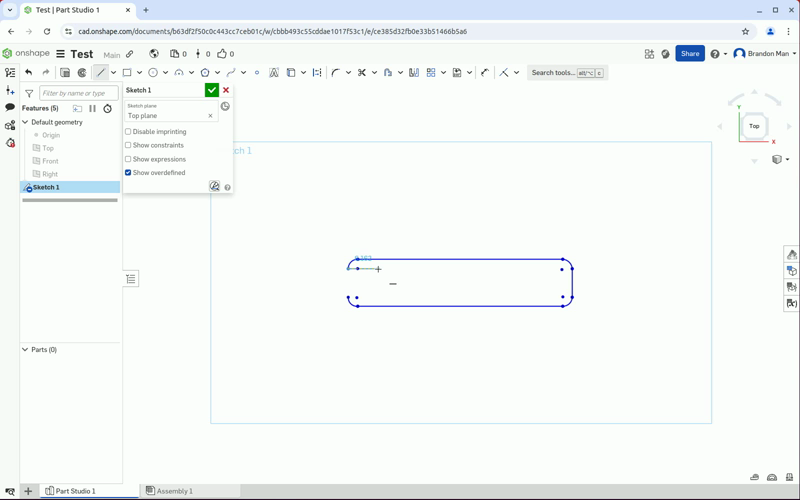
key_down(shift)
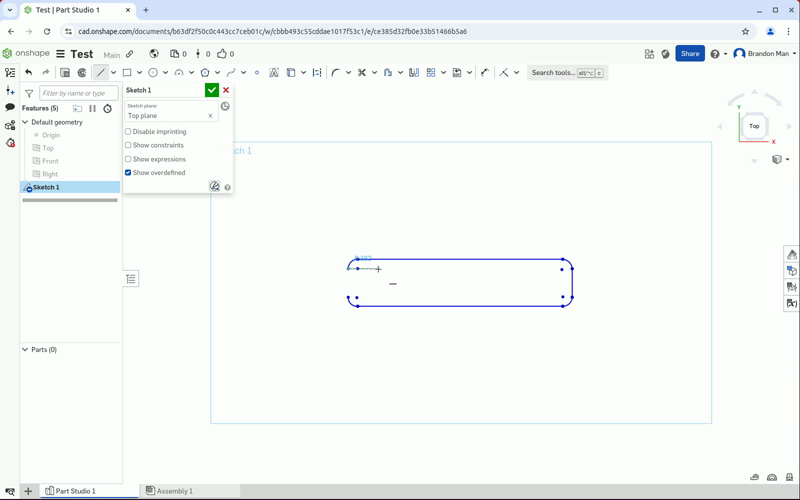
mouse_move(348, 297)
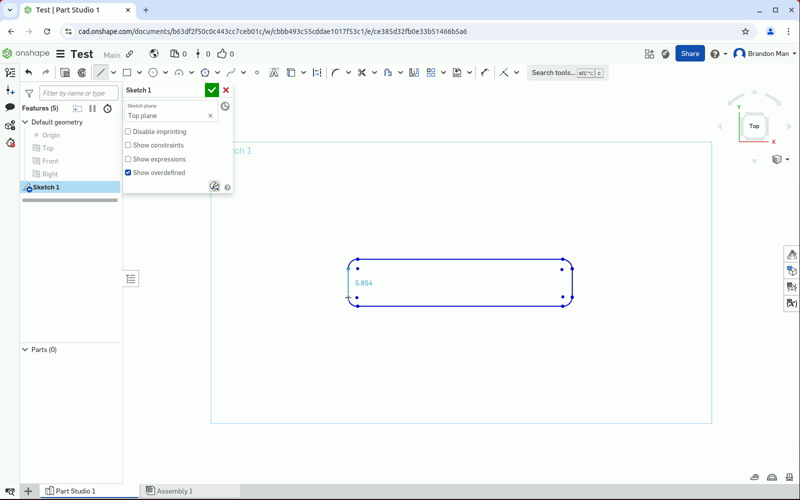
key_up(shift)
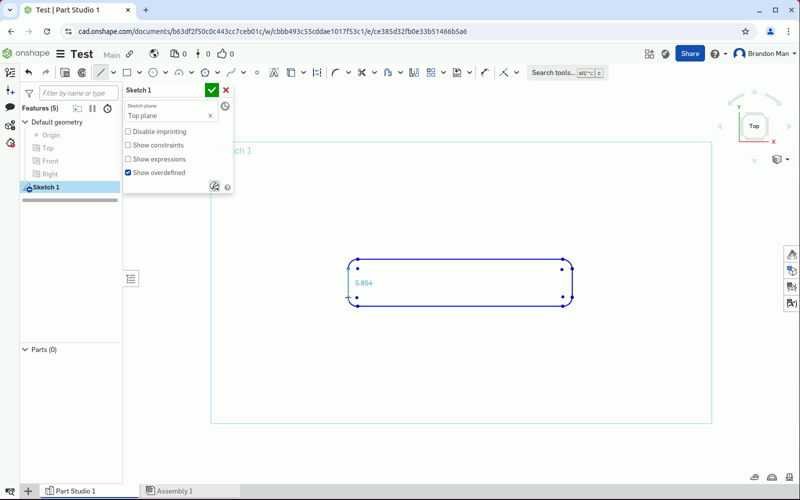
click(348, 297)
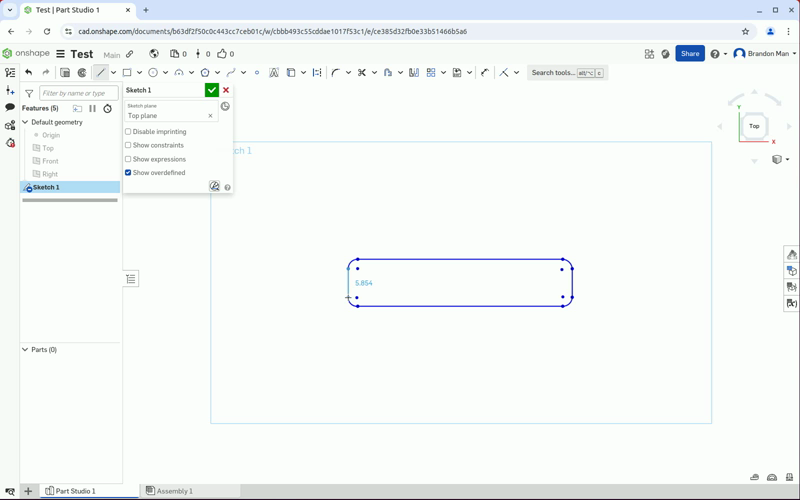
key(esc)
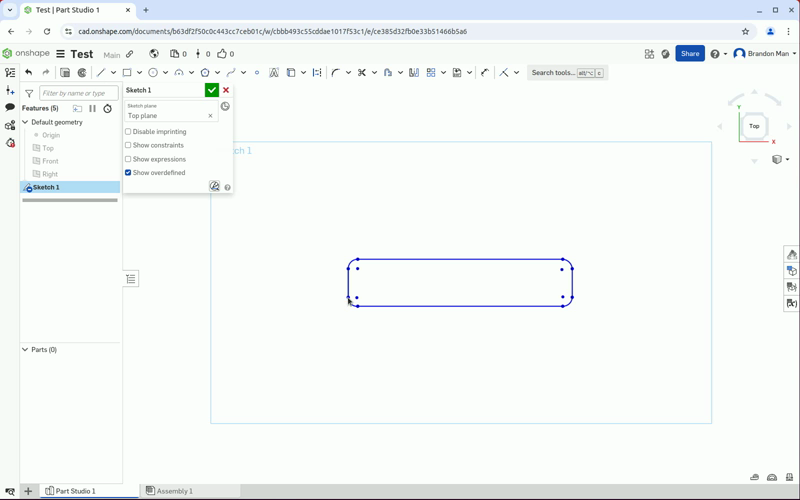
key(c)
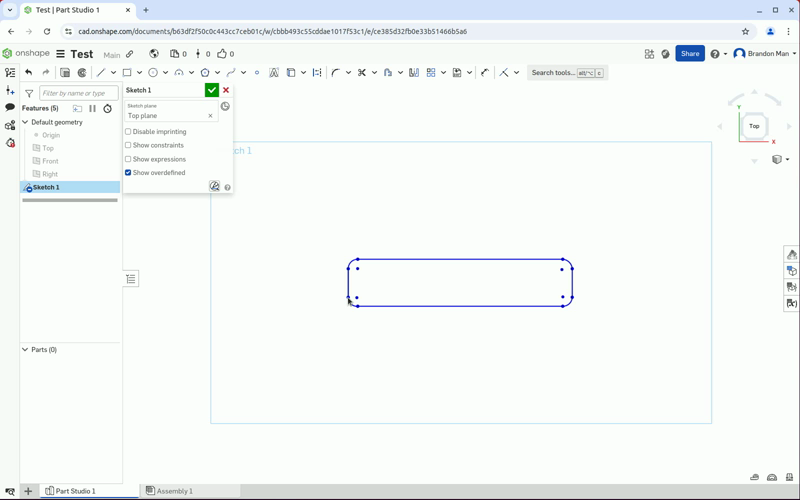
key_down(shift)
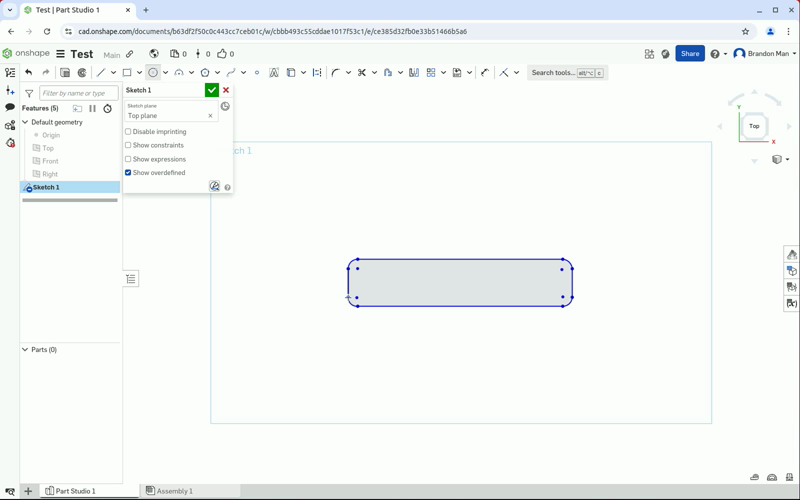
mouse_move(364, 282)
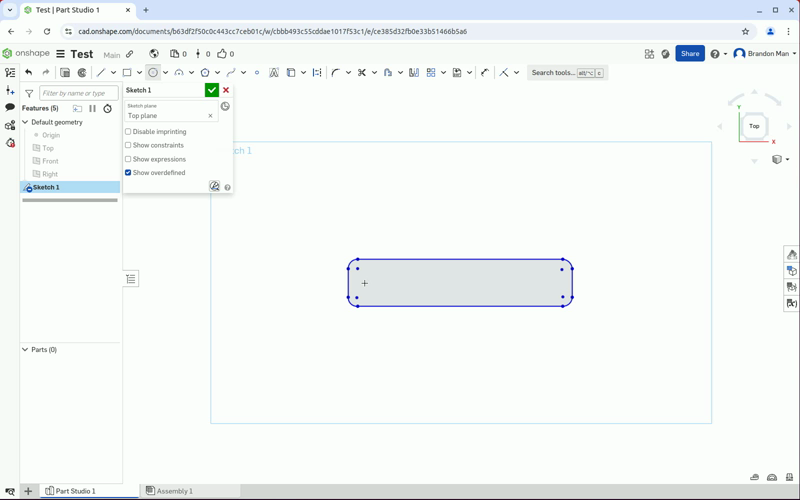
click(364, 282)
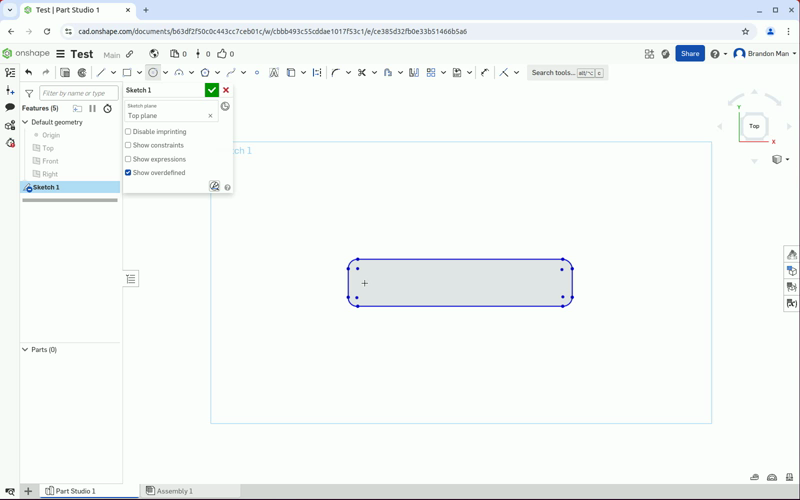
key_up(shift)
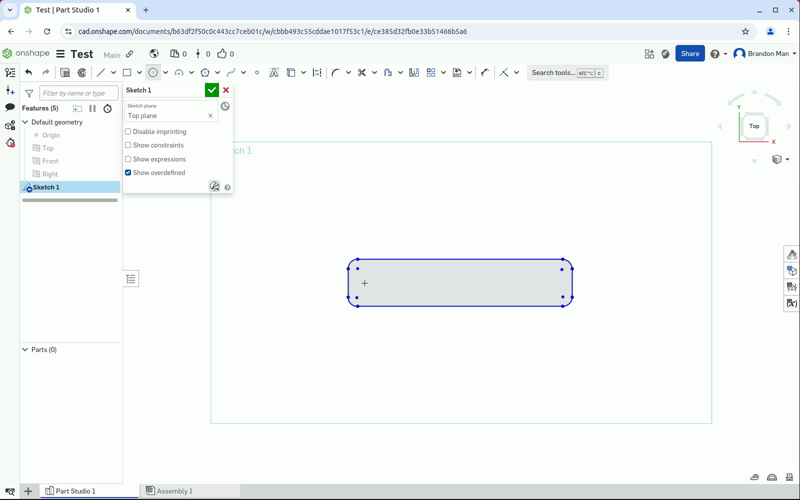
mouse_move(371, 282)
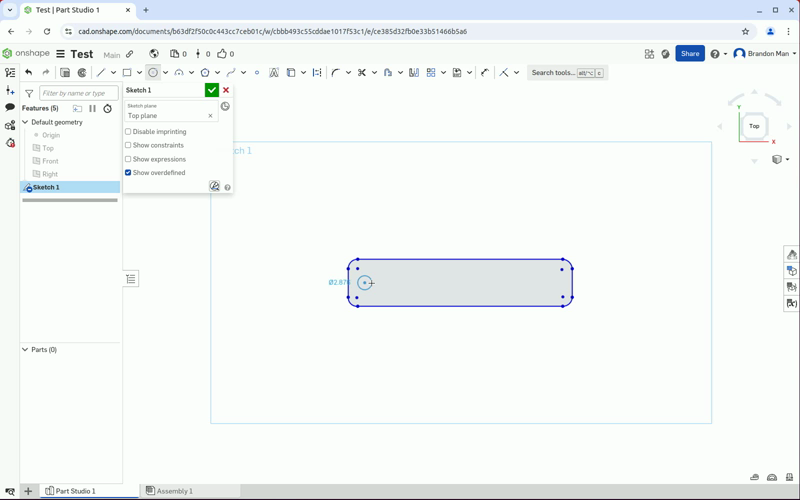
click(371, 282)
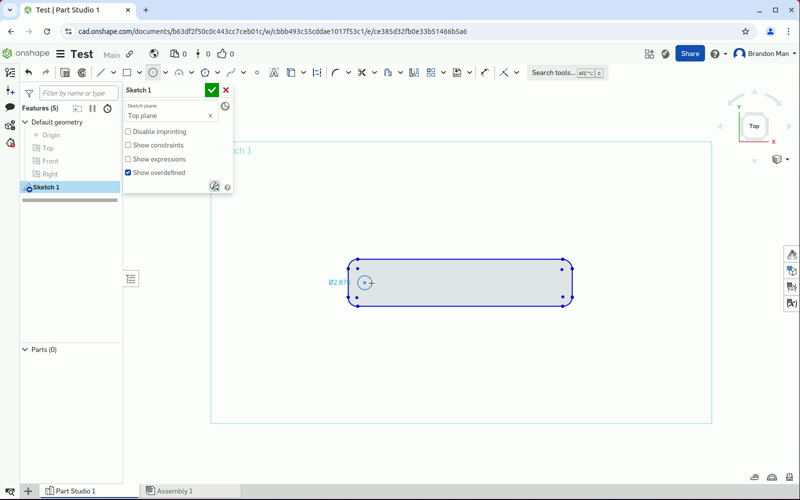
key(esc)
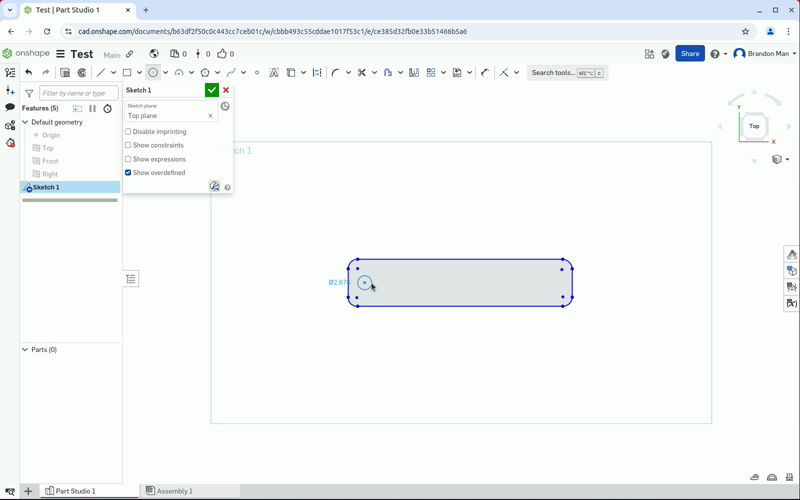
key(c)
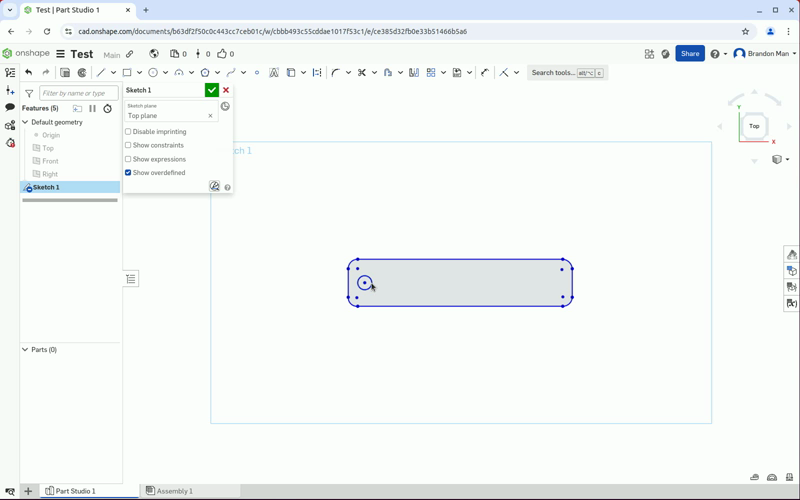
key_down(shift)
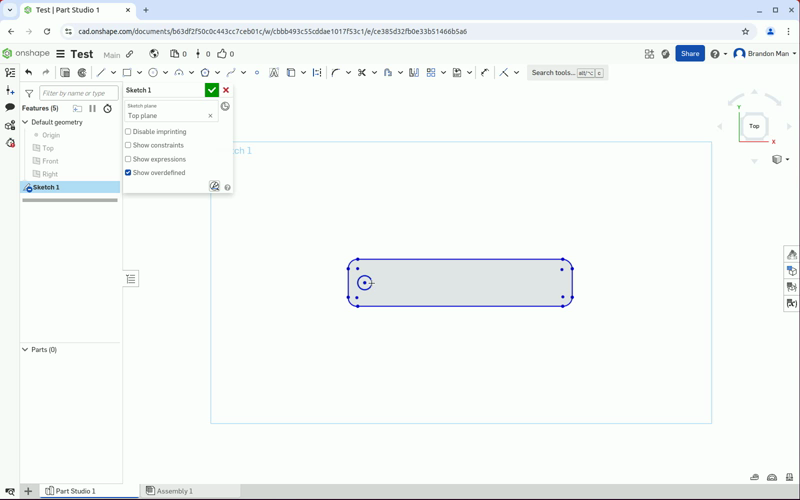
mouse_move(555, 282)
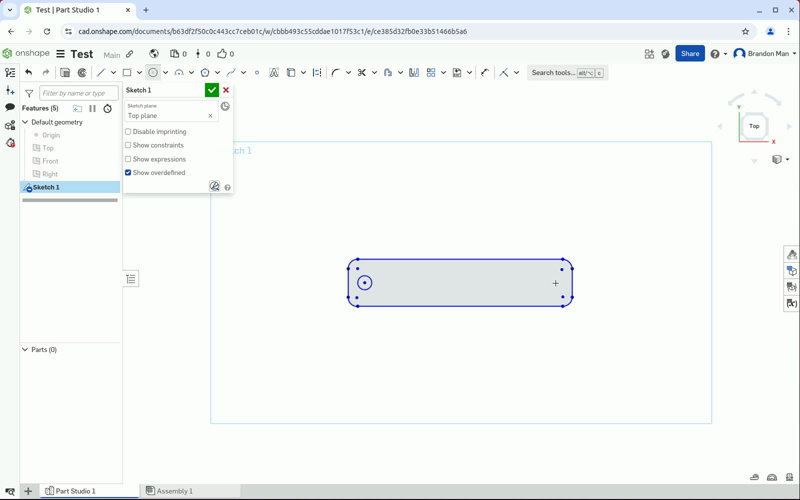
click(555, 282)
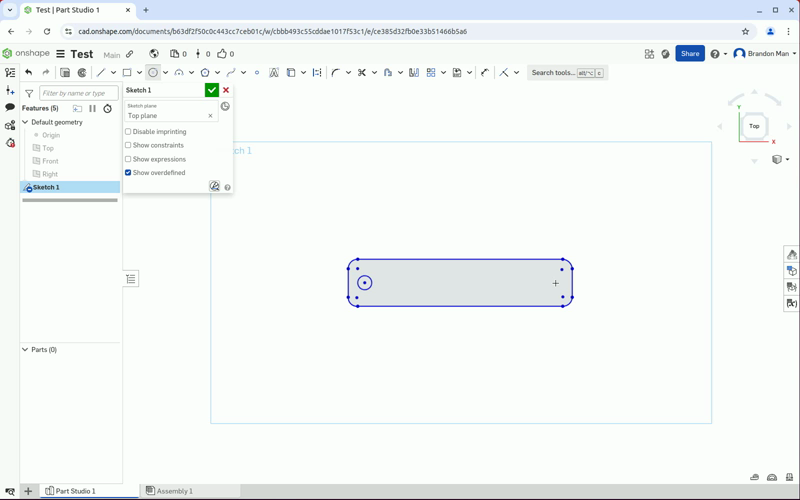
key_up(shift)
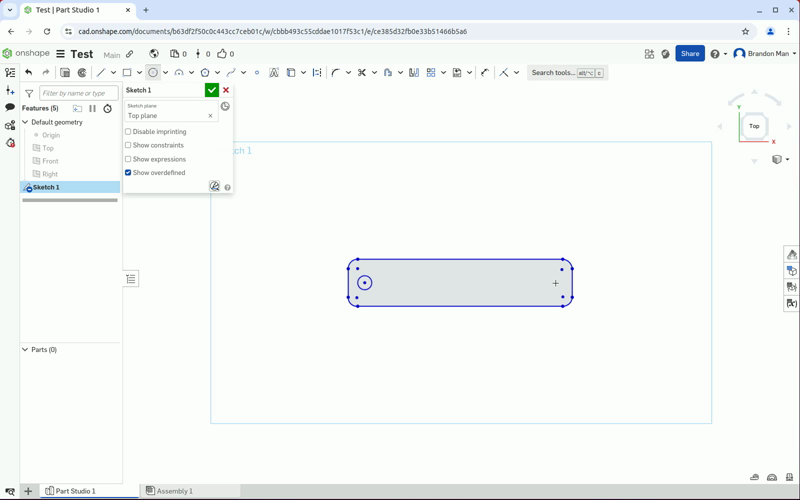
mouse_move(562, 282)
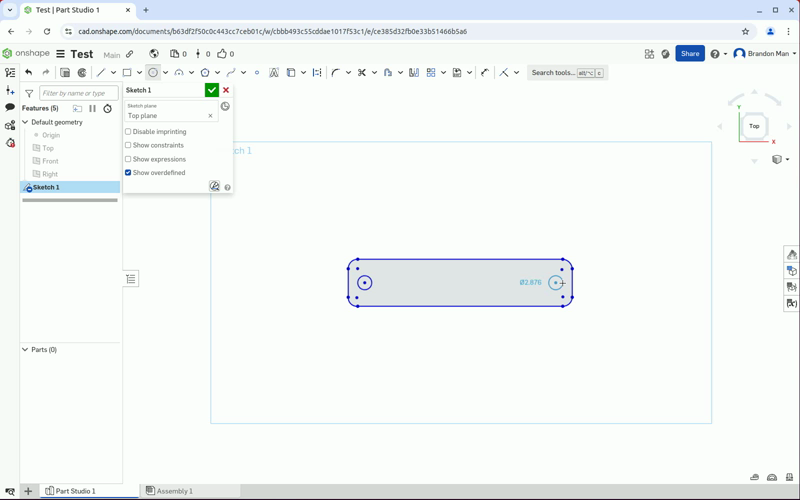
click(562, 282)
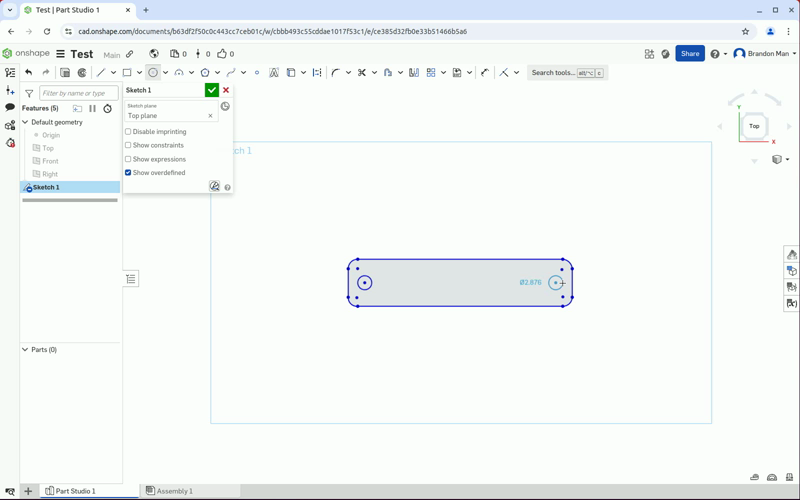
key(esc)
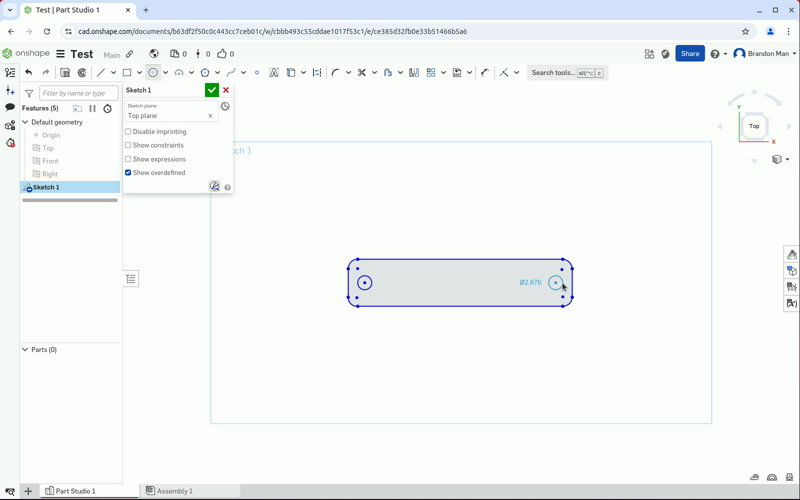
mouse_move(392, 280)
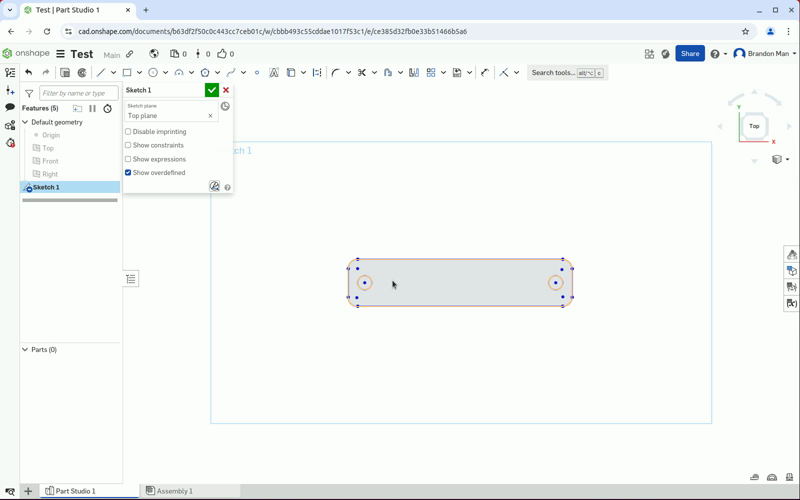
click(392, 280)
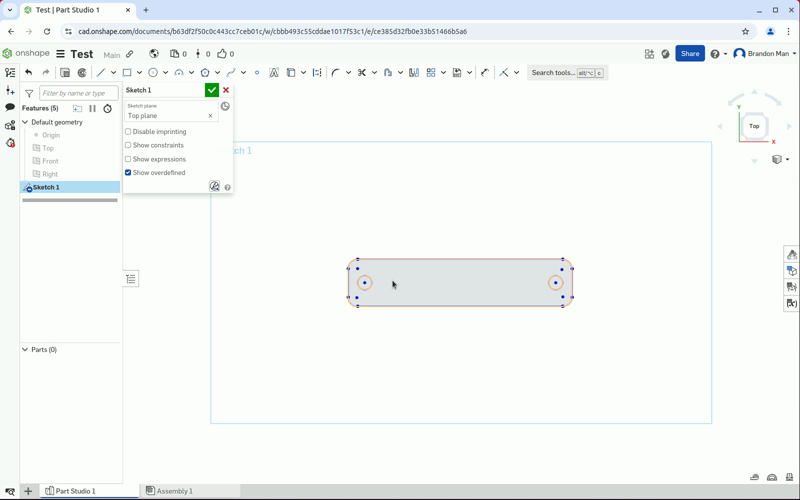
mouse_move(73, 352)
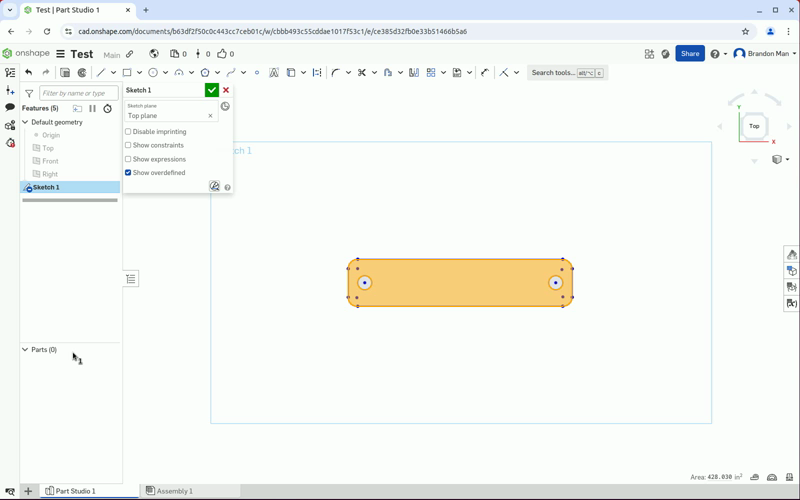
key(shift+y)
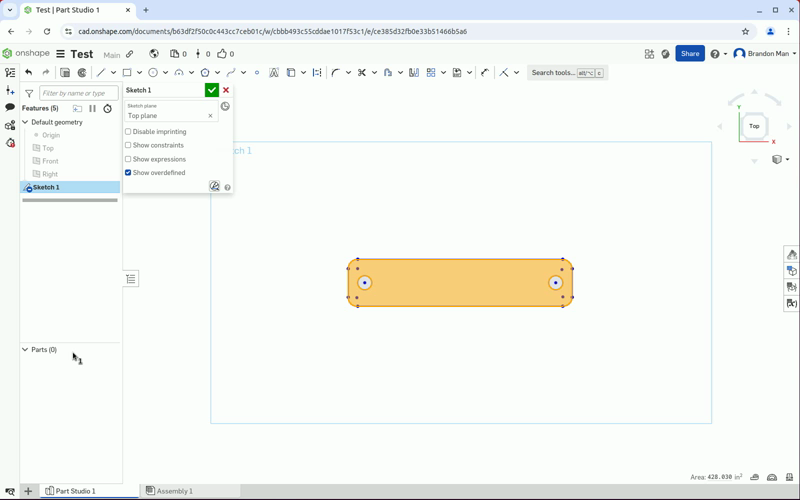
key(shift+e)
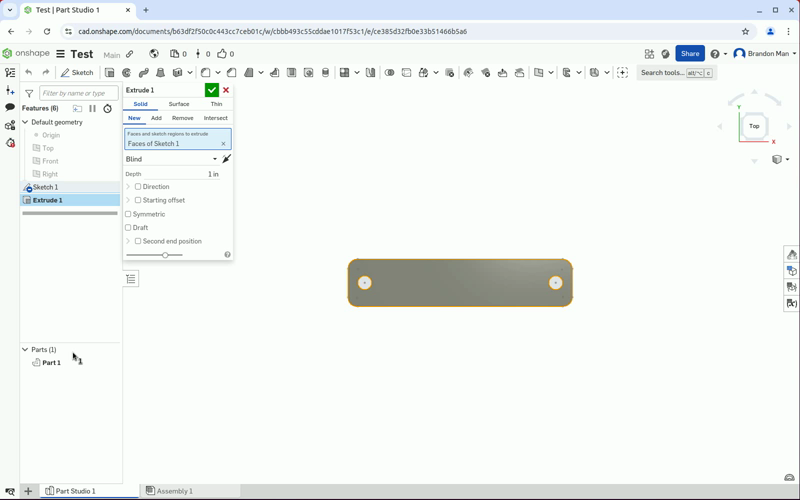
mouse_move(143, 106)
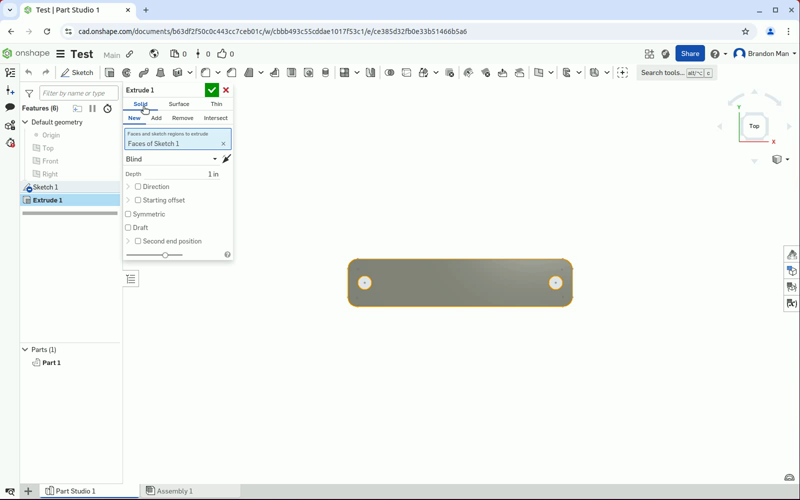
click(143, 106)
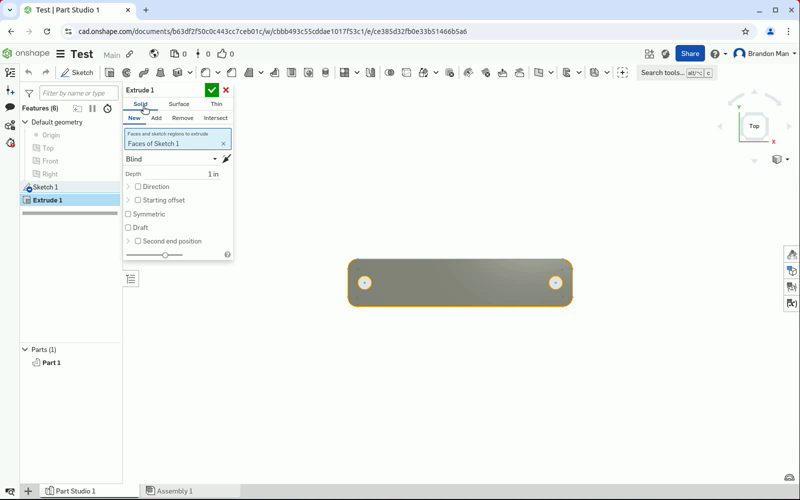
mouse_move(137, 120)
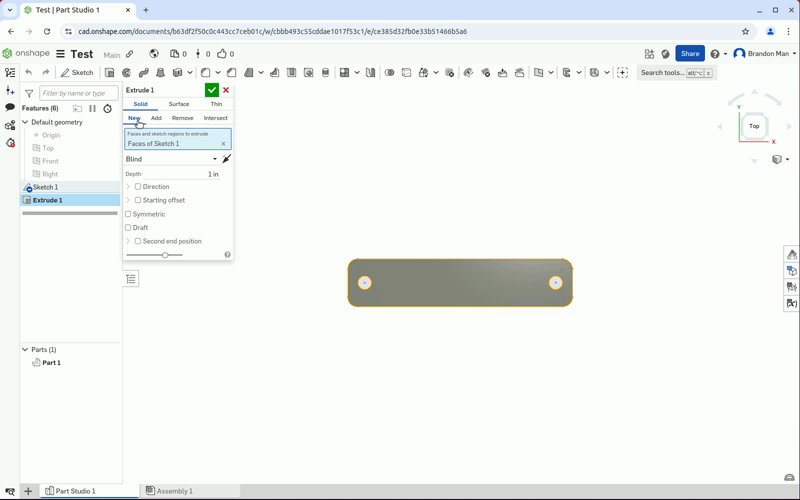
click(137, 120)
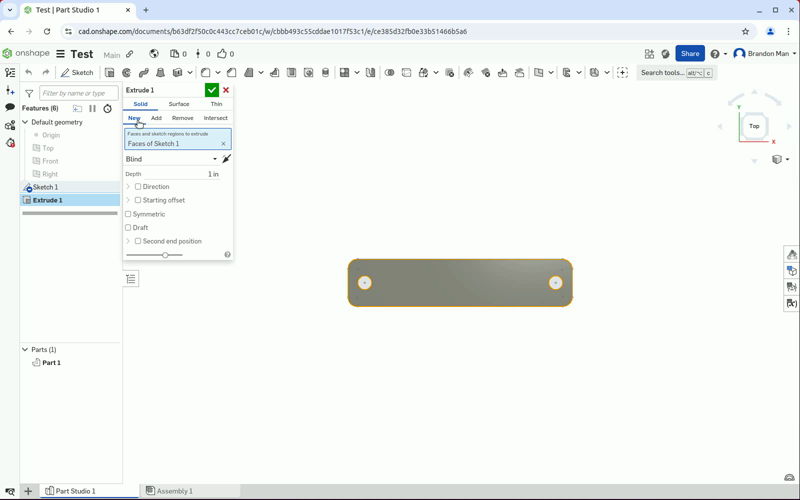
key(tab, 4)
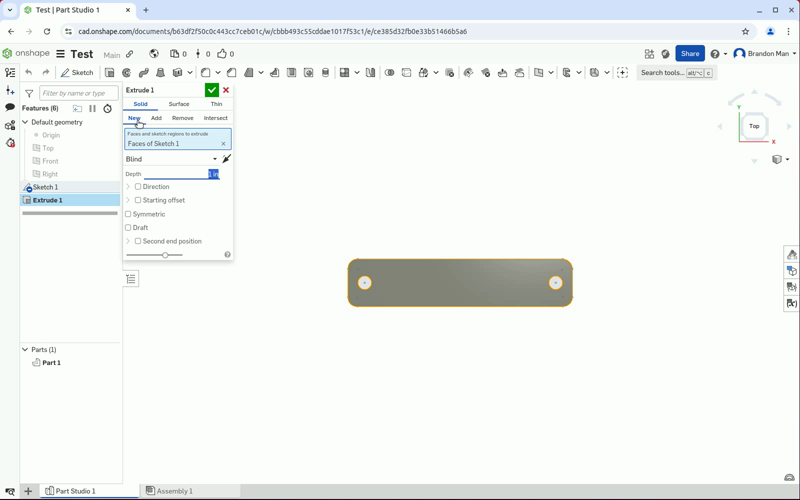
text(11.072)
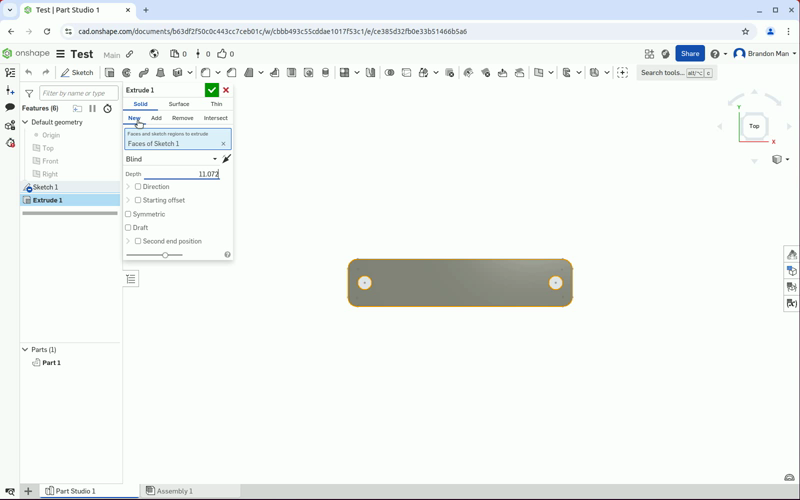
key(tab, 3)
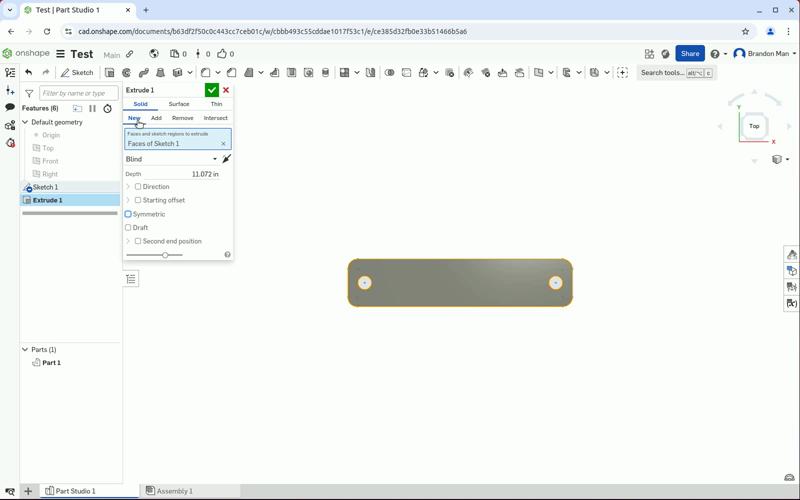
key(space)
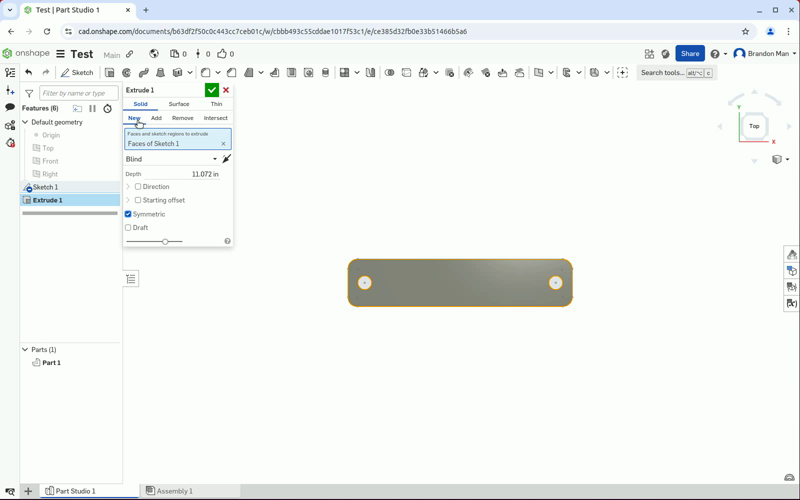
key(enter)
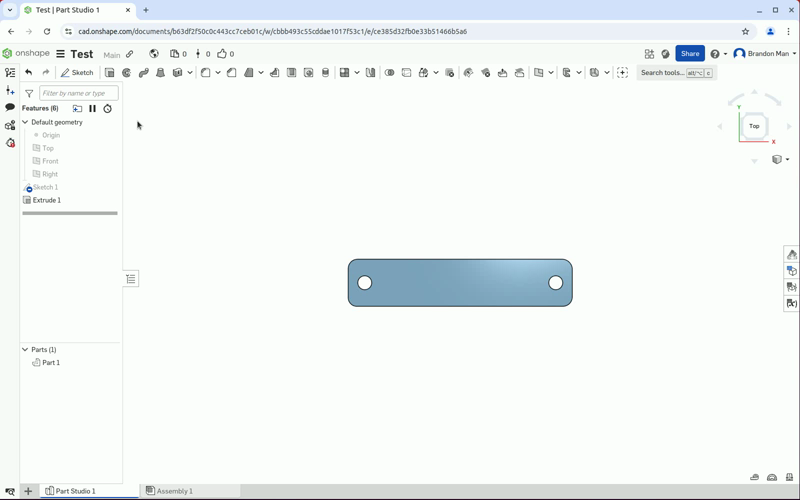
key(shift+h)
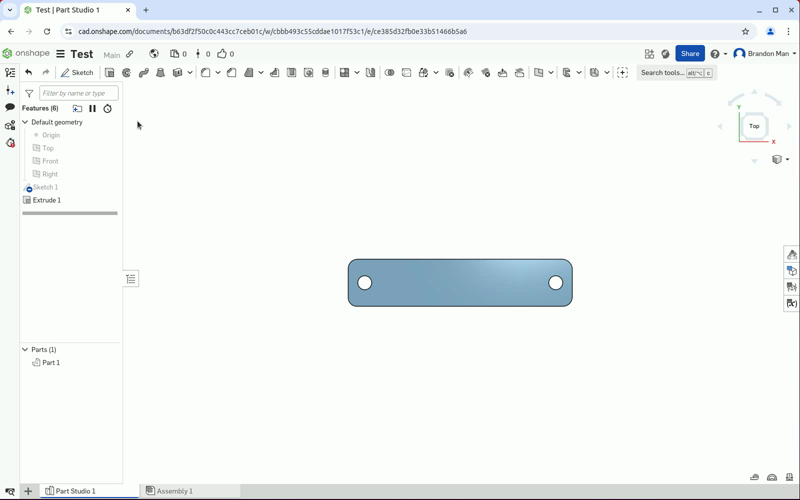
key(shift+h)
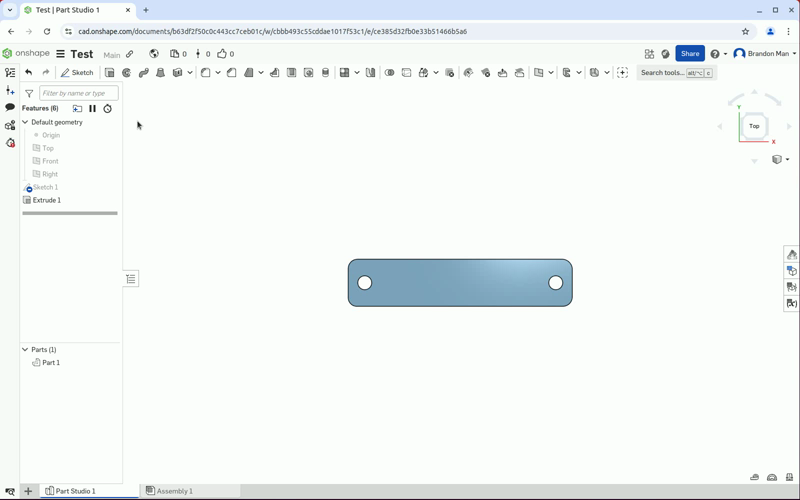
mouse_move(73, 189)
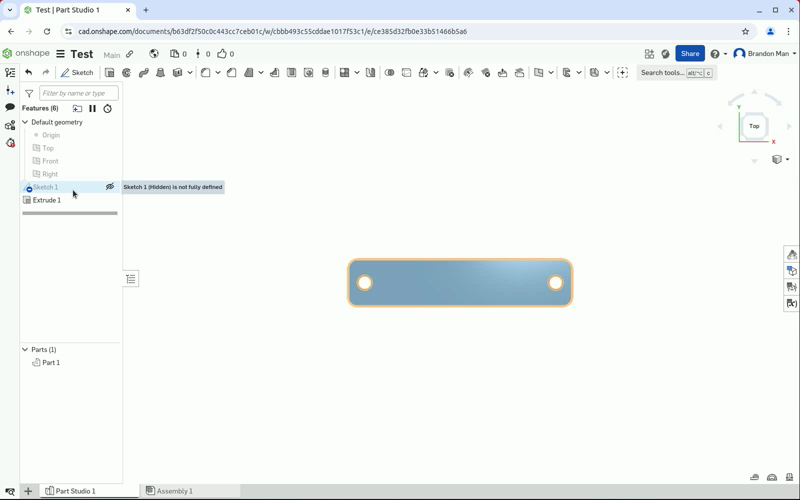
click(73, 189)
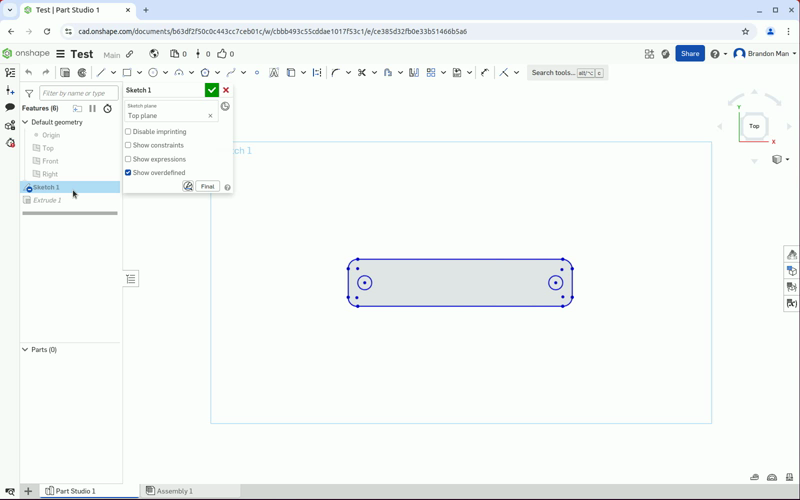
mouse_move(229, 92)
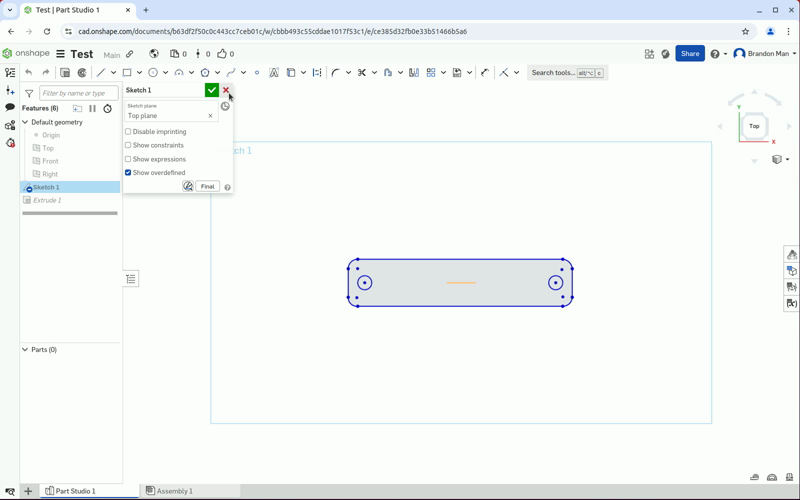
click(229, 92)
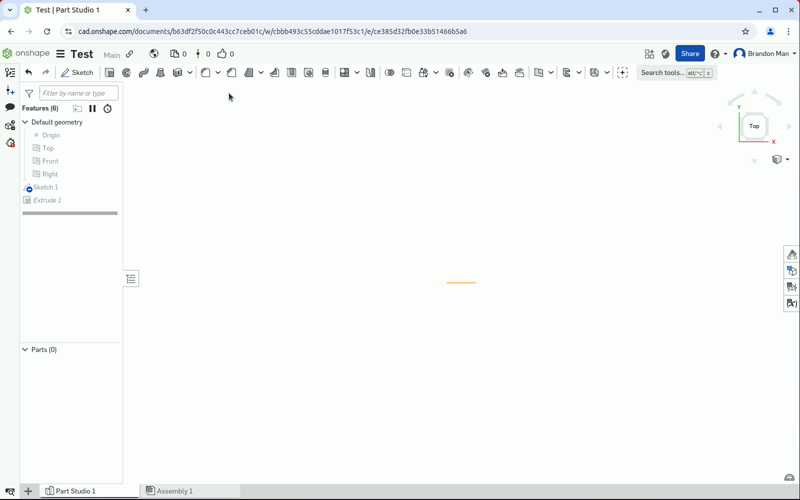
mouse_move(541, 75)
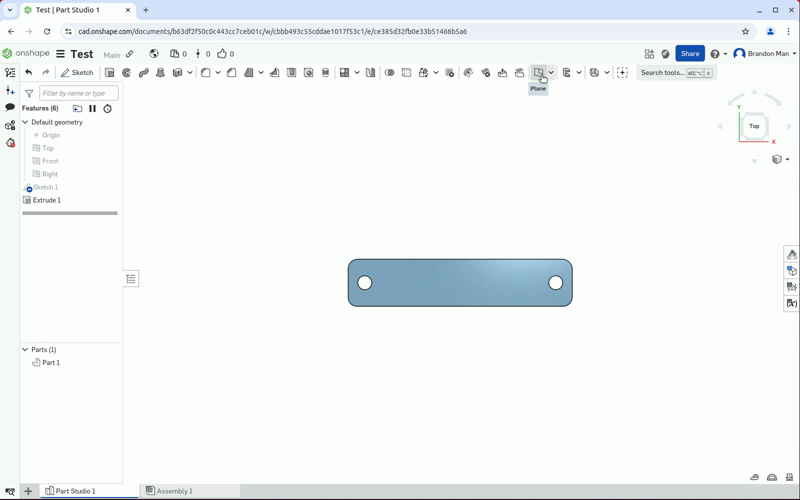
click(541, 75)
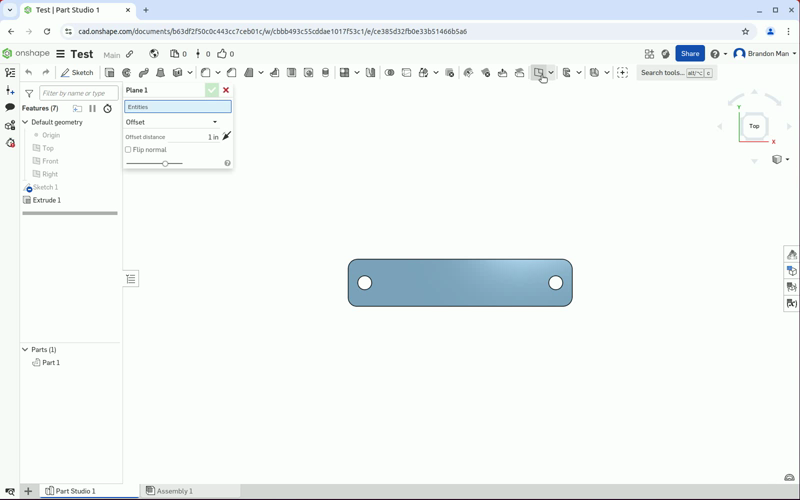
mouse_move(73, 150)
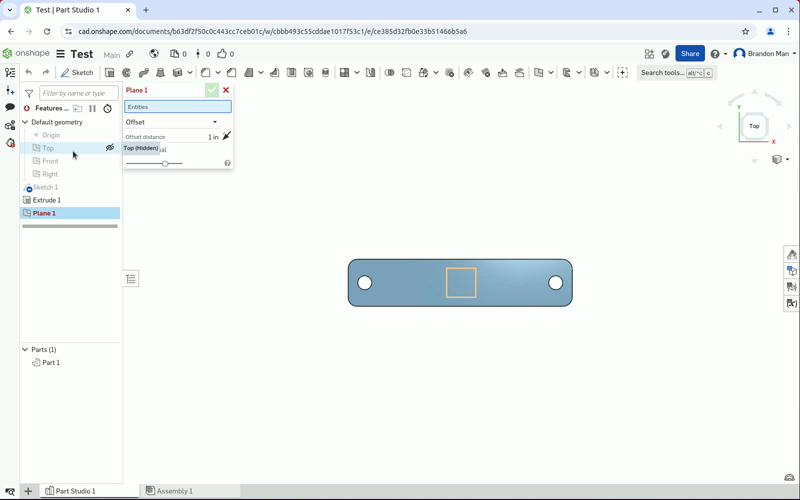
click(73, 150)
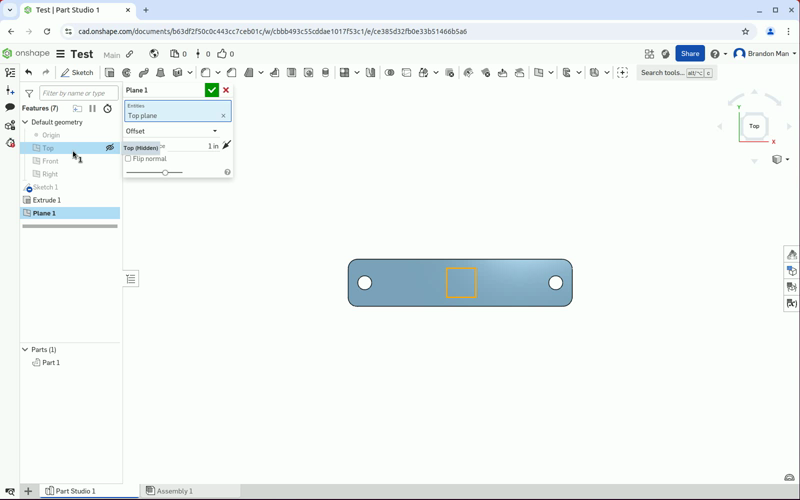
key(tab, 2)
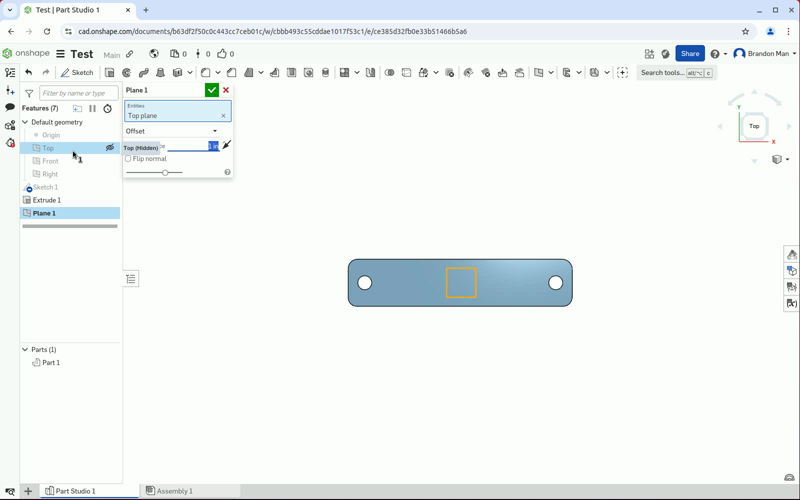
text(5.546)
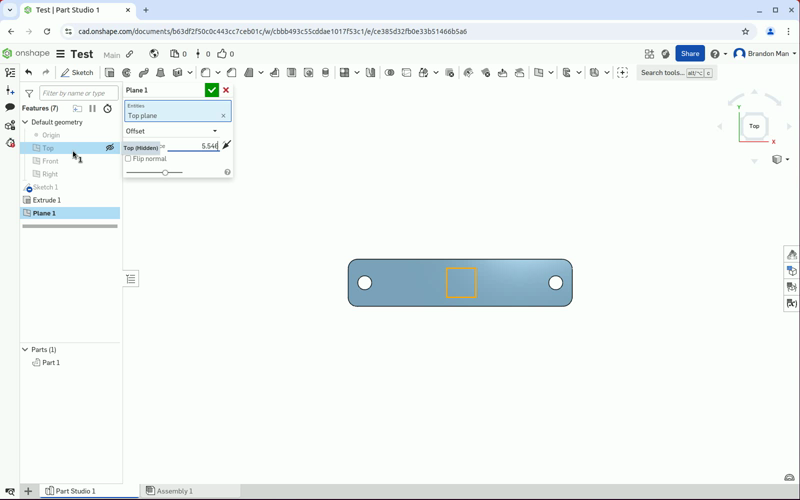
key(enter, 2)
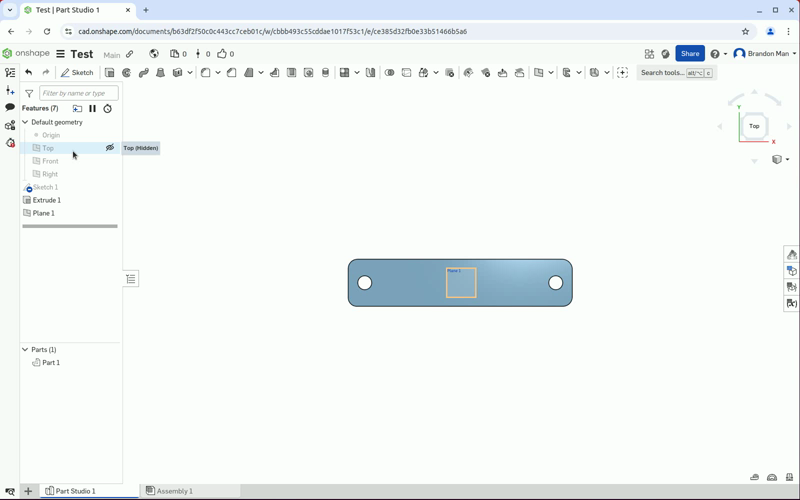
key(shift+s)
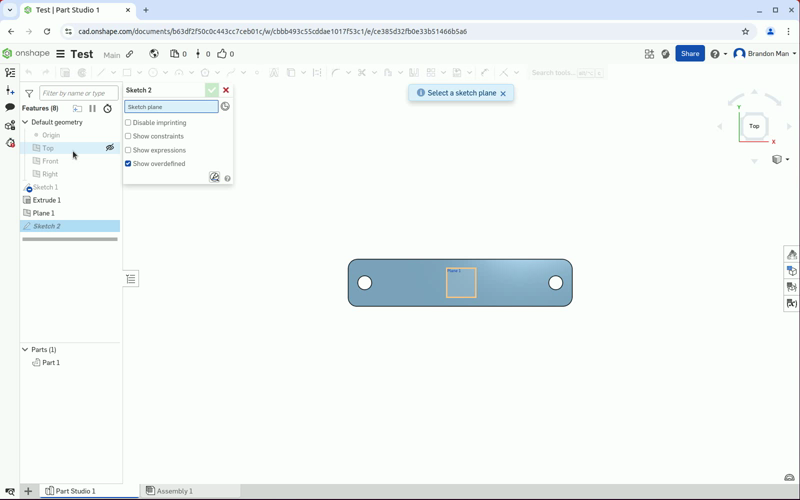
mouse_move(73, 215)
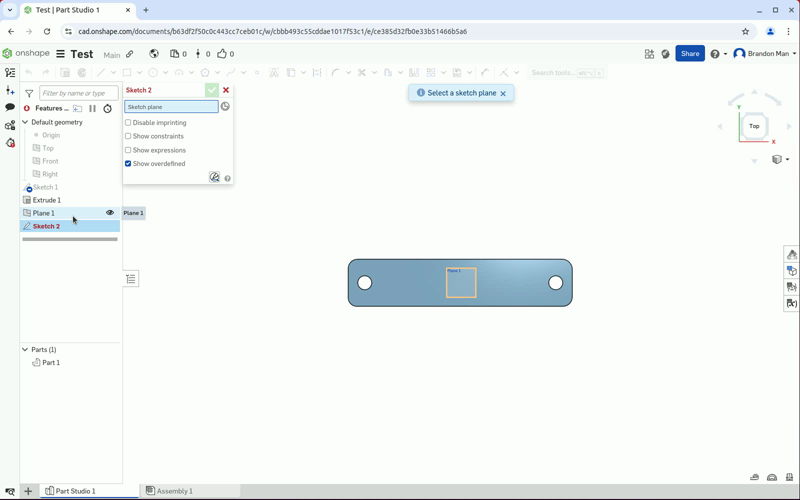
click(73, 215)
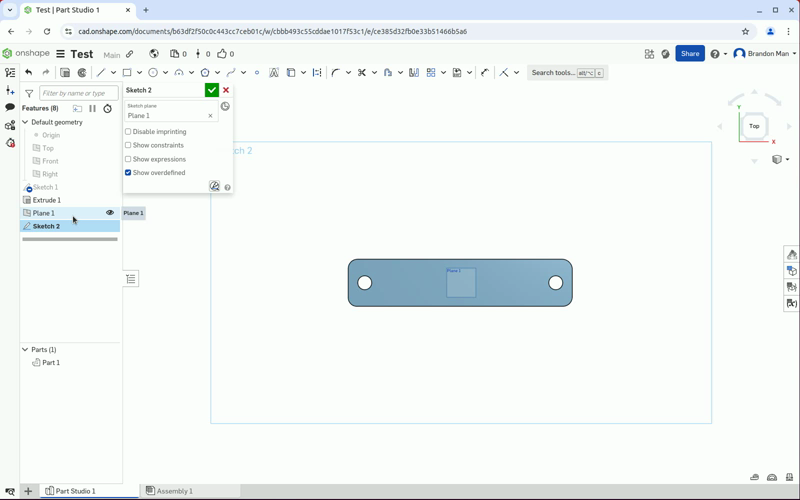
mouse_move(73, 352)
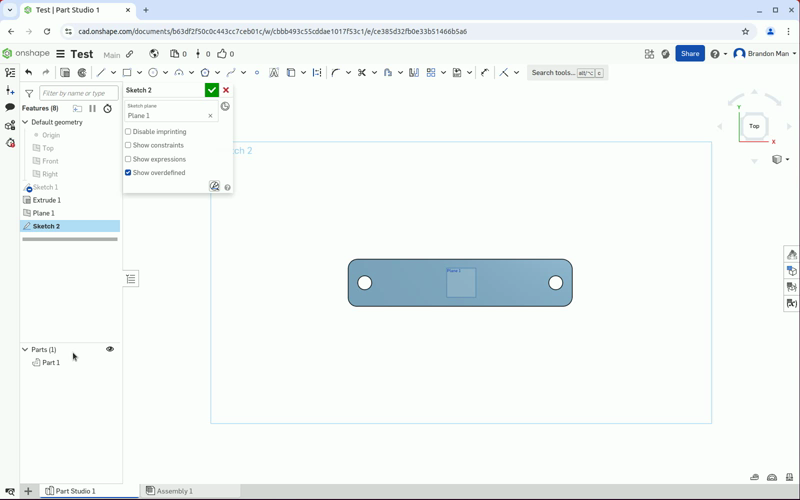
key(y)
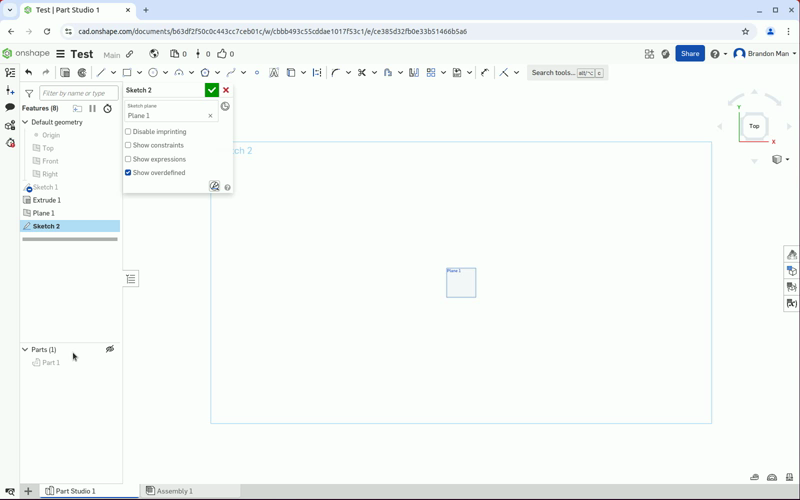
key(a)
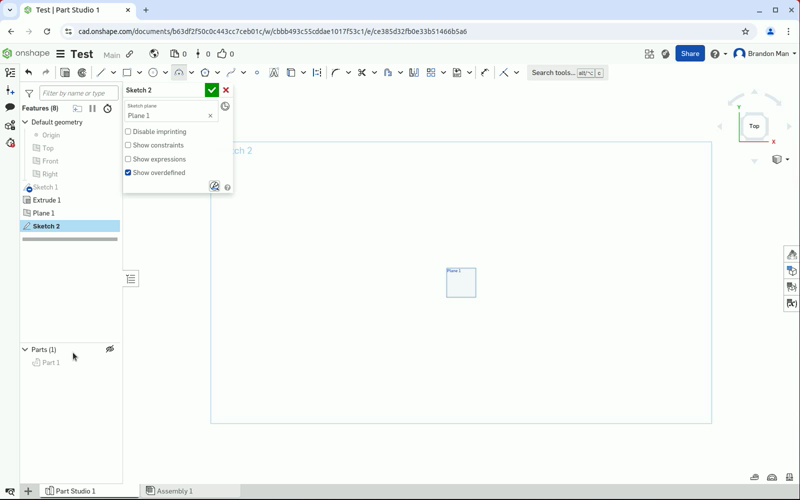
key_down(shift)
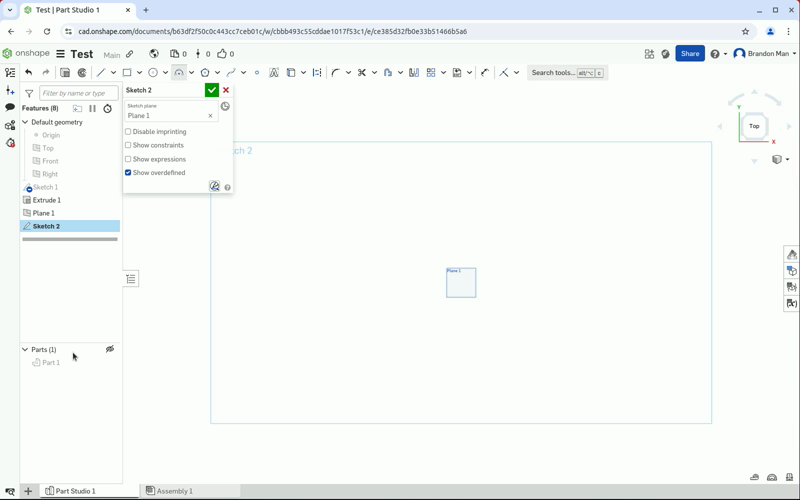
mouse_move(377, 288)
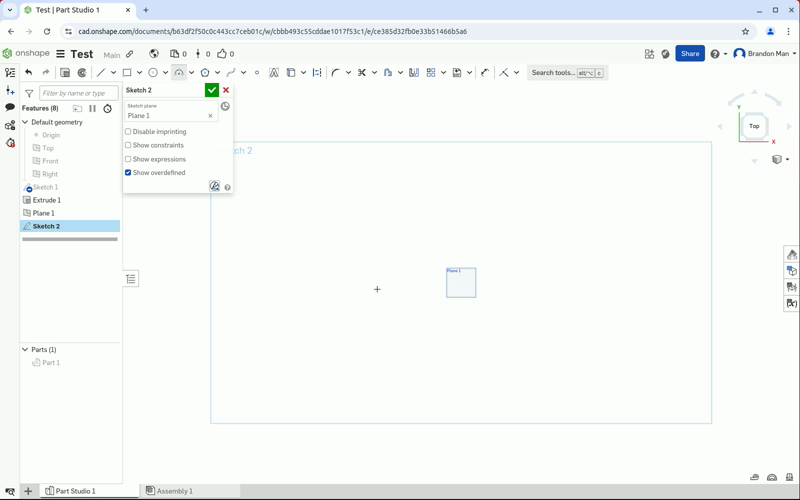
click(377, 288)
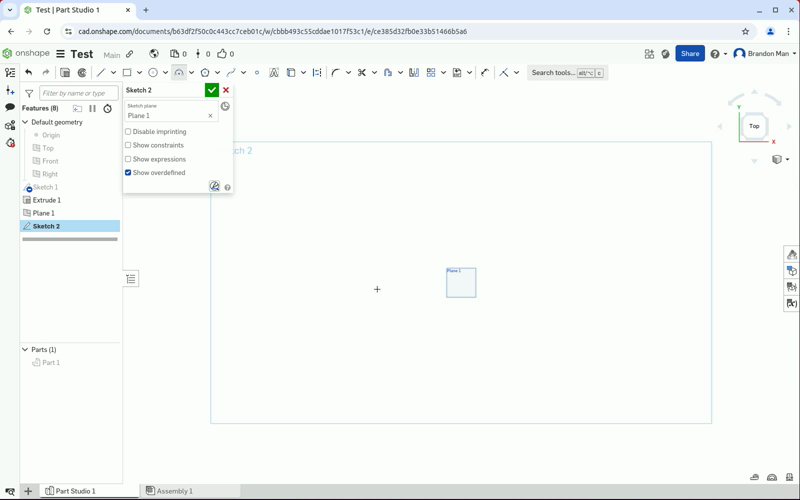
key_up(shift)
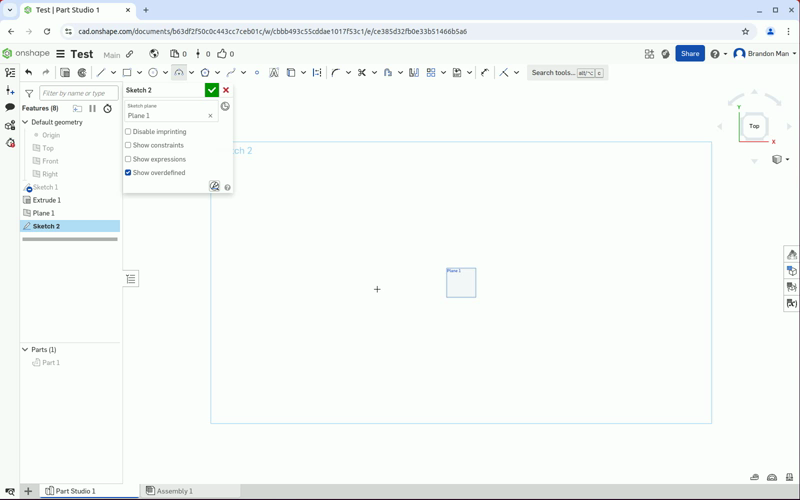
key_down(shift)
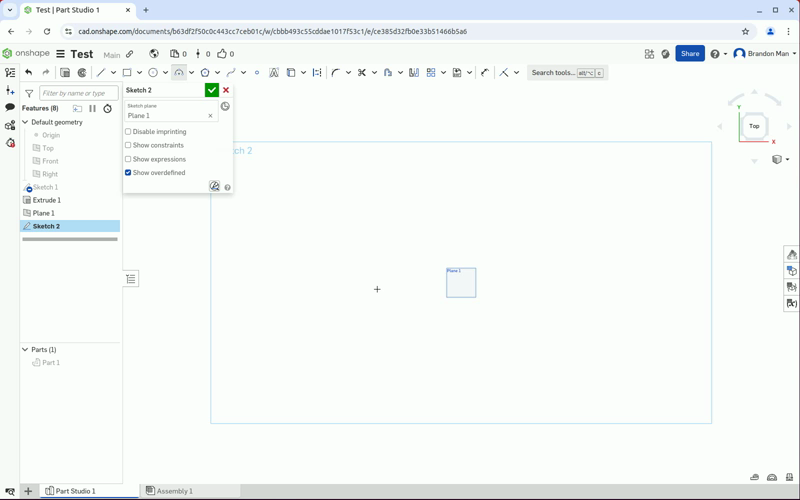
mouse_move(386, 302)
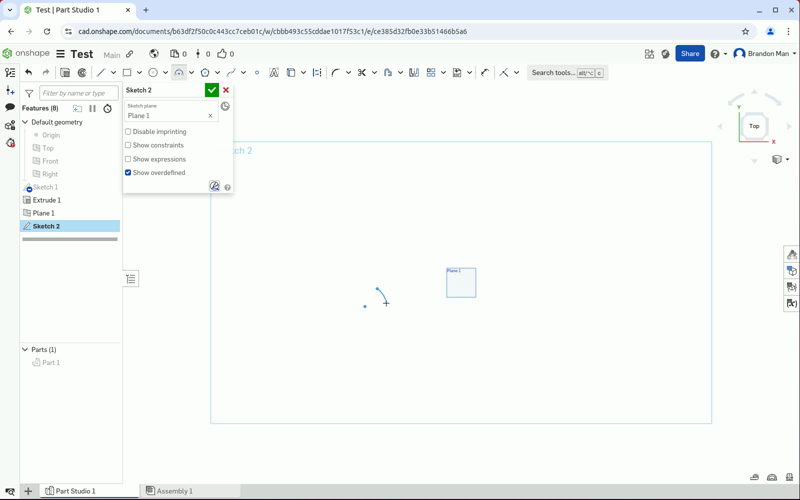
click(386, 302)
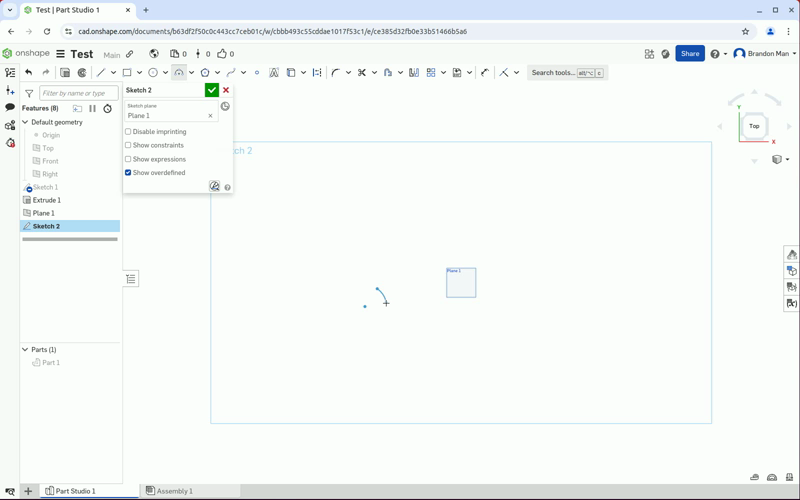
mouse_move(377, 298)
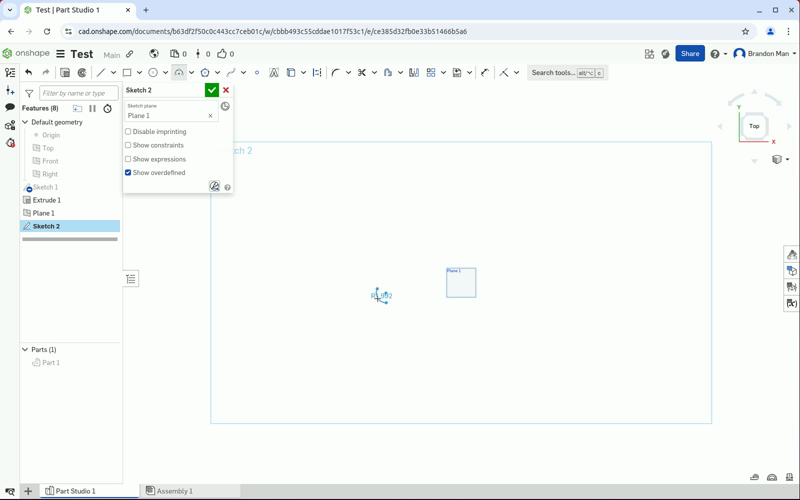
click(377, 298)
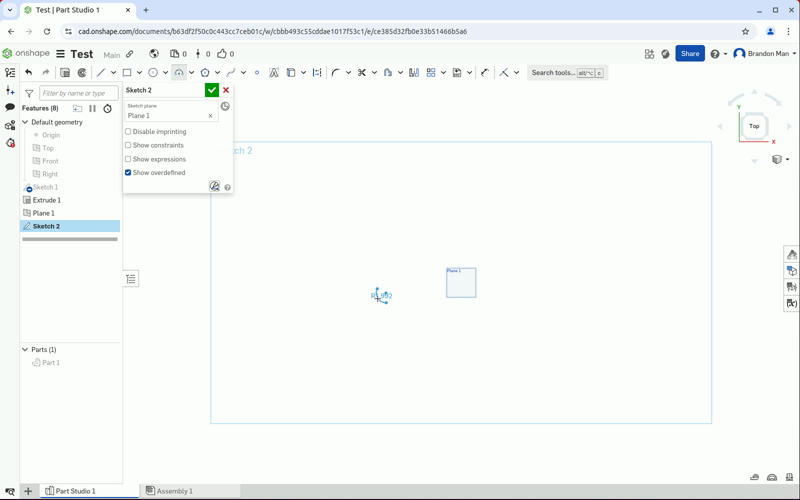
key_up(shift)
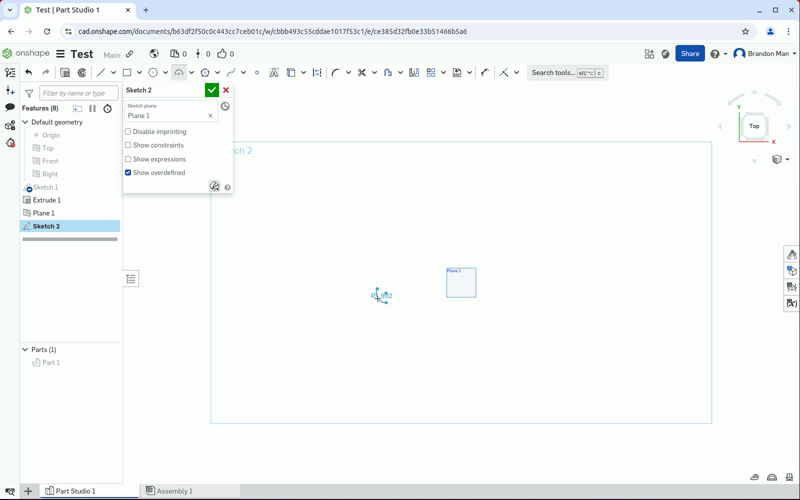
key(esc)
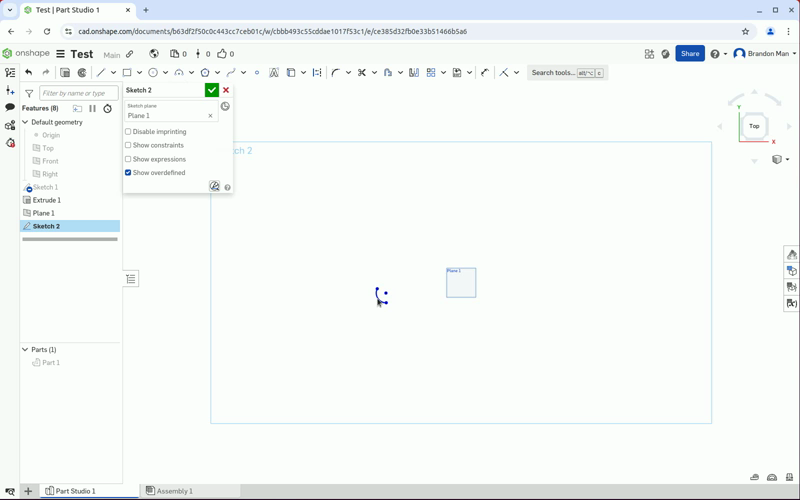
key(l)
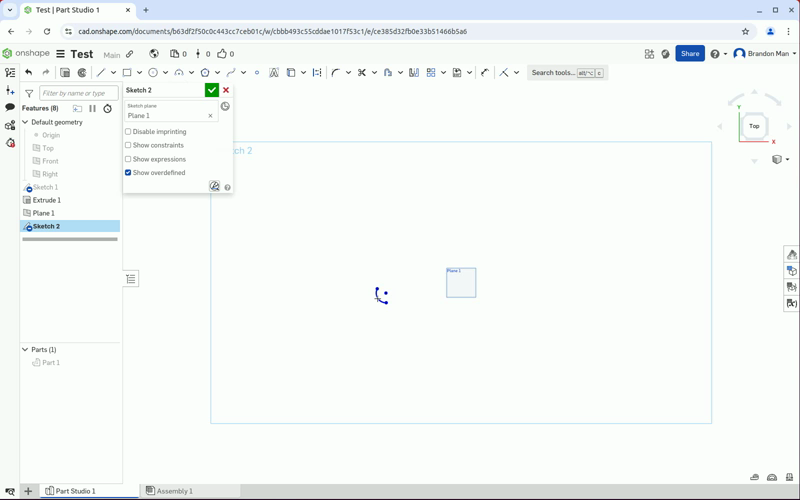
mouse_move(386, 302)
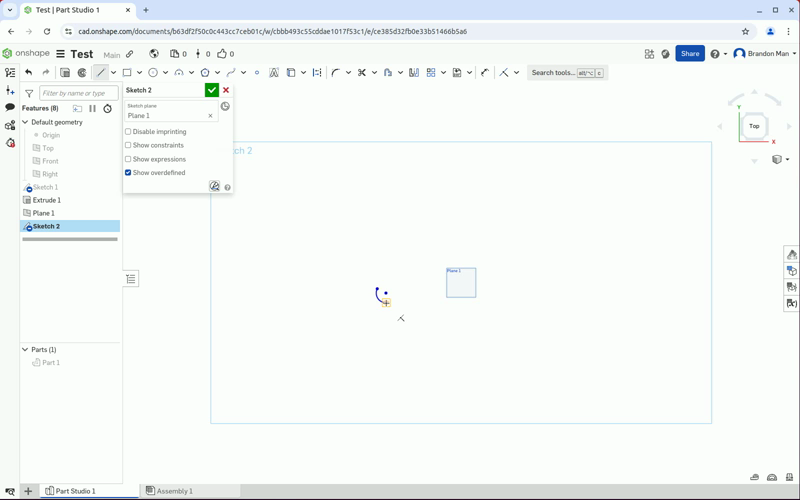
click(386, 302)
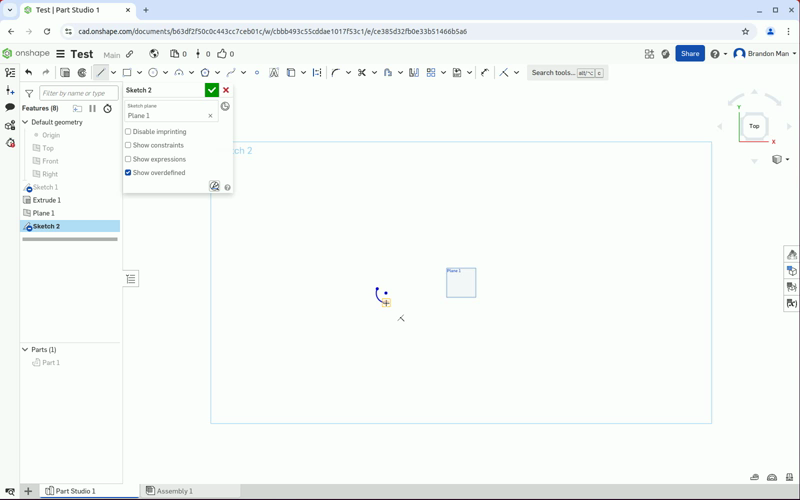
key_down(shift)
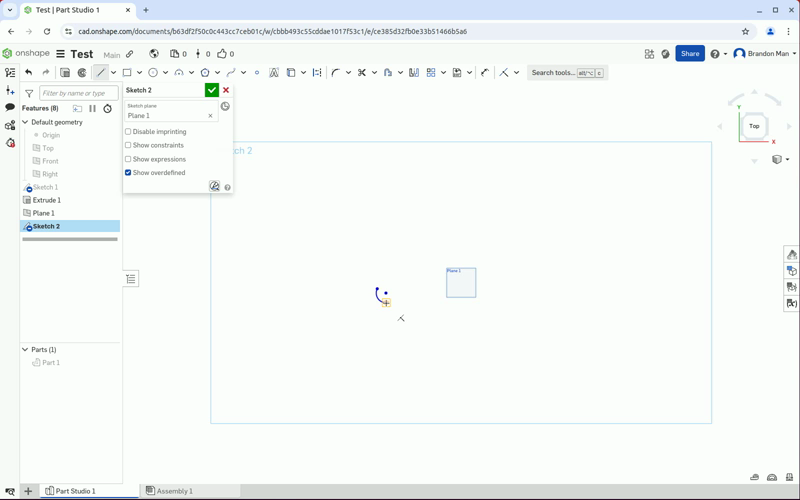
mouse_move(535, 302)
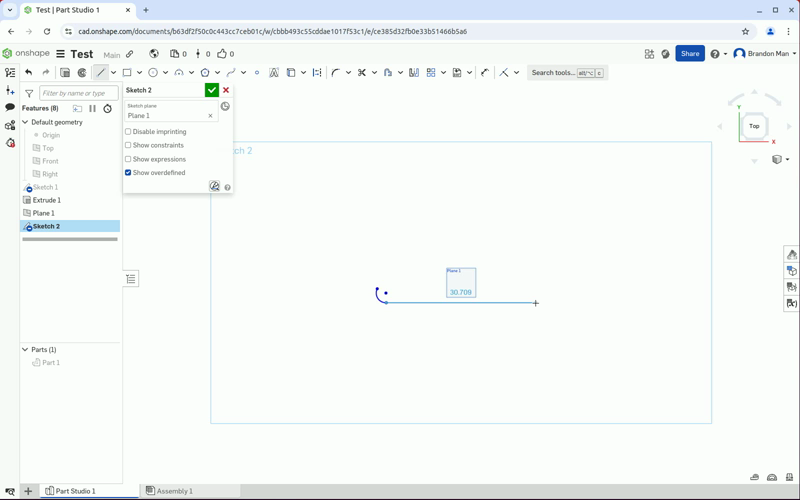
click(535, 302)
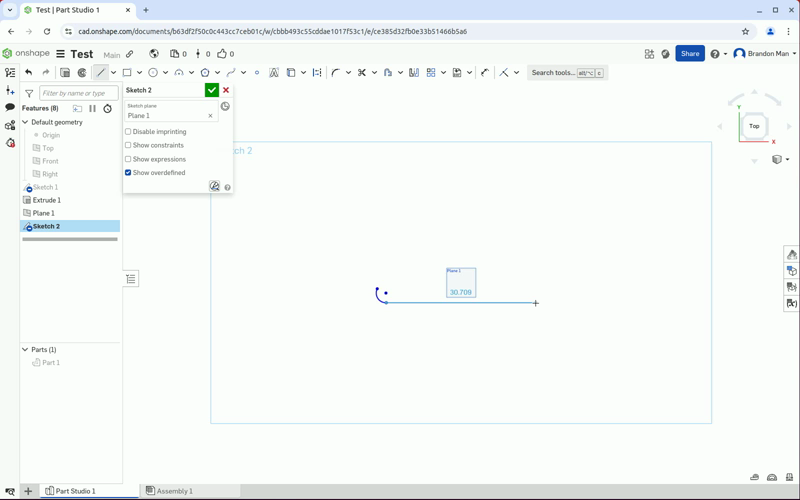
key_up(shift)
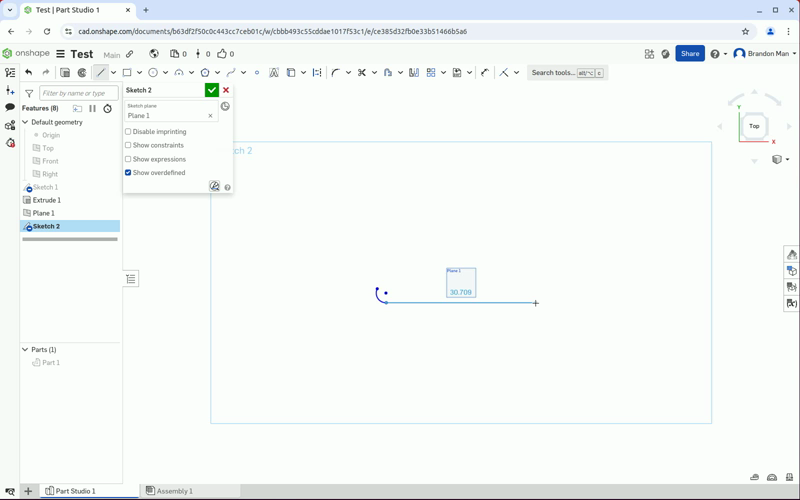
key(esc)
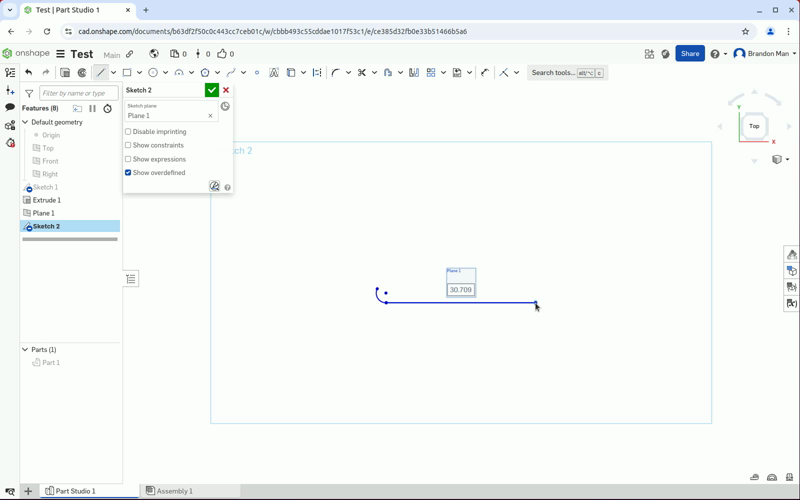
key(a)
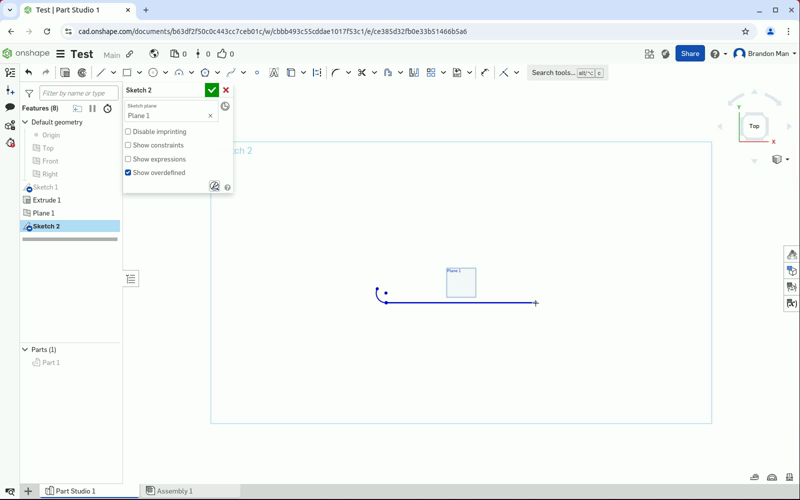
mouse_move(535, 302)
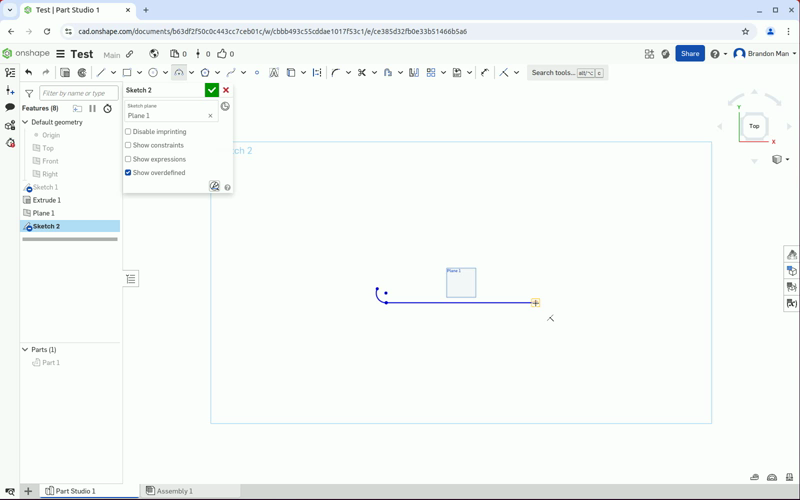
click(535, 302)
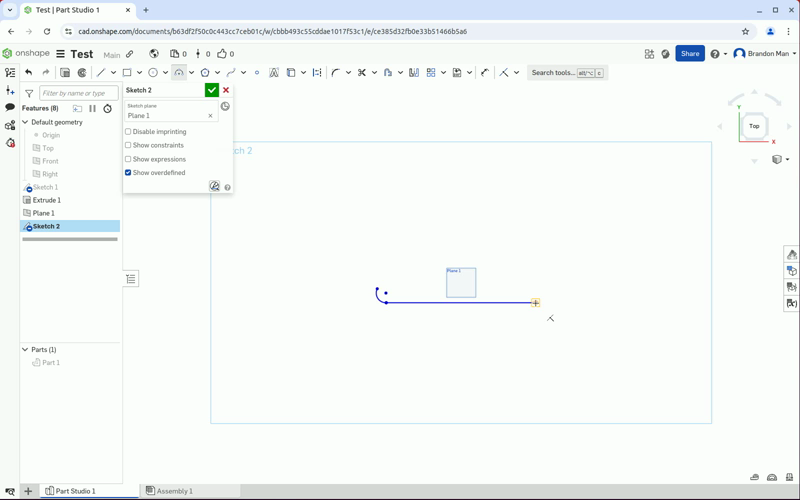
key_down(shift)
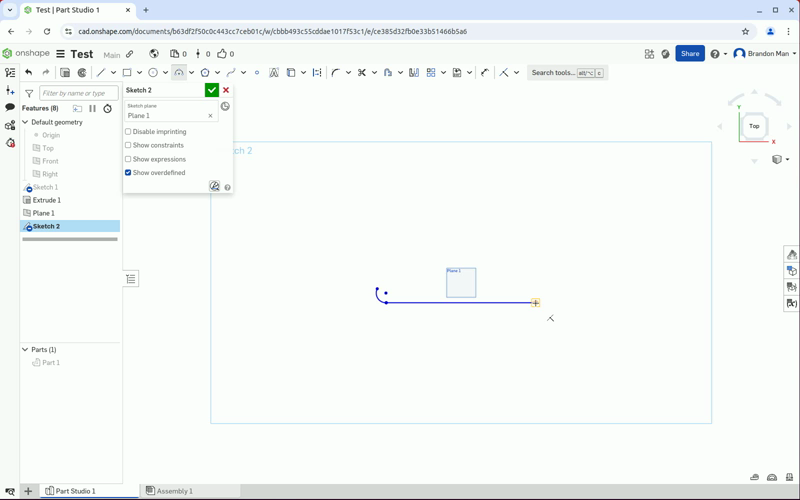
mouse_move(542, 288)
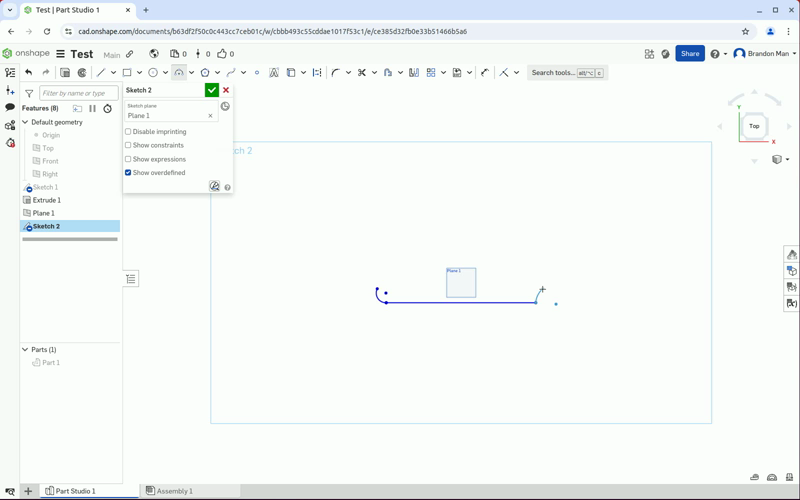
click(542, 288)
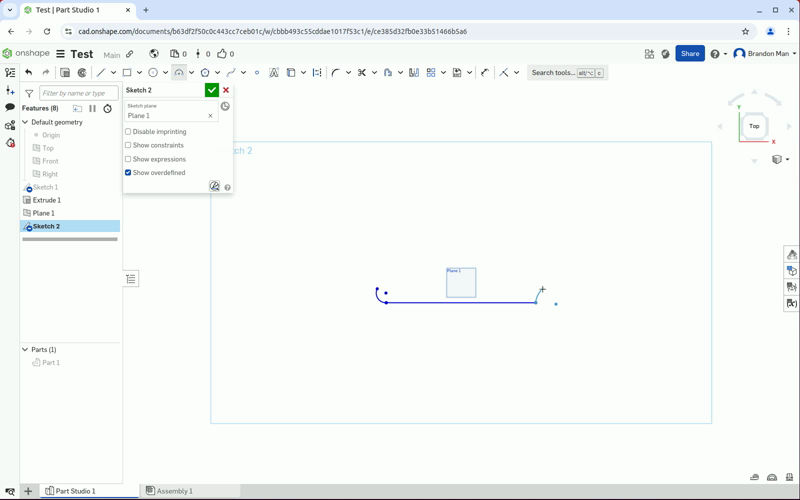
mouse_move(543, 297)
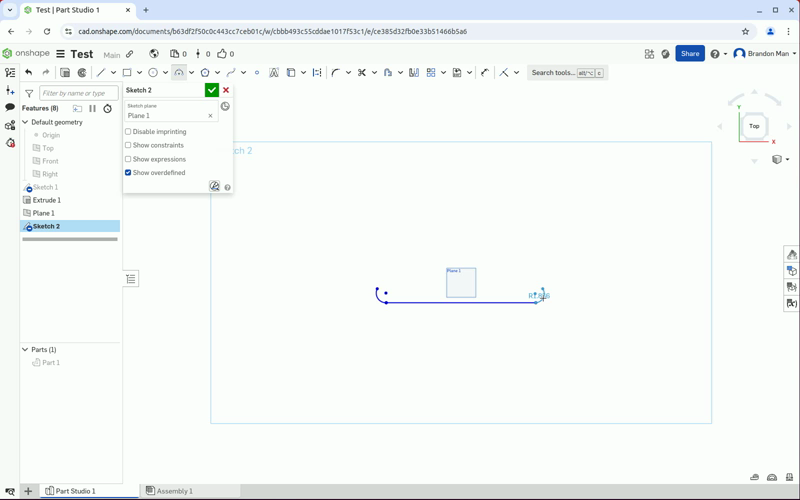
click(543, 297)
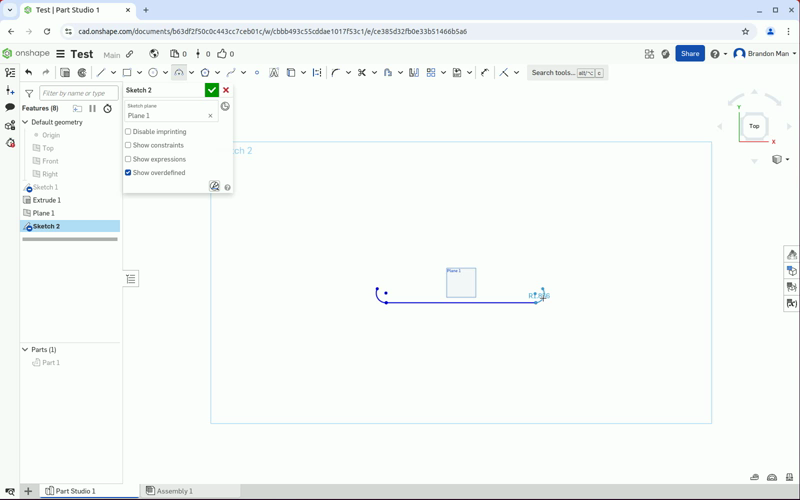
key_up(shift)
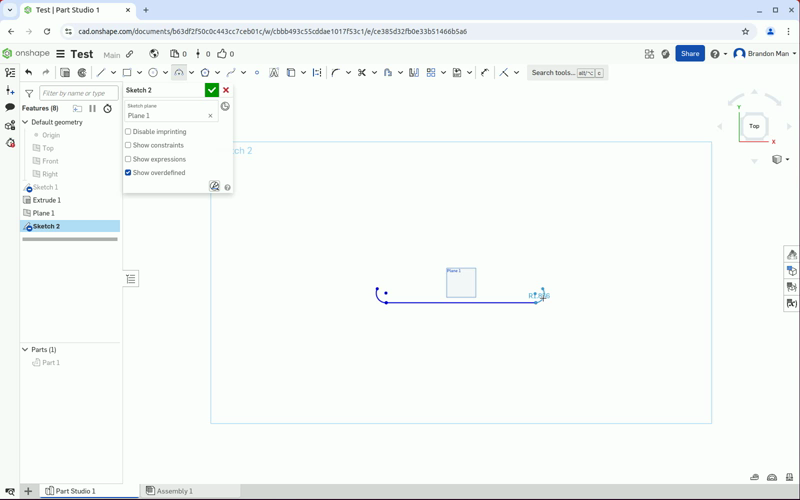
key(esc)
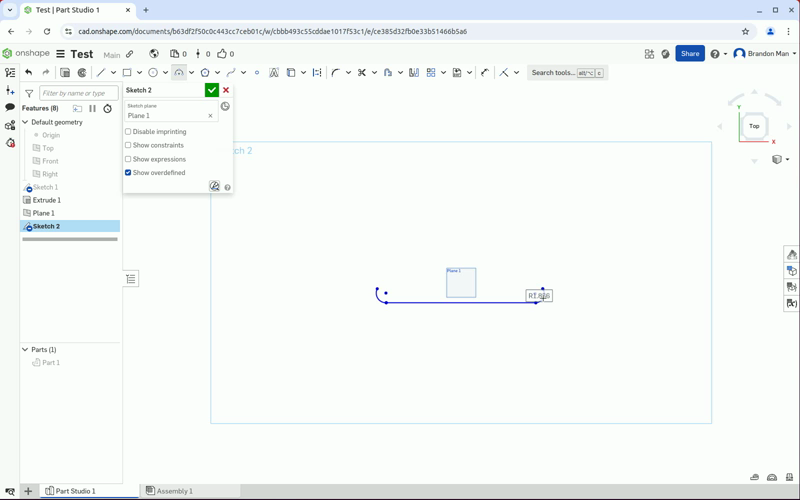
key(l)
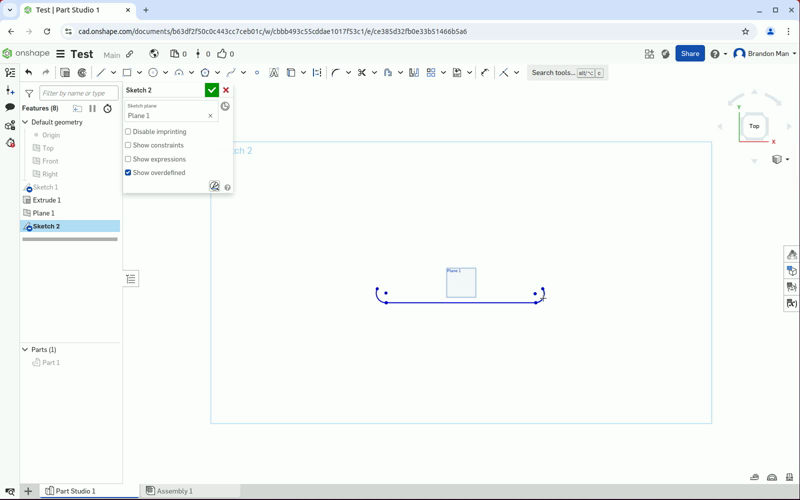
mouse_move(542, 288)
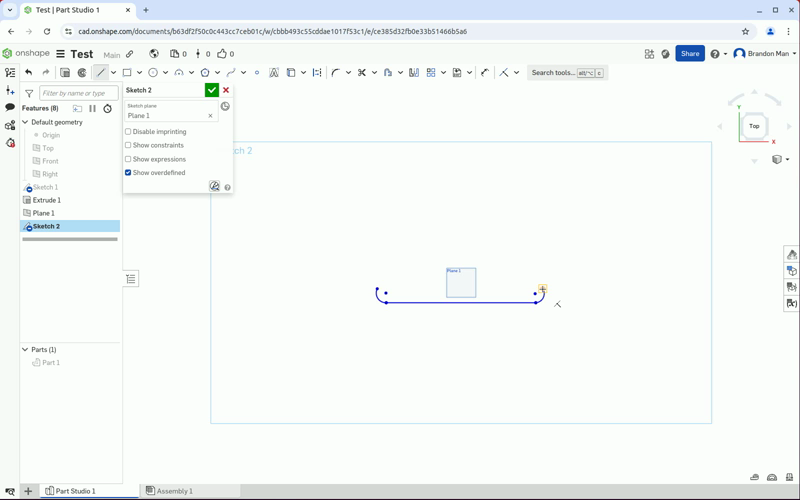
click(542, 288)
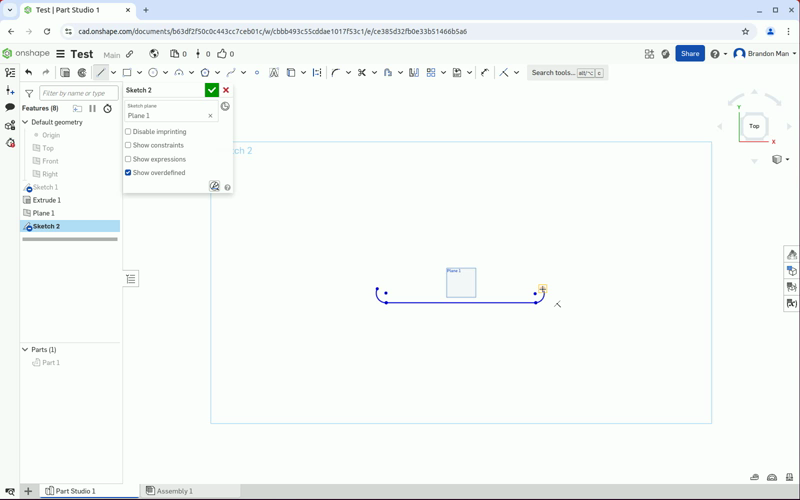
key_down(shift)
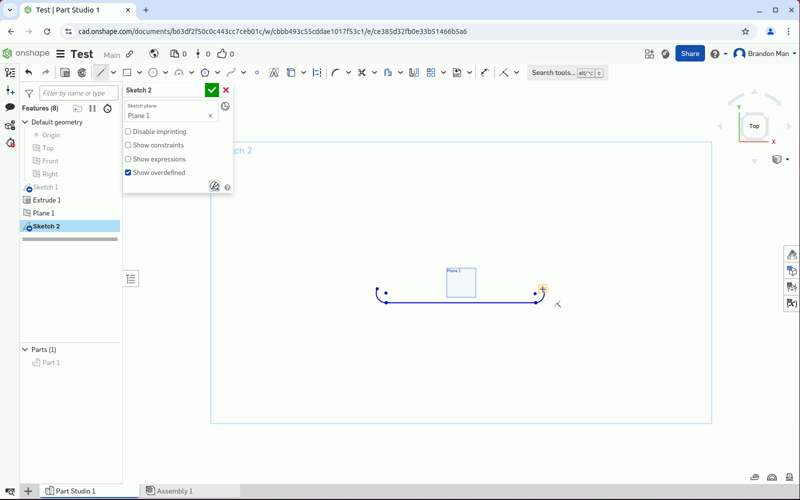
mouse_move(572, 288)
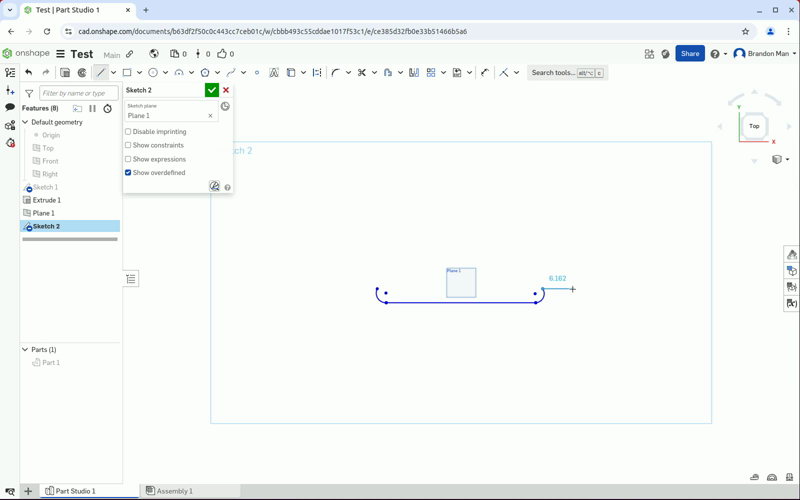
mouse_move(532, 269)
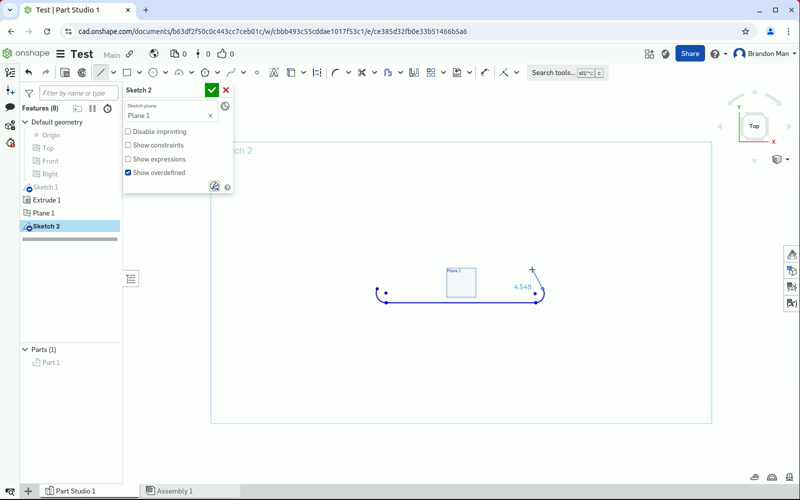
click(532, 269)
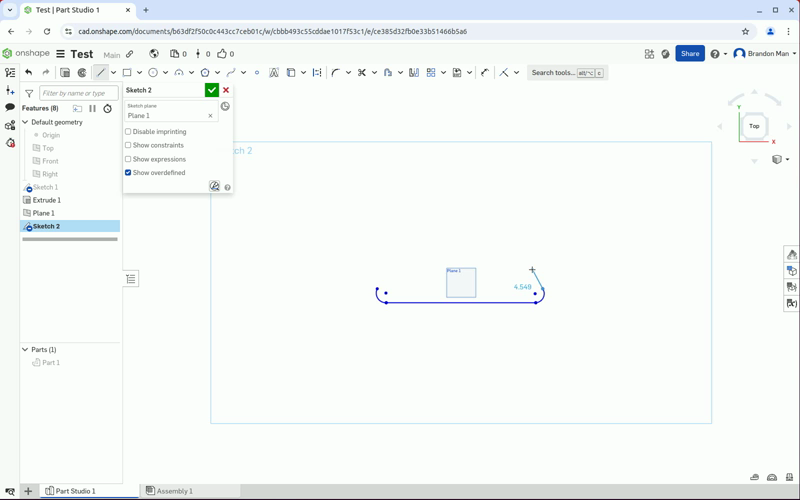
key_up(shift)
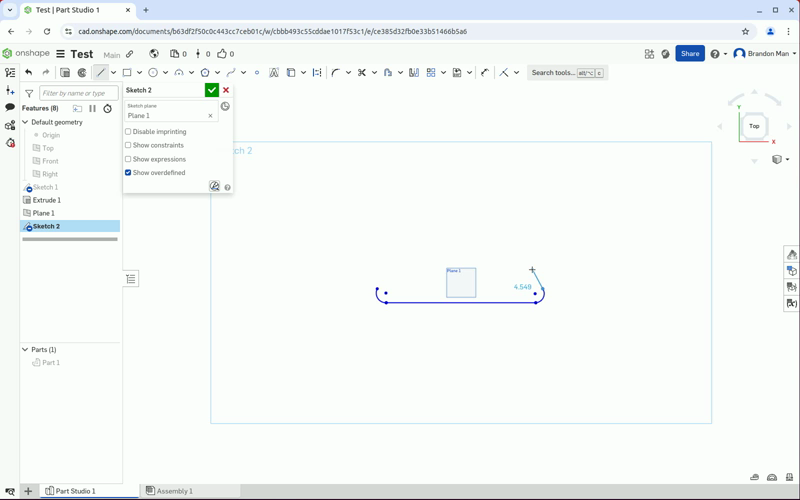
key(esc)
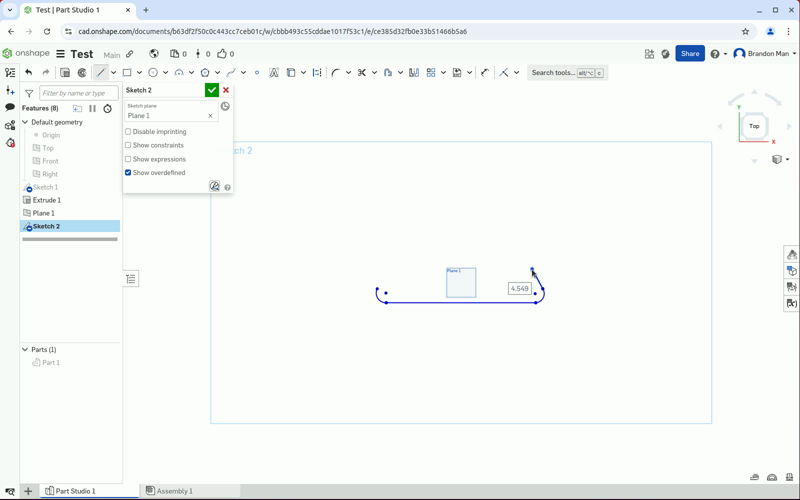
key(a)
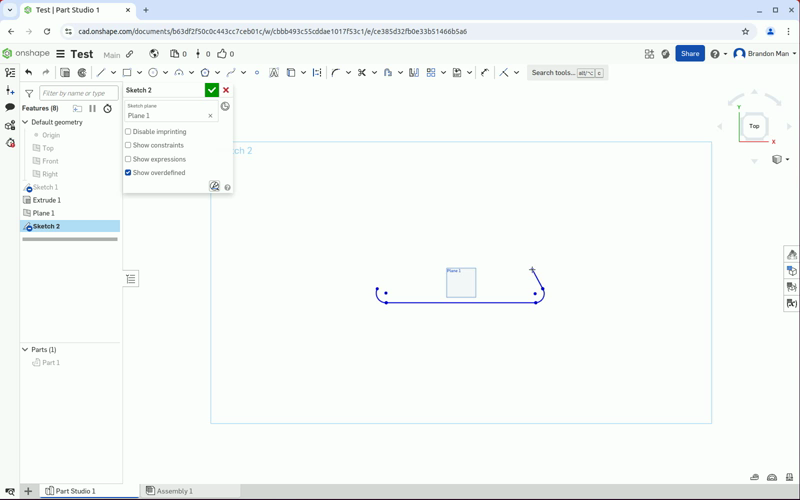
mouse_move(532, 269)
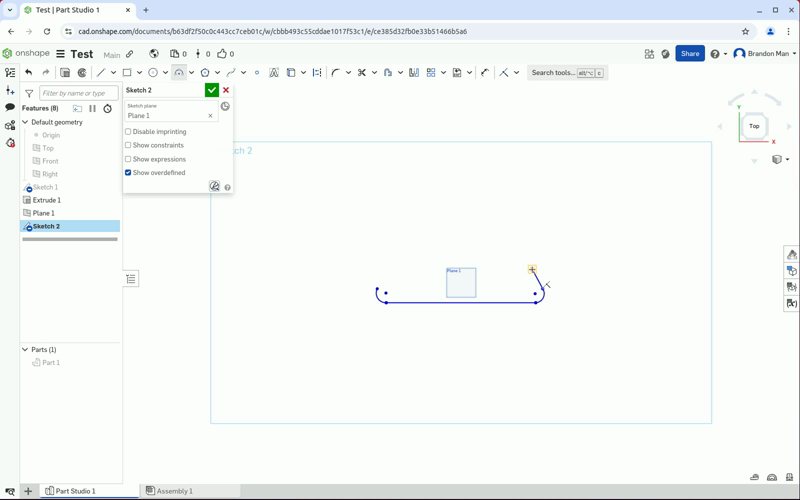
click(532, 269)
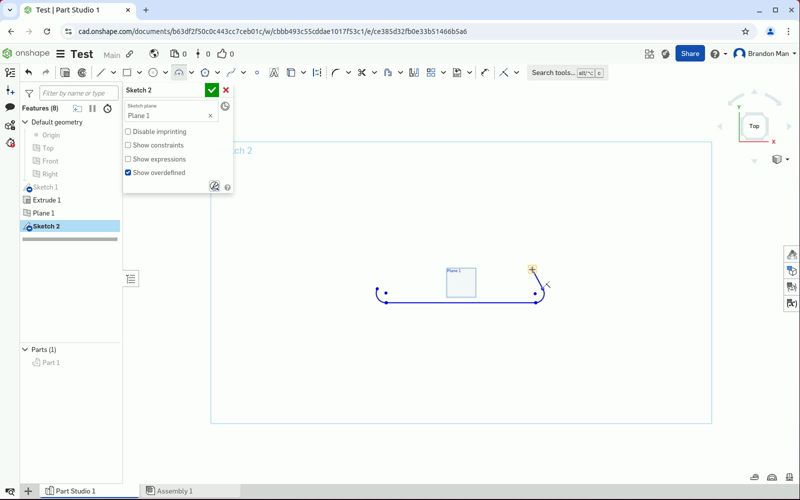
key_down(shift)
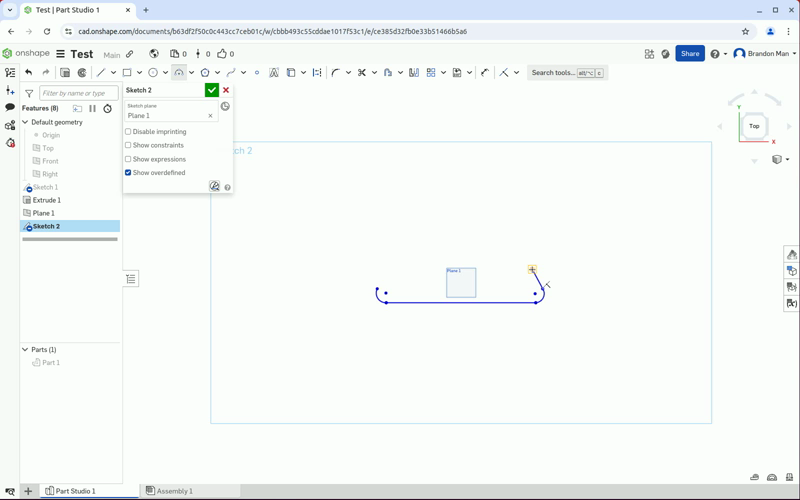
mouse_move(525, 264)
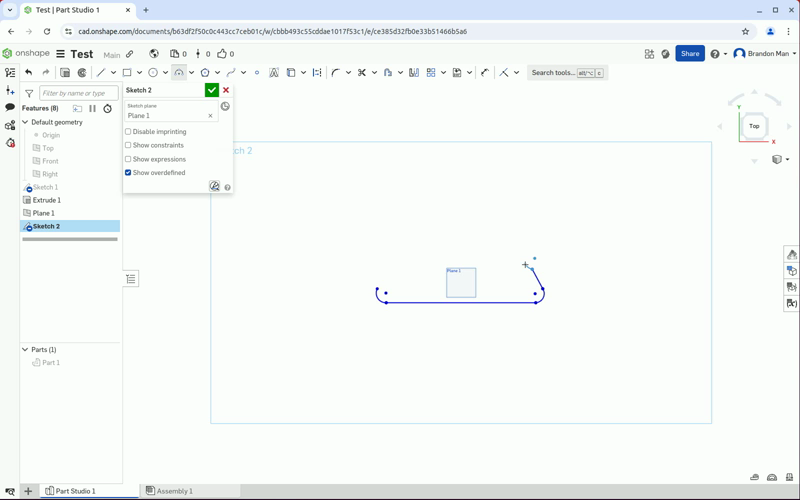
click(525, 264)
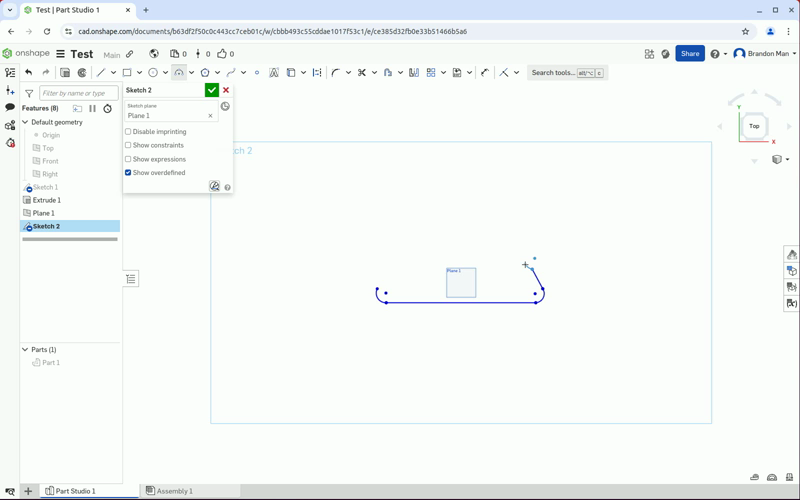
mouse_move(529, 265)
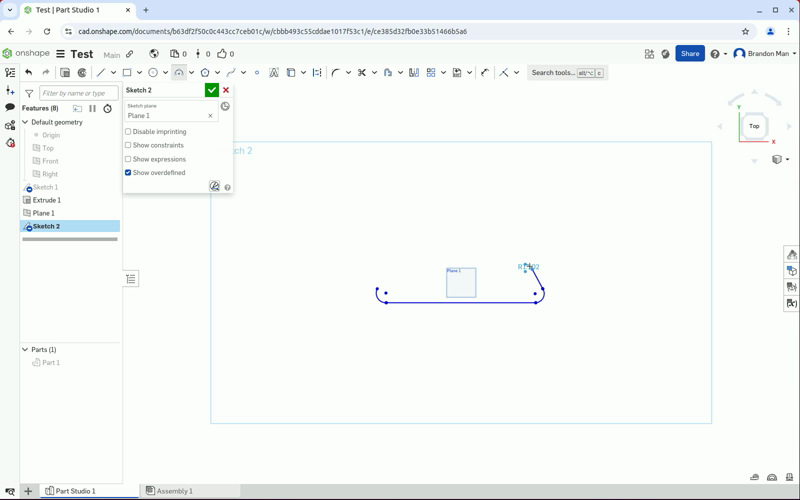
click(529, 265)
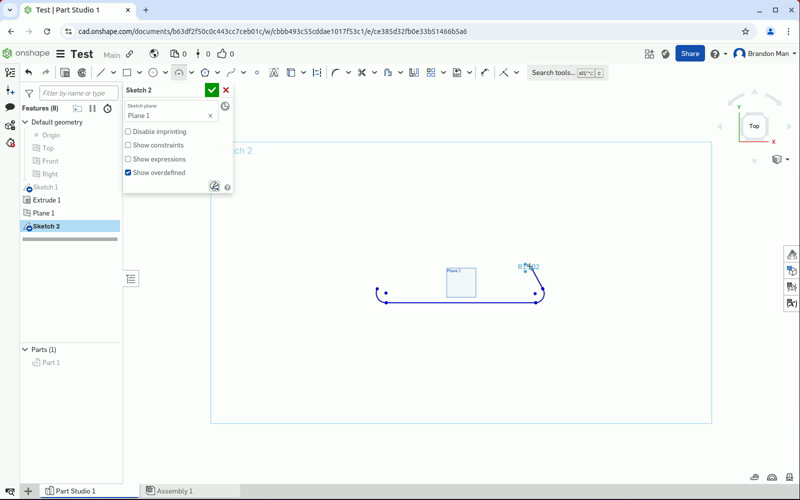
key_up(shift)
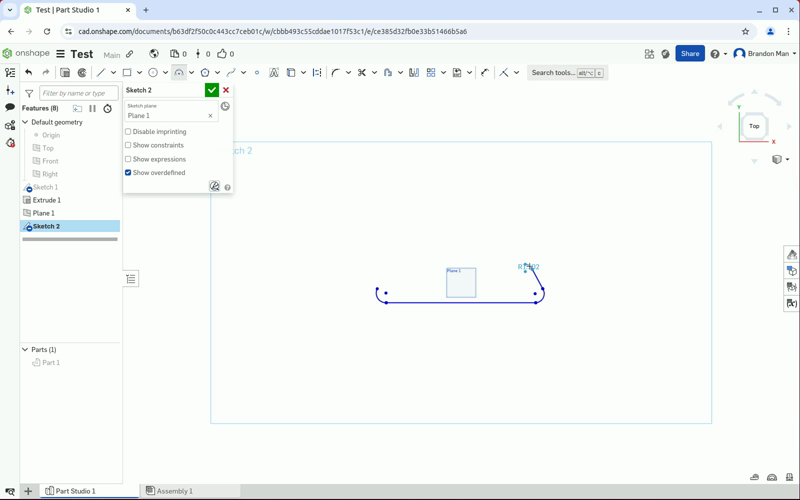
key(esc)
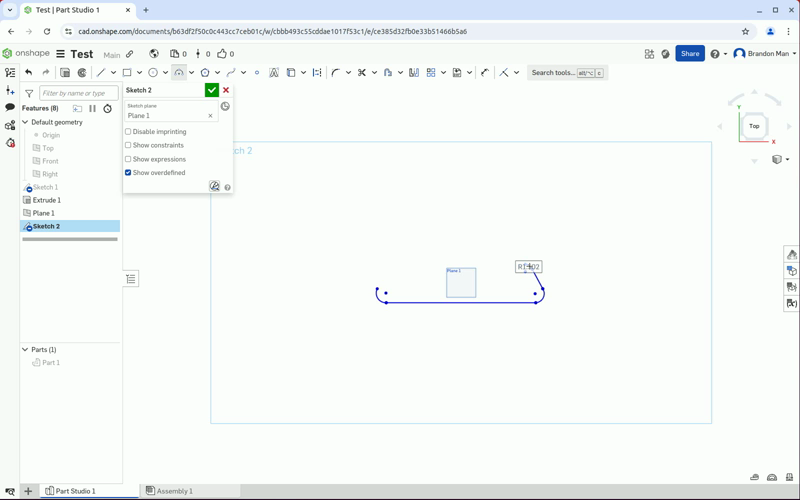
key(l)
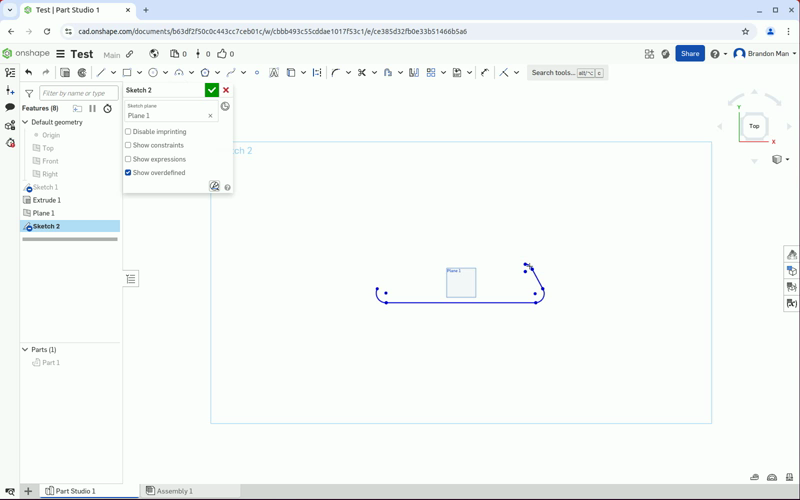
mouse_move(525, 264)
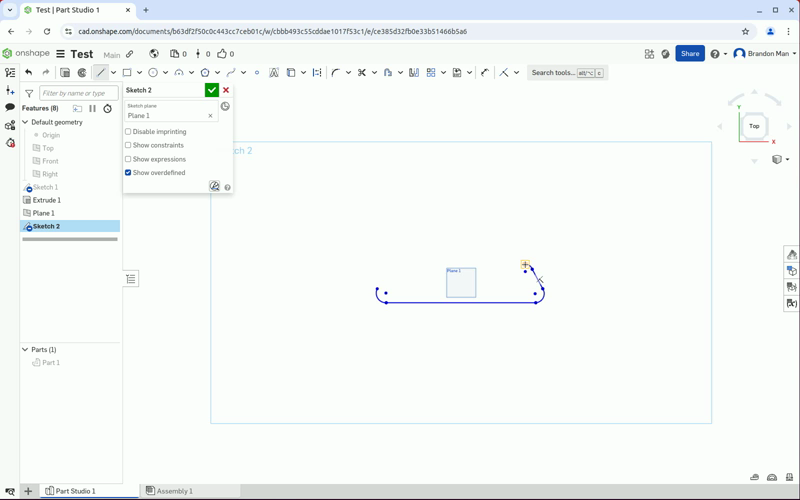
click(525, 264)
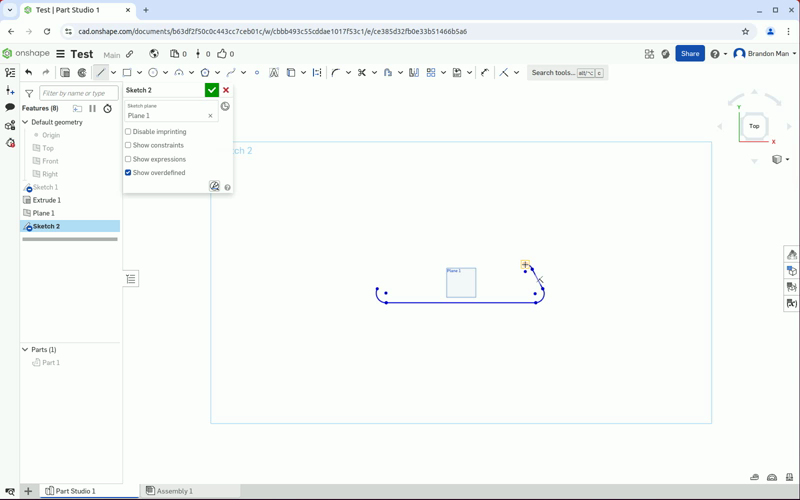
key_down(shift)
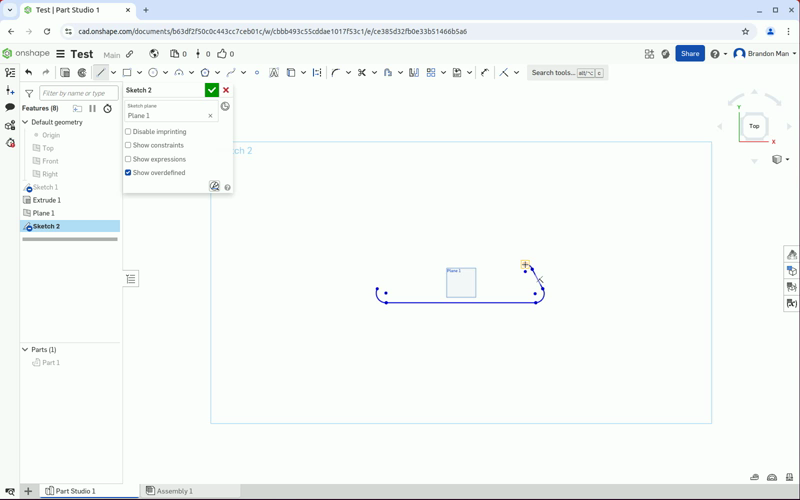
mouse_move(396, 264)
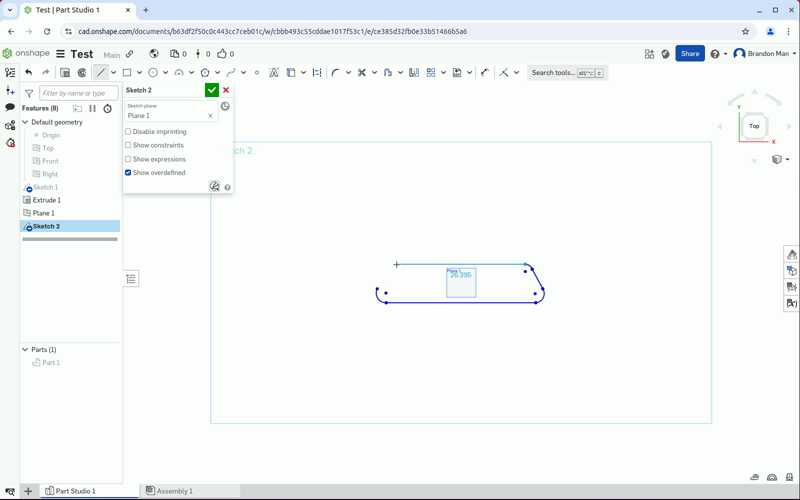
click(396, 264)
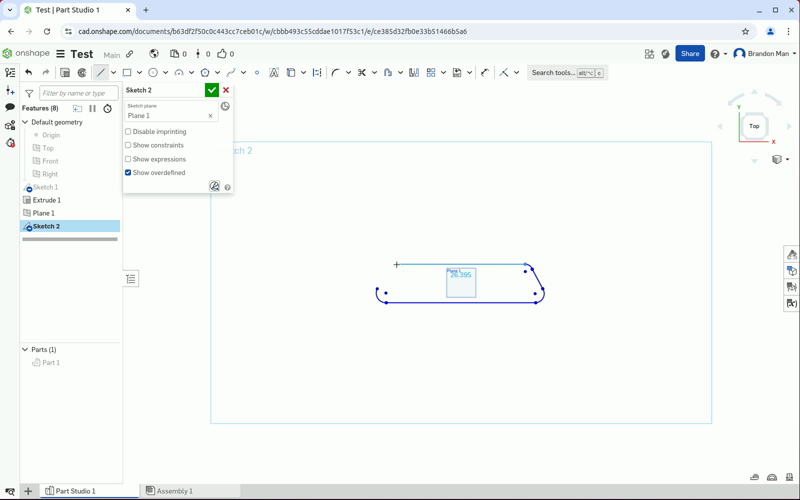
key_up(shift)
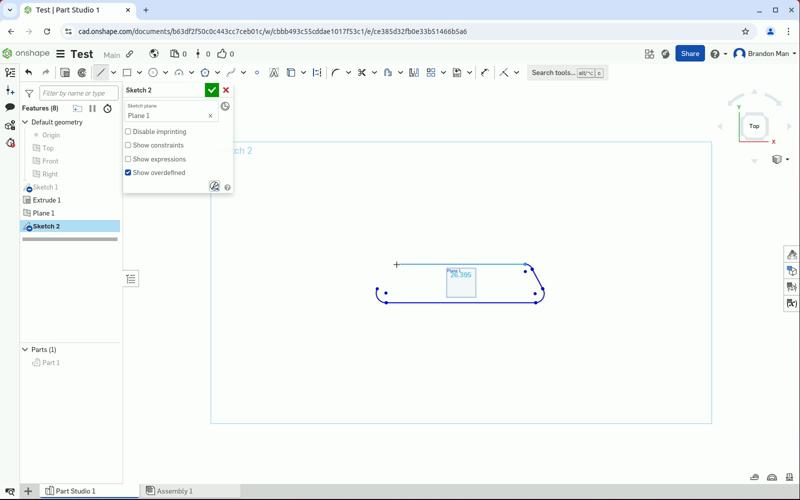
key(esc)
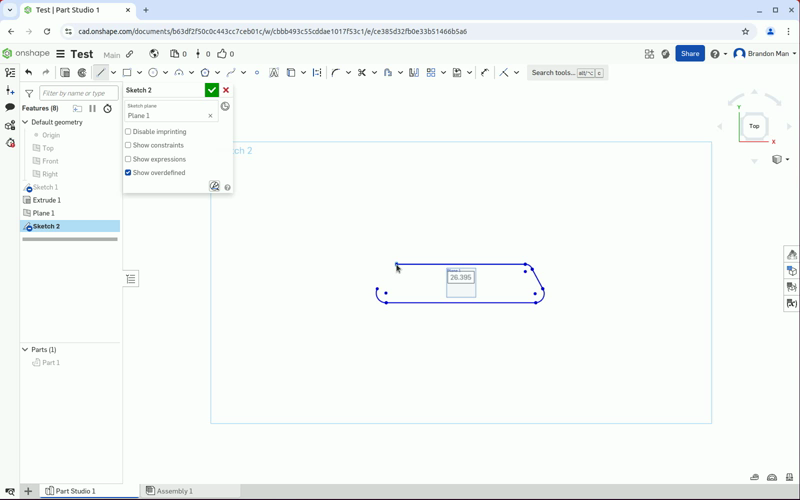
key(a)
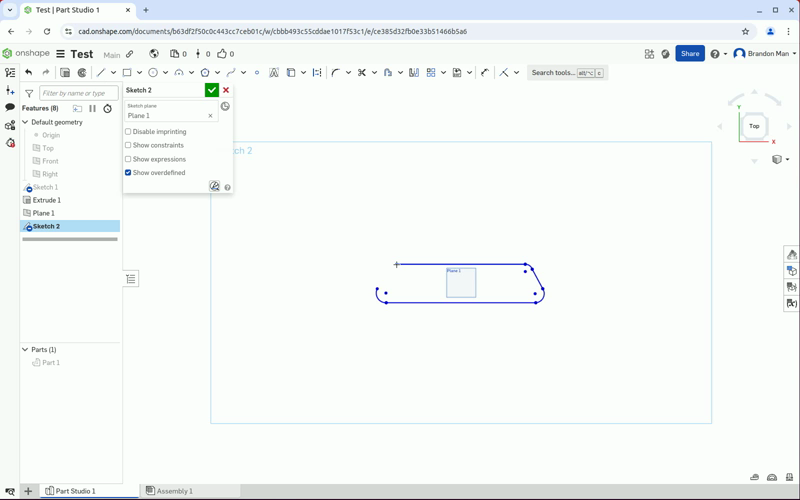
mouse_move(396, 264)
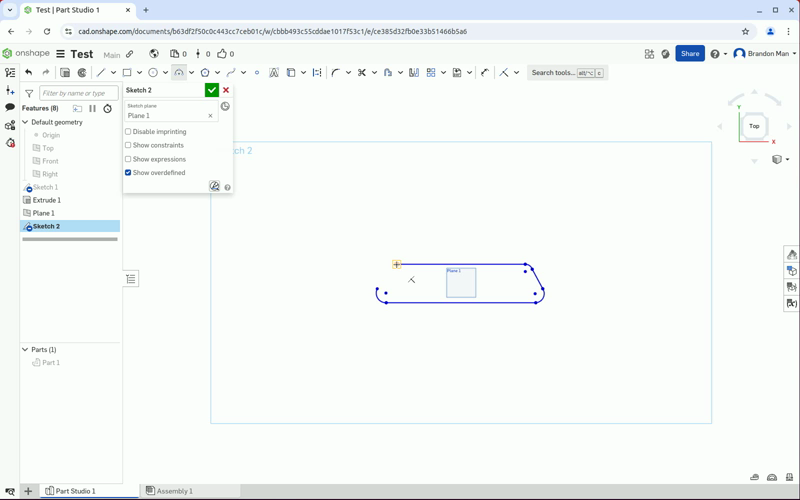
click(396, 264)
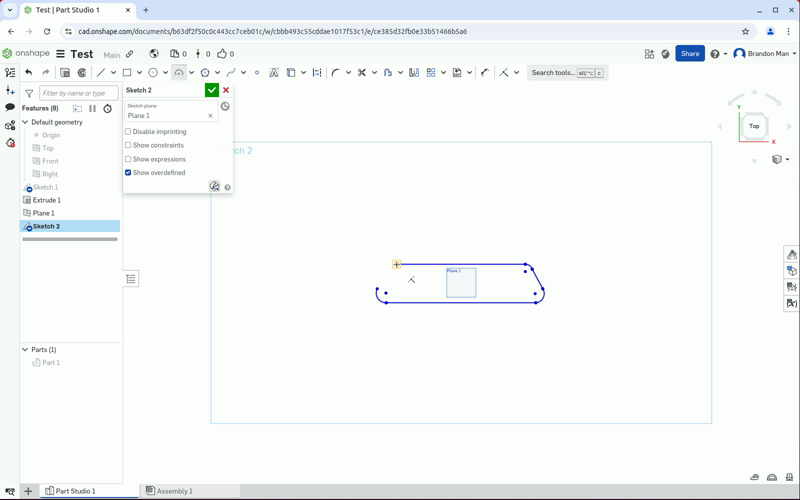
key_down(shift)
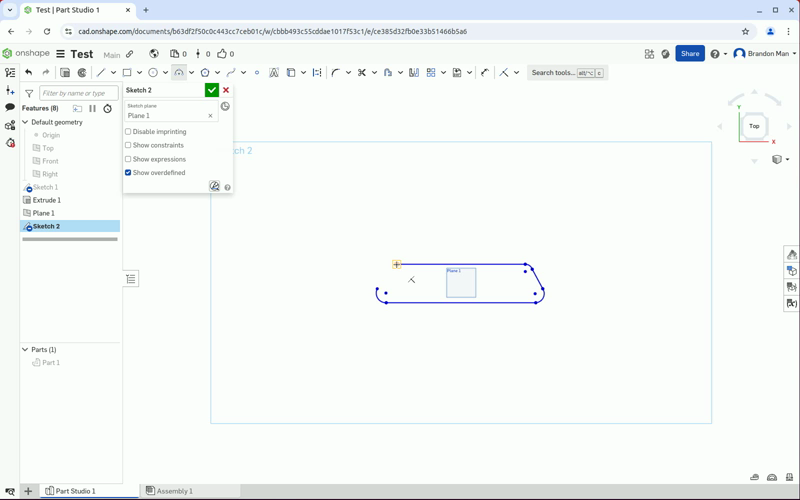
mouse_move(388, 269)
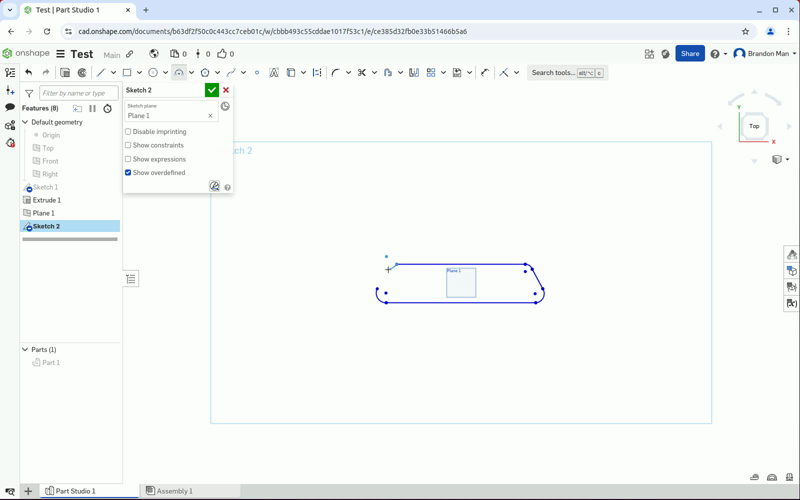
click(388, 269)
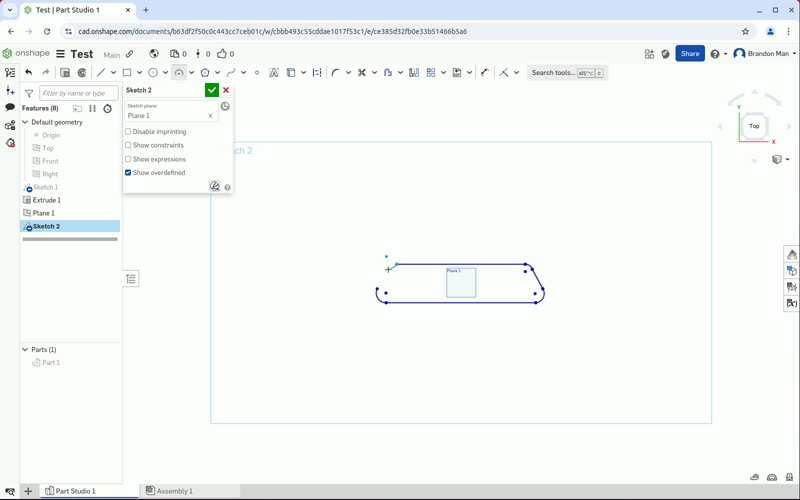
mouse_move(391, 265)
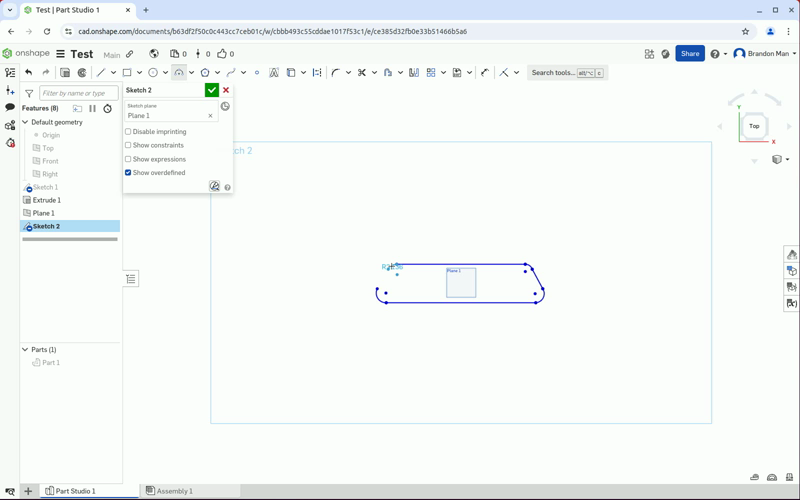
click(391, 265)
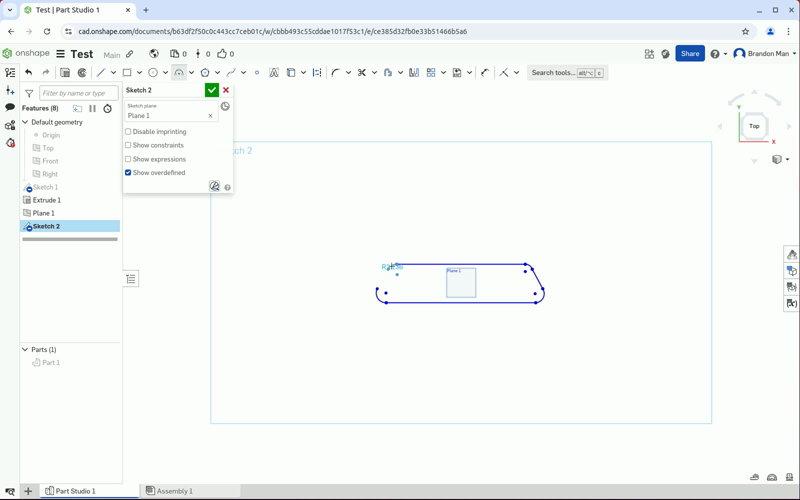
key_up(shift)
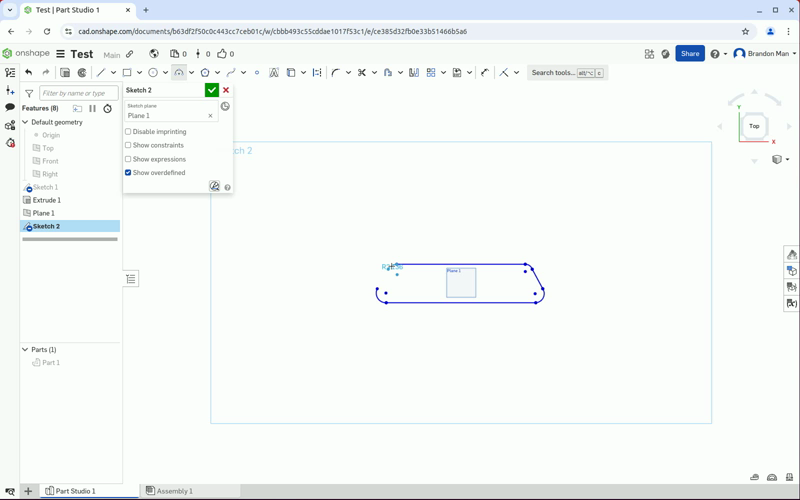
key(esc)
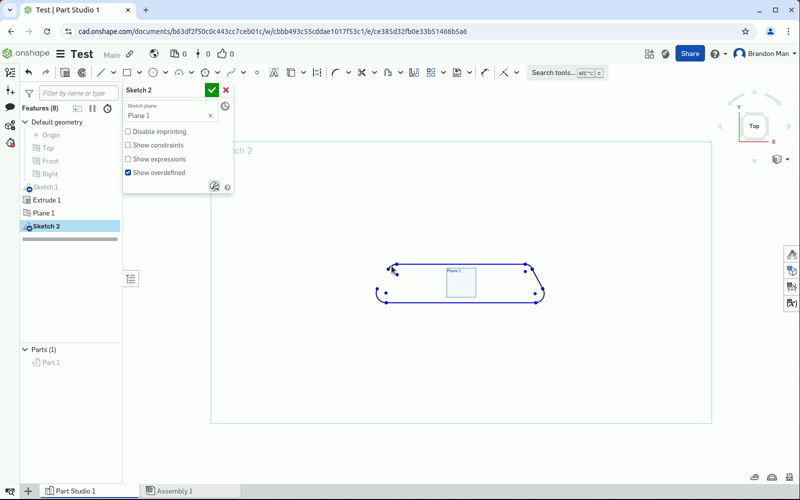
key(l)
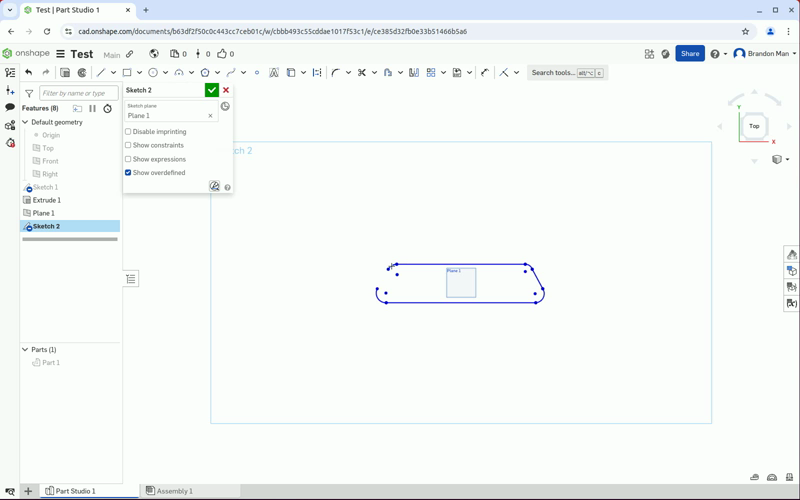
mouse_move(388, 269)
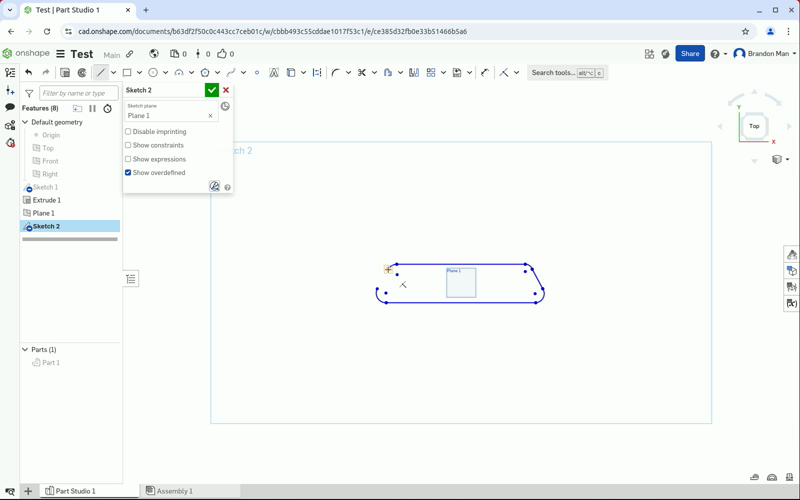
click(388, 269)
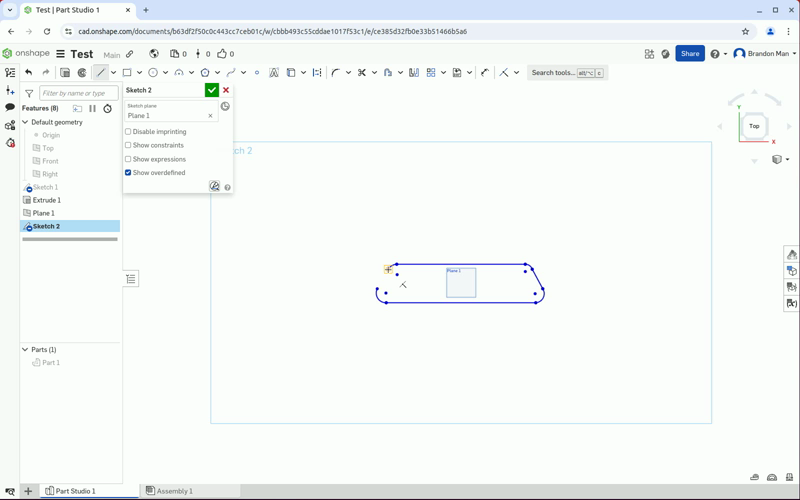
mouse_move(418, 269)
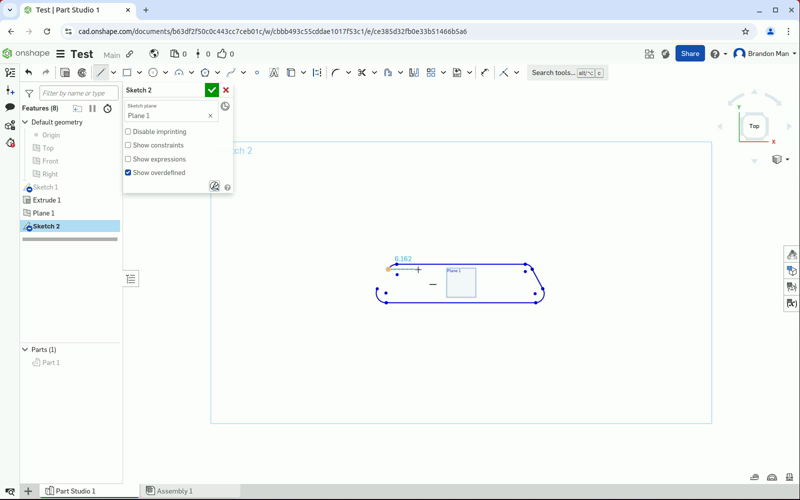
key_down(shift)
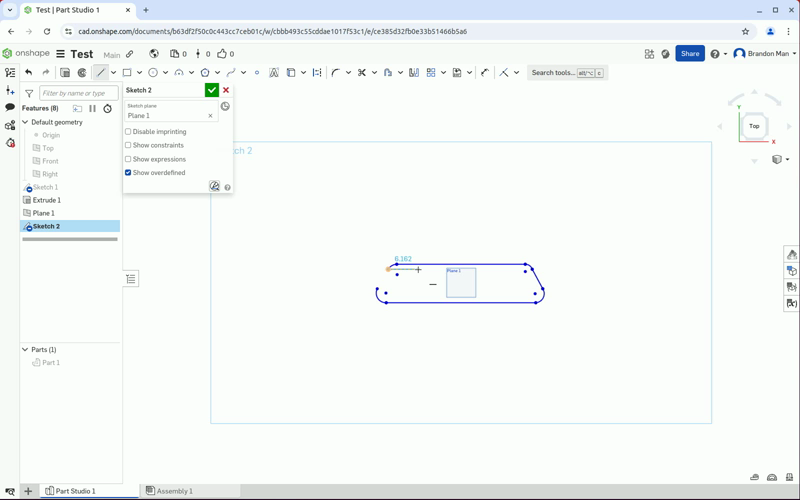
mouse_move(377, 288)
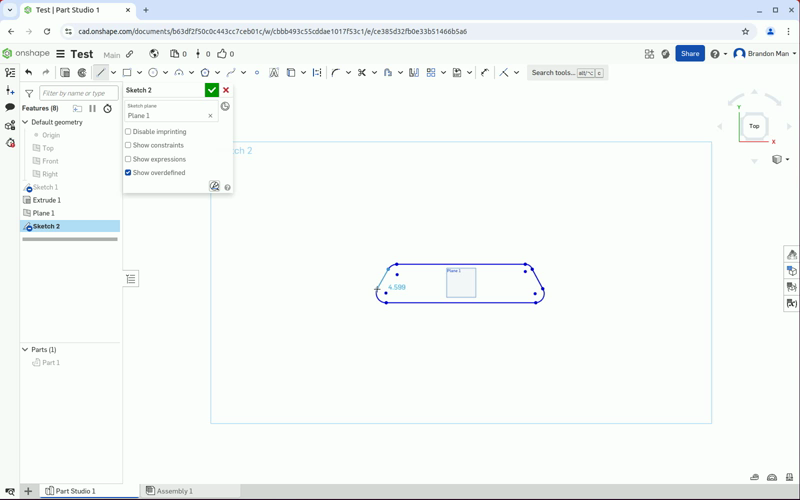
key_up(shift)
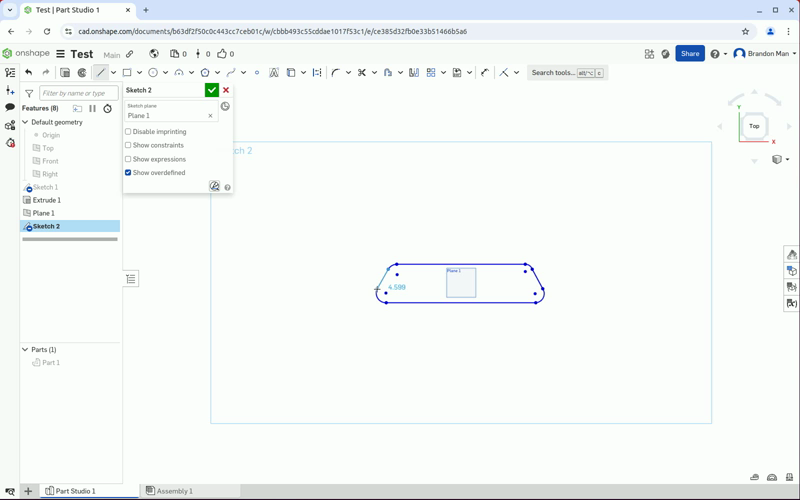
click(377, 288)
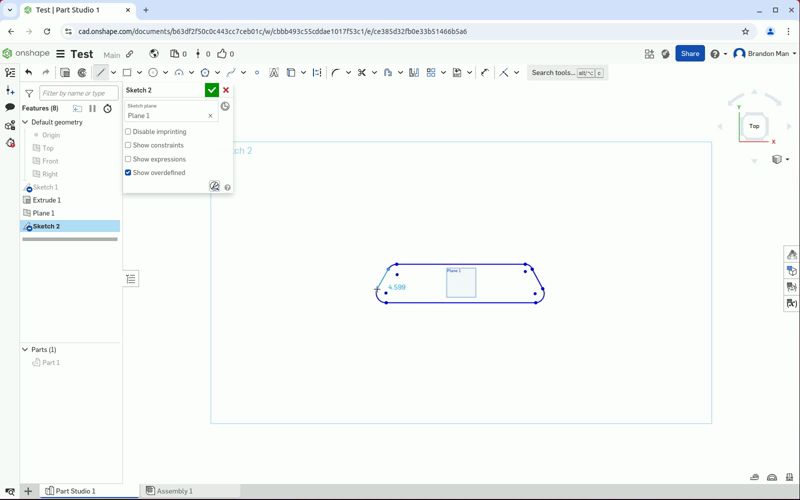
key(esc)
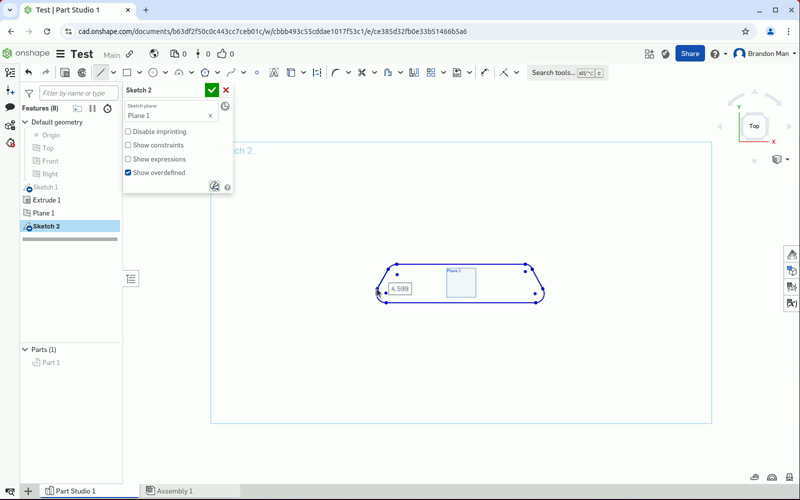
mouse_move(523, 294)
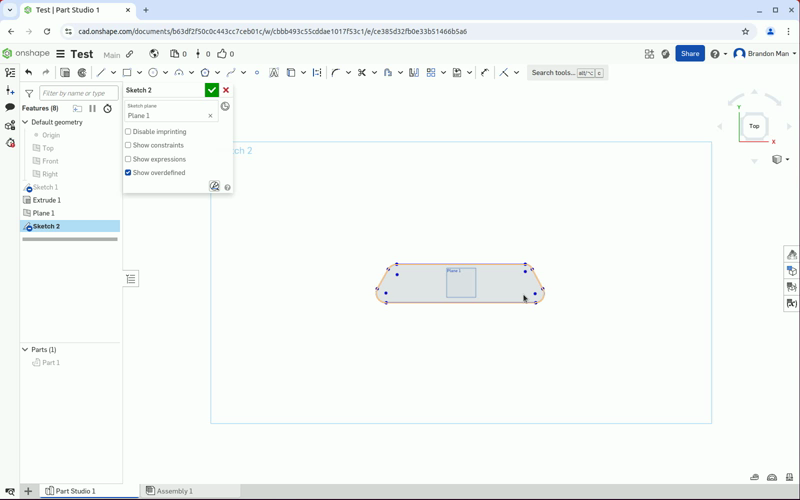
click(523, 294)
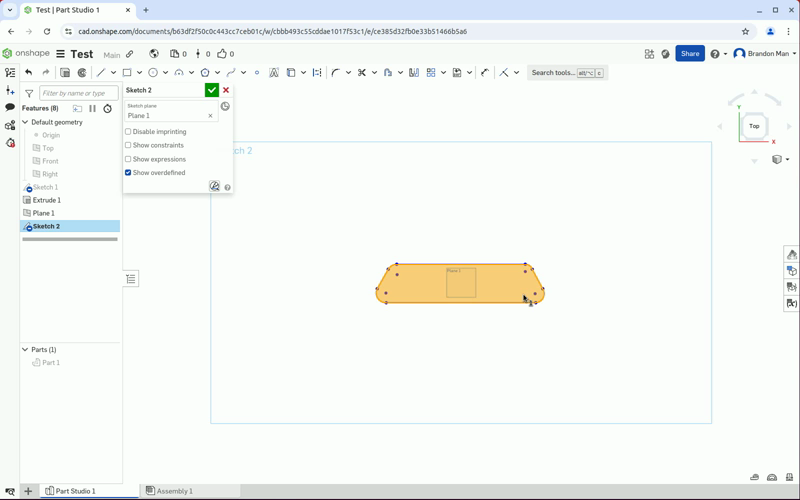
mouse_move(73, 352)
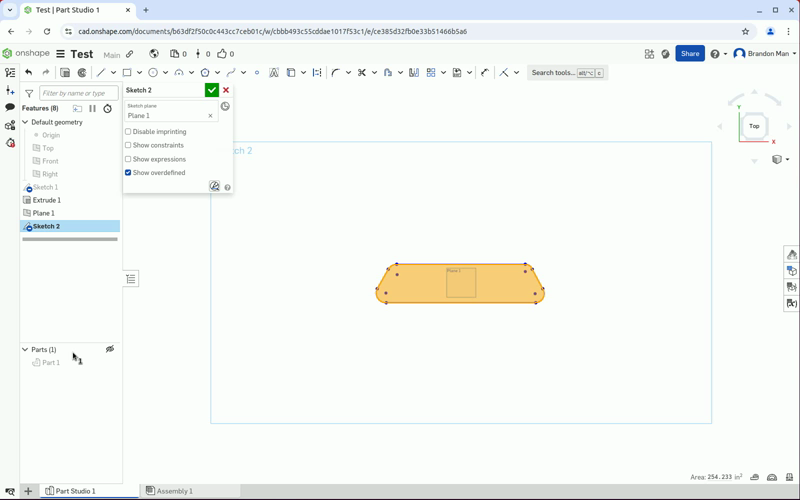
key(shift+y)
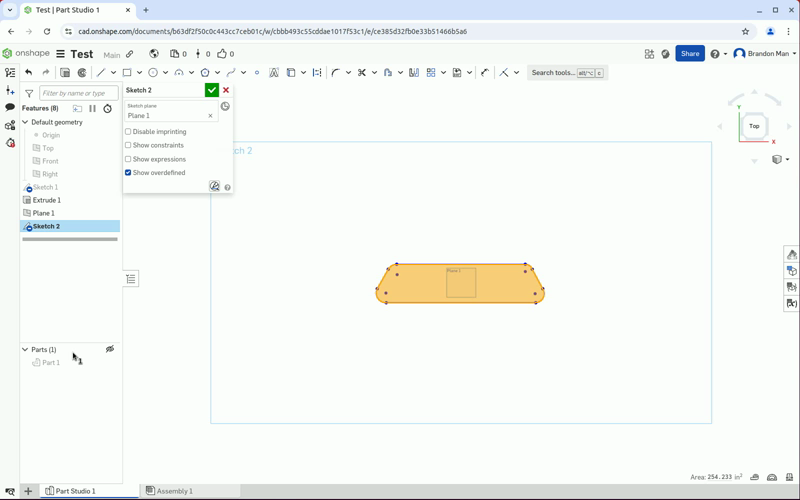
key(shift+e)
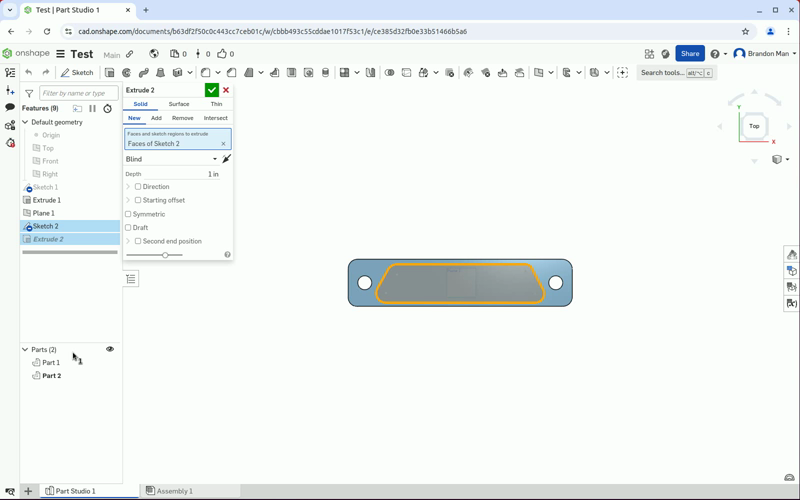
mouse_move(143, 106)
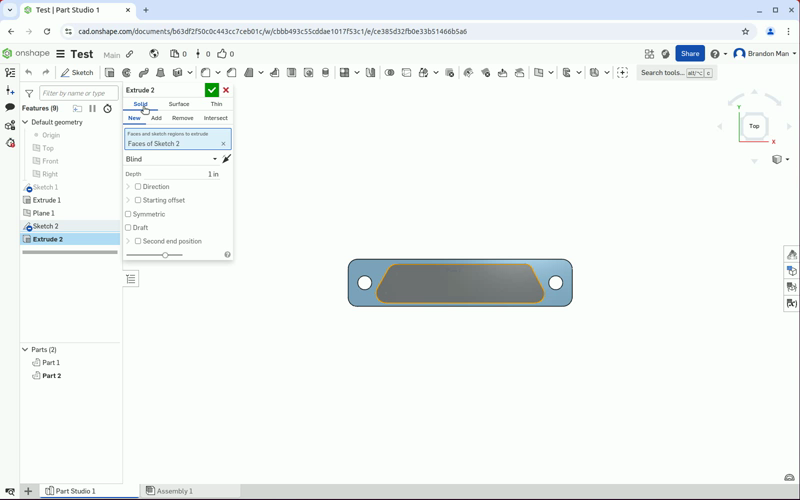
click(143, 106)
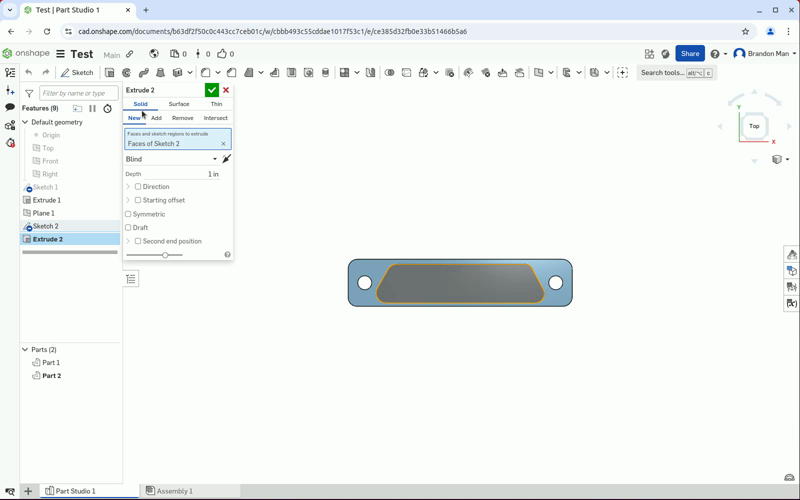
mouse_move(137, 120)
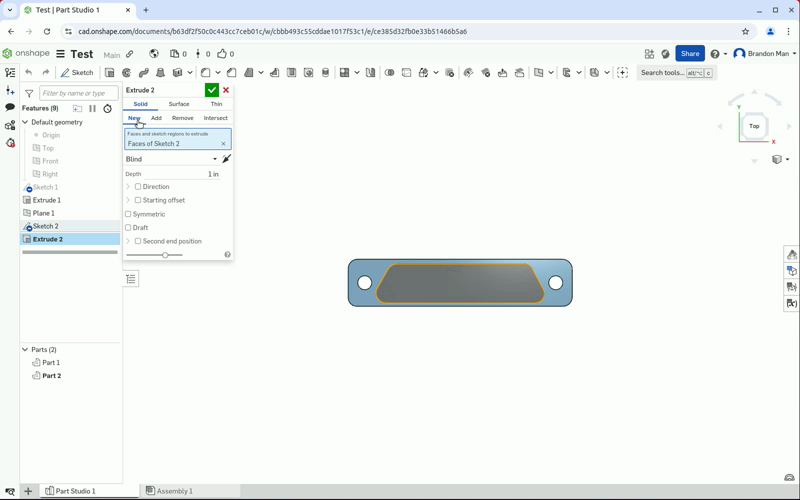
click(137, 120)
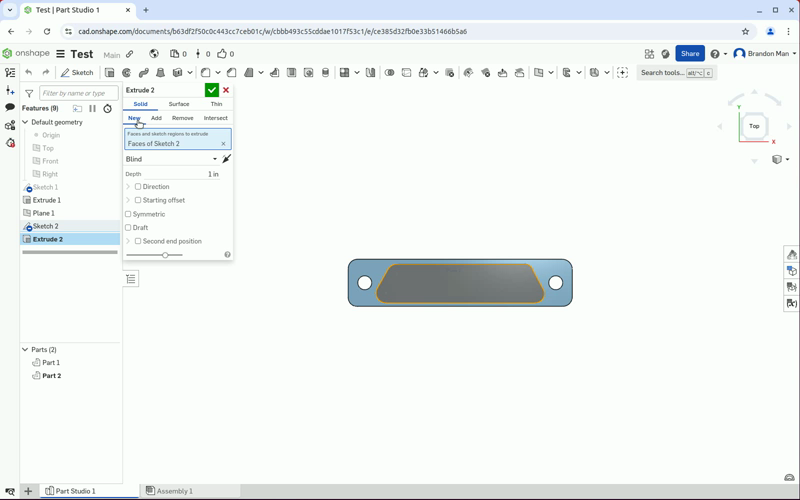
key(tab, 4)
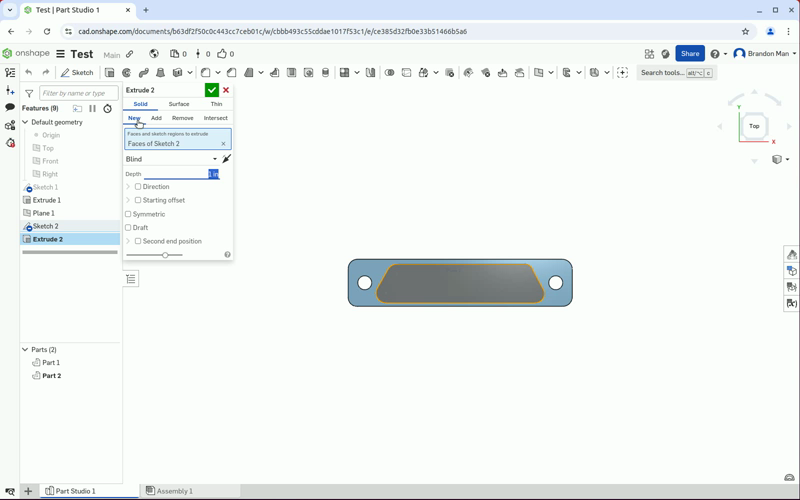
text(6.018)
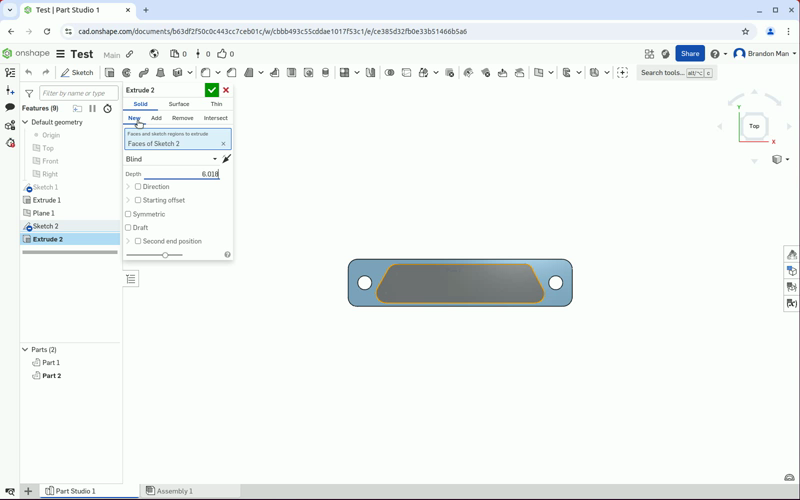
key(enter)
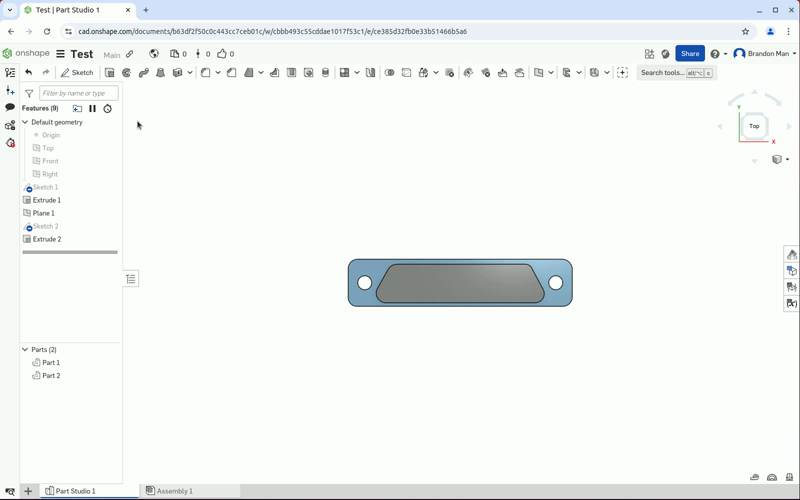
key(shift+h)
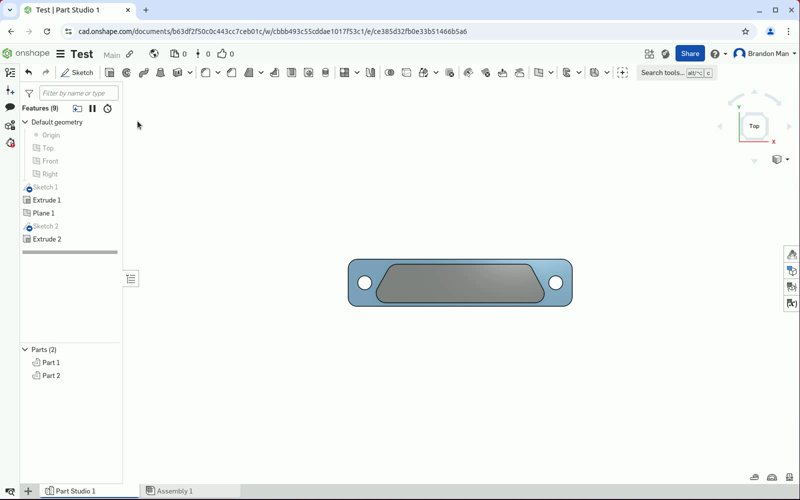
key(shift+h)
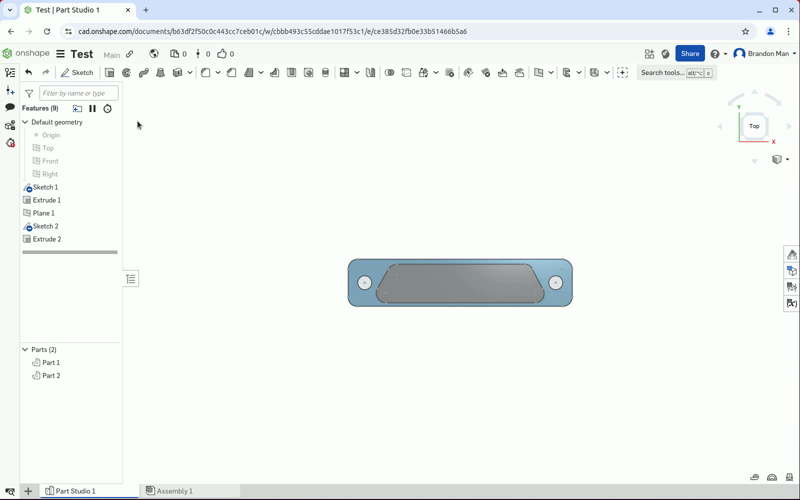
key(shift+7)
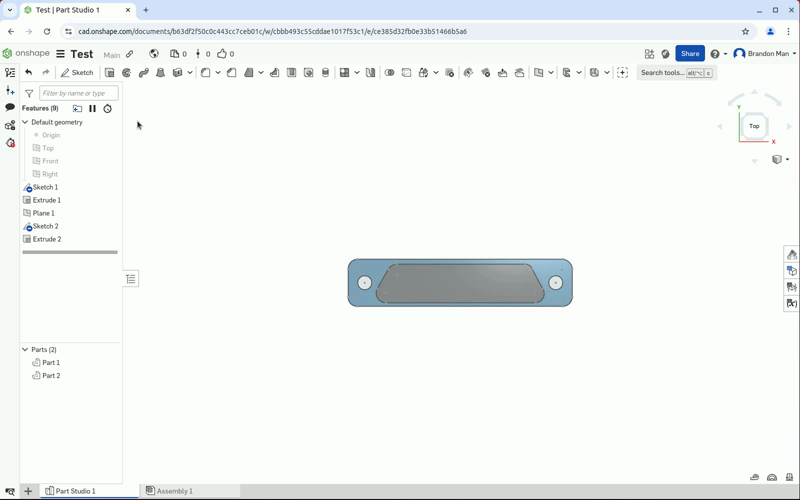
key(up, 3)
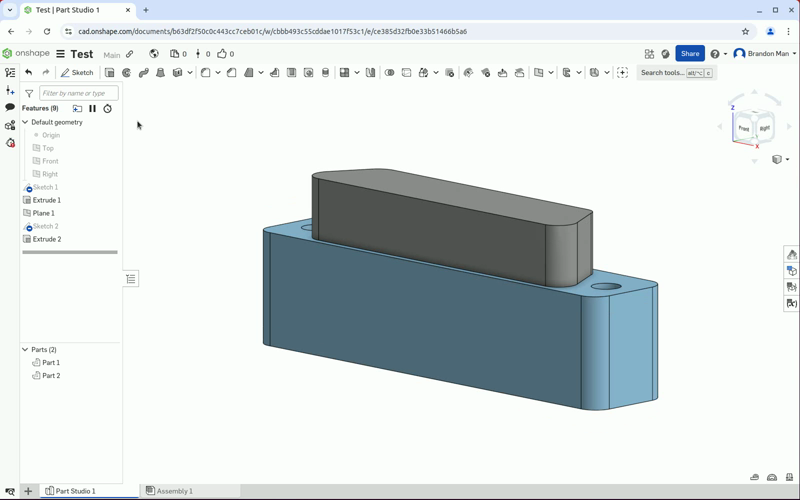
key(left, 3)
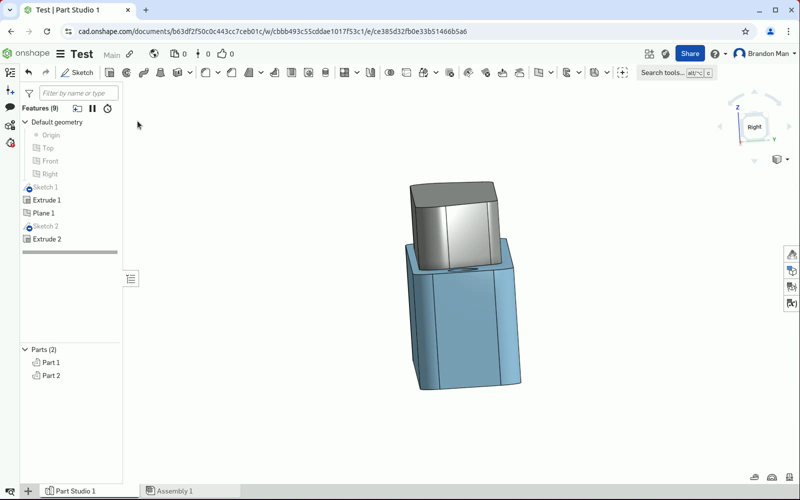
key(right, 3)
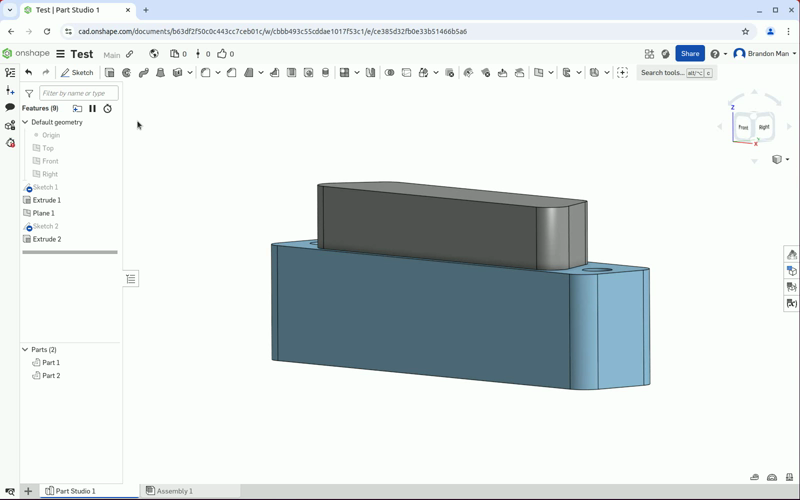
key(down, 3)
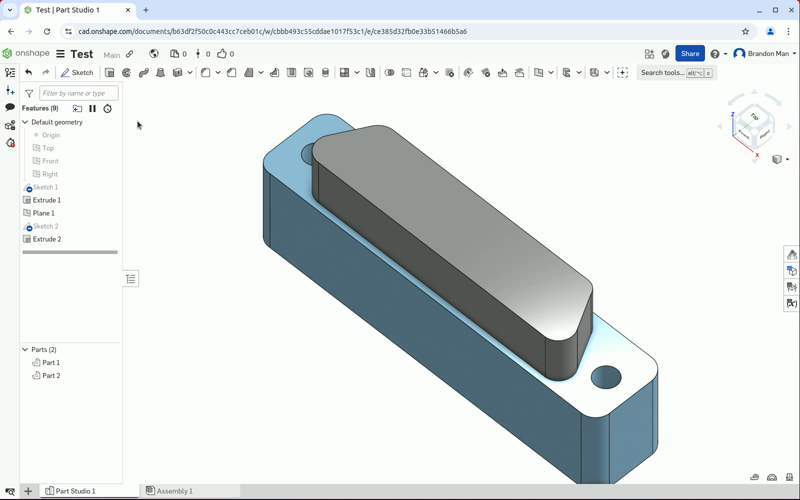
mouse_move(73, 189)
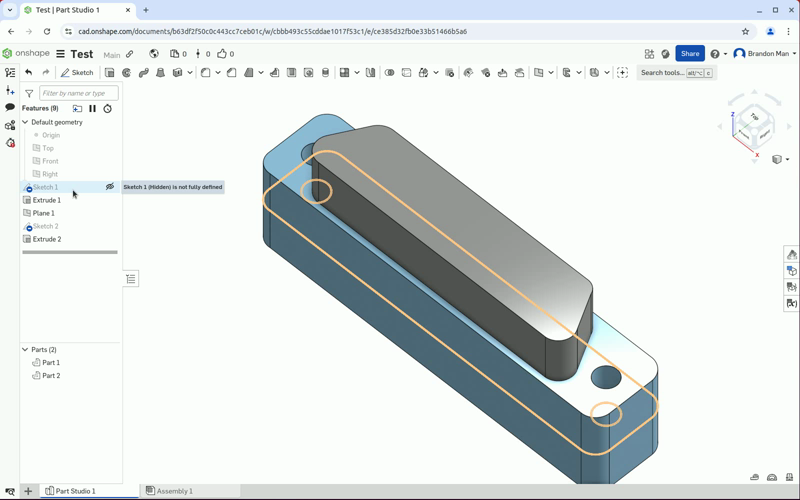
click(73, 189)